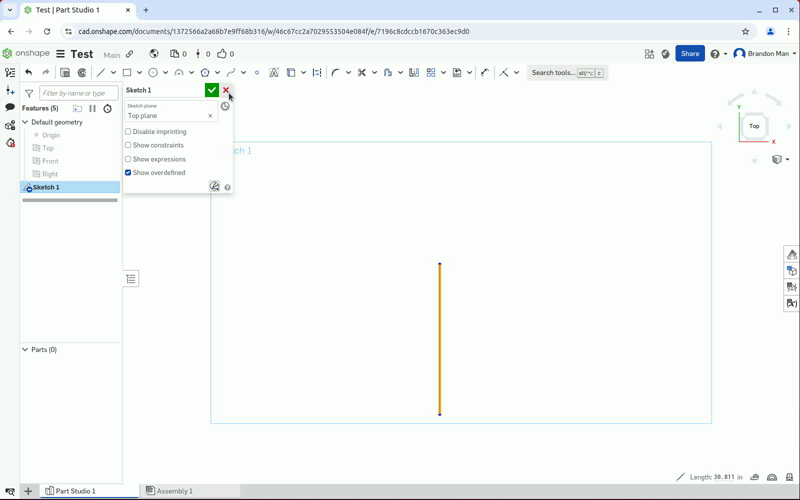
key(shift+h)
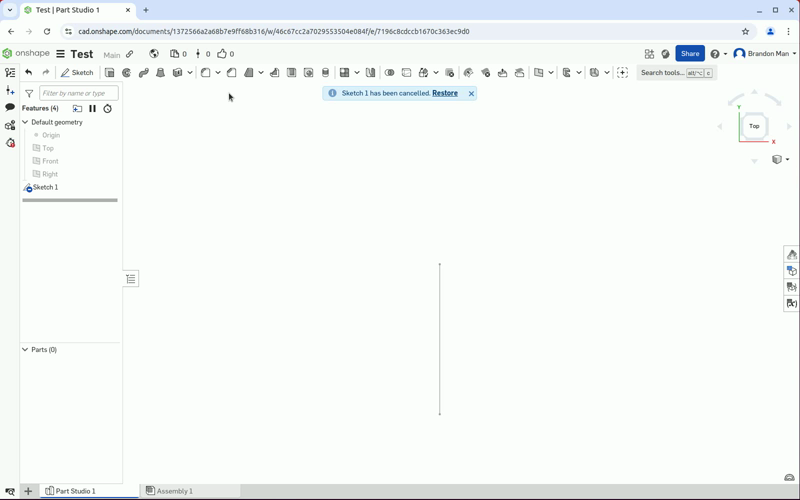
mouse_move(73, 352)
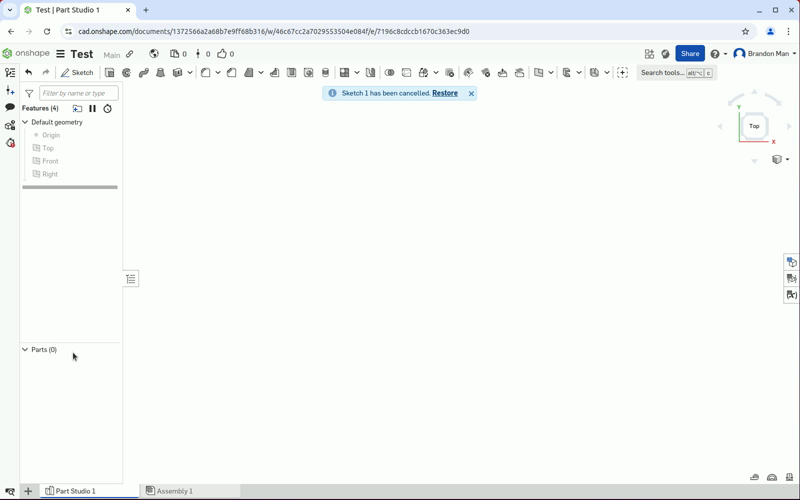
key(y)
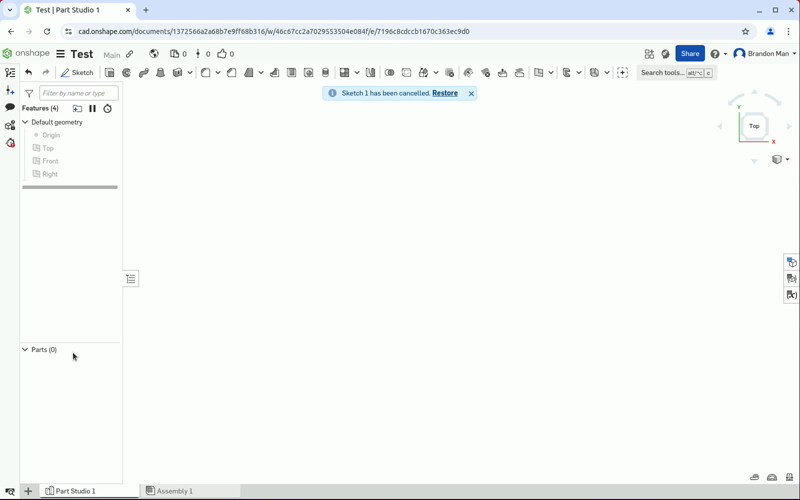
key(shift+p)
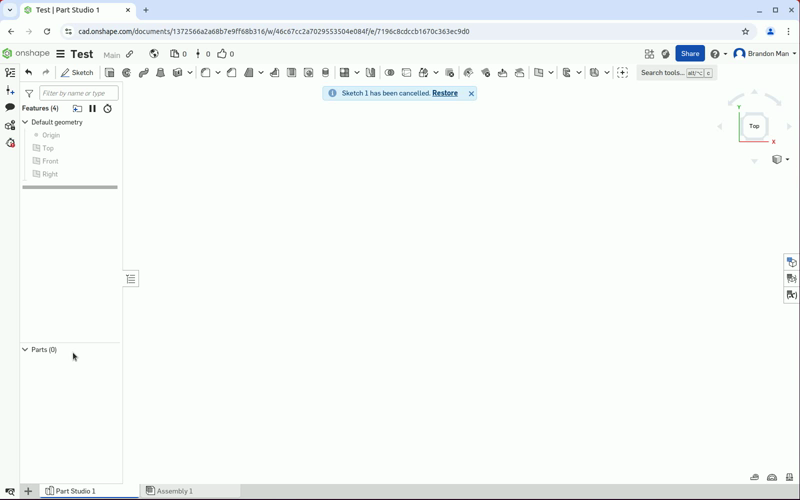
key(space)
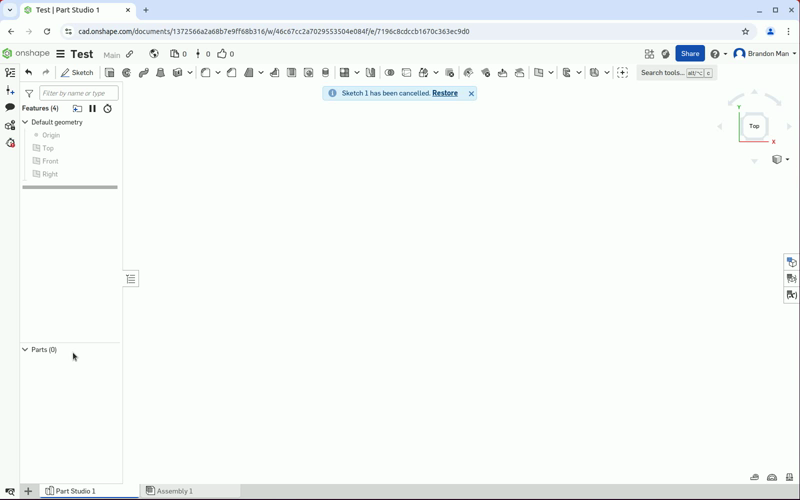
key_down(shift)
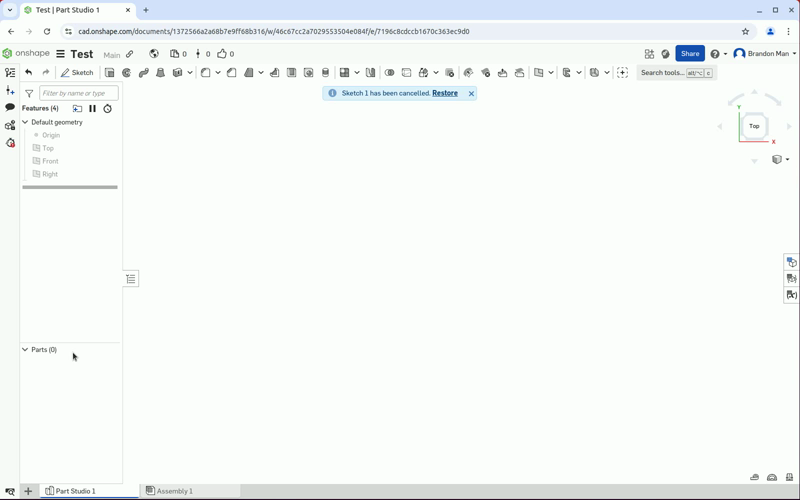
key(up)
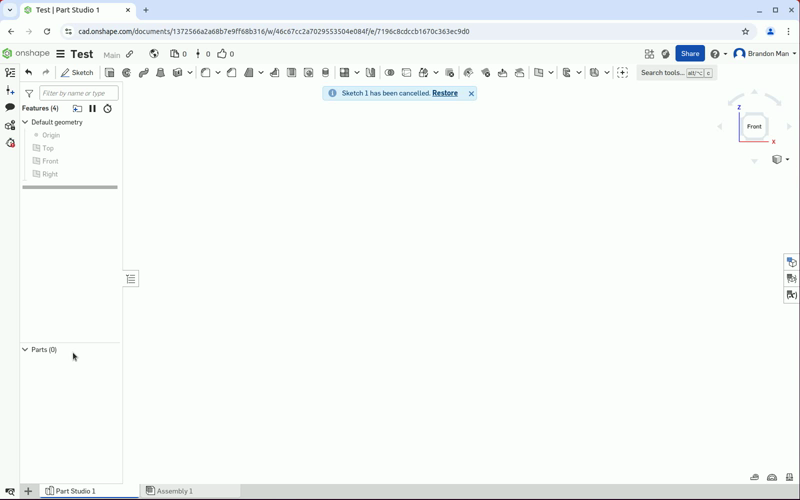
key_up(shift)
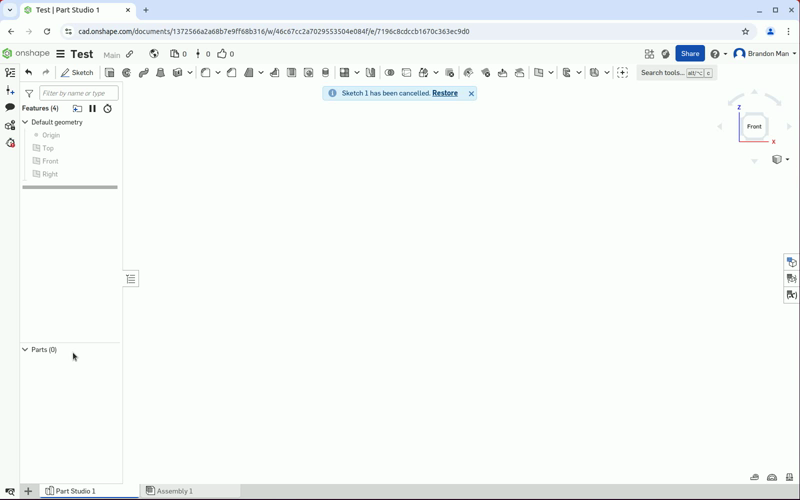
mouse_move(73, 352)
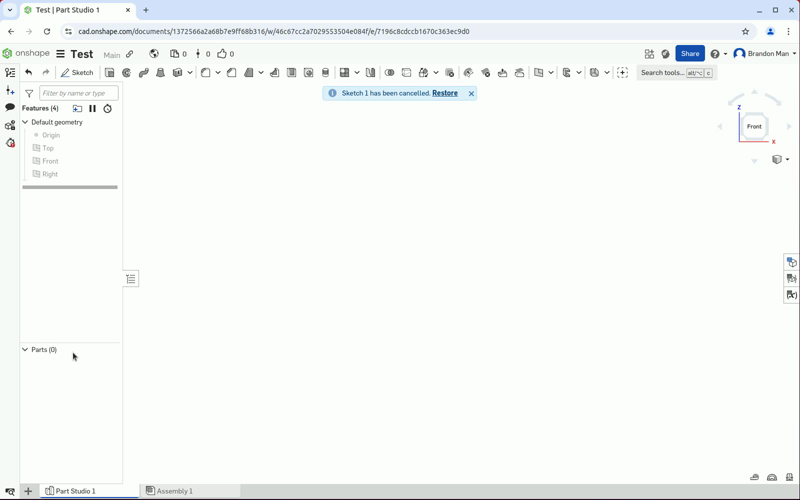
key(shift+y)
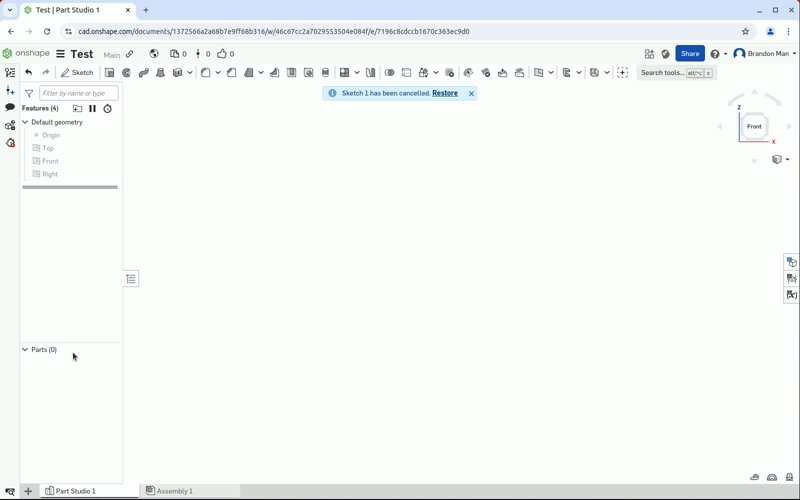
key(shift+s)
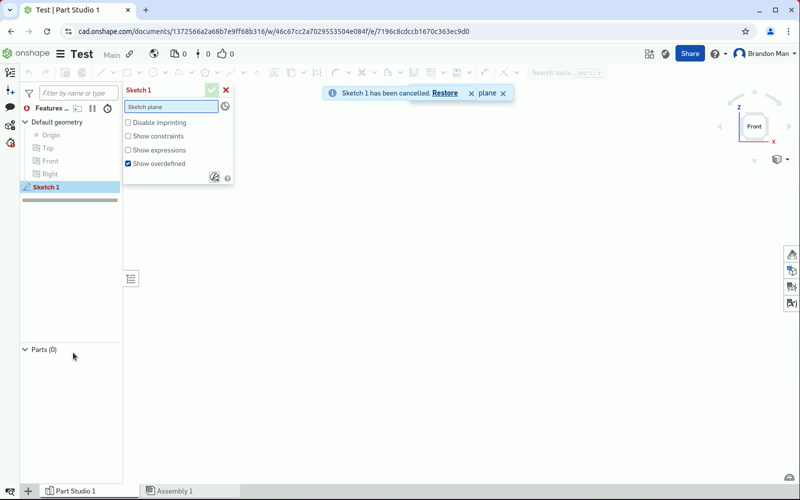
mouse_move(73, 163)
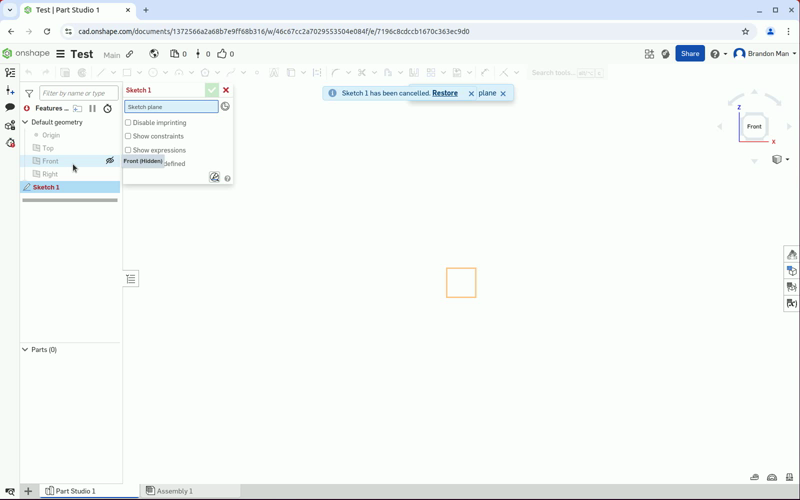
click(73, 163)
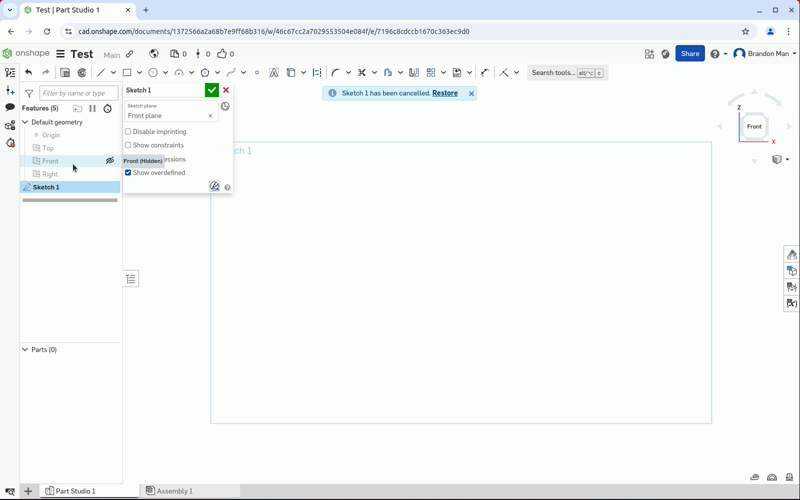
mouse_move(73, 352)
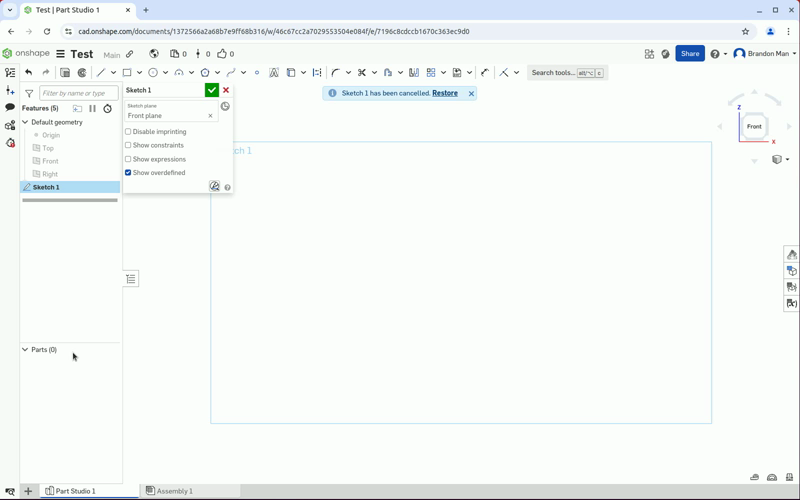
key(y)
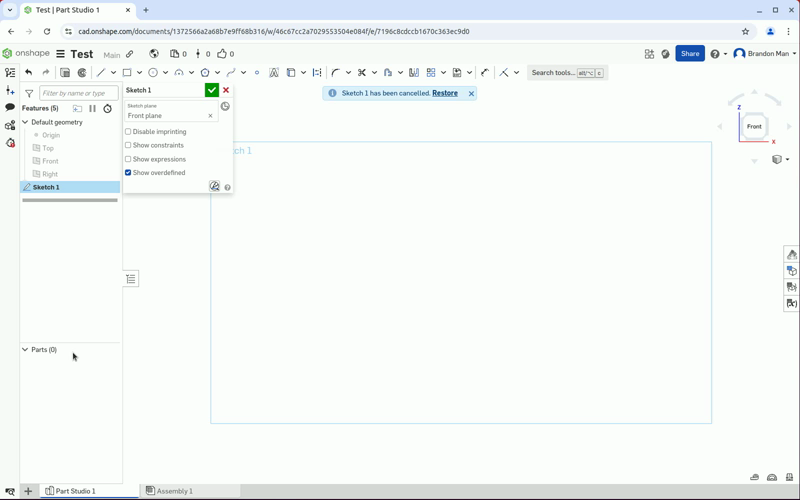
key(c)
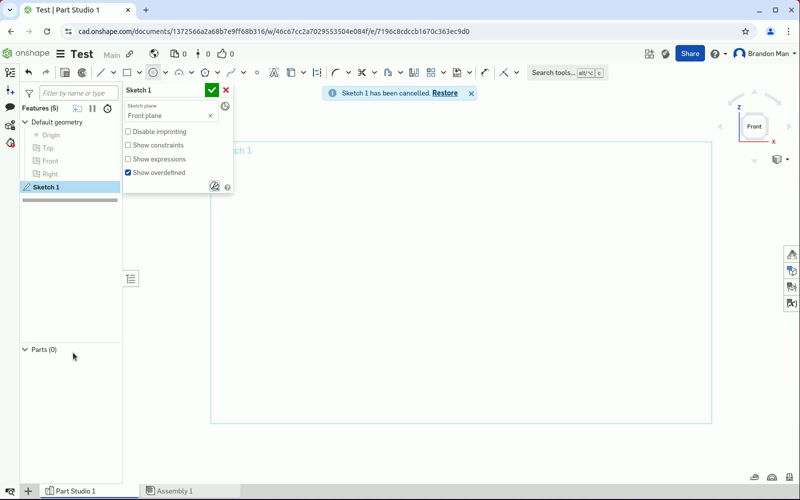
key_down(shift)
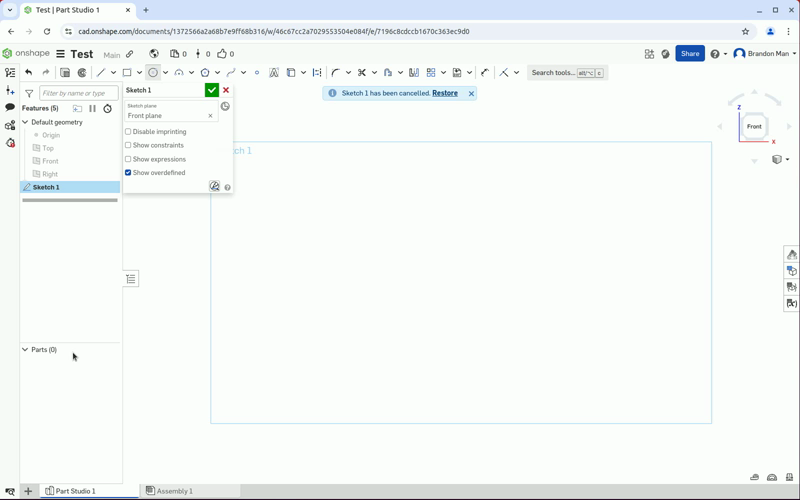
mouse_move(461, 282)
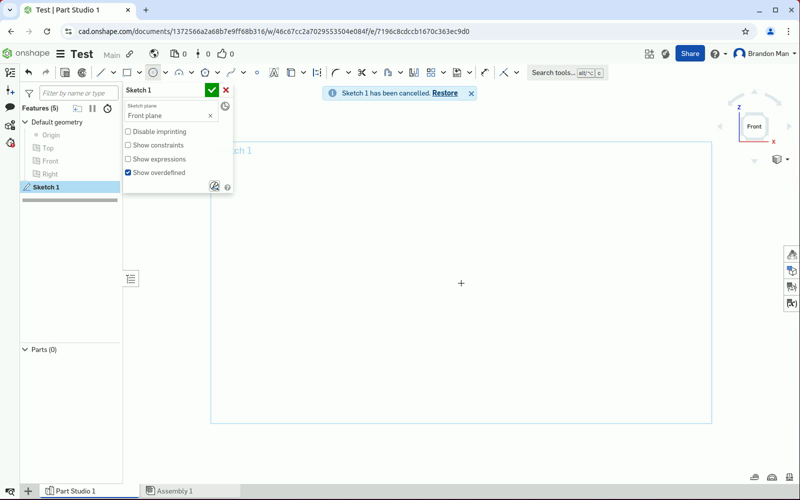
click(461, 282)
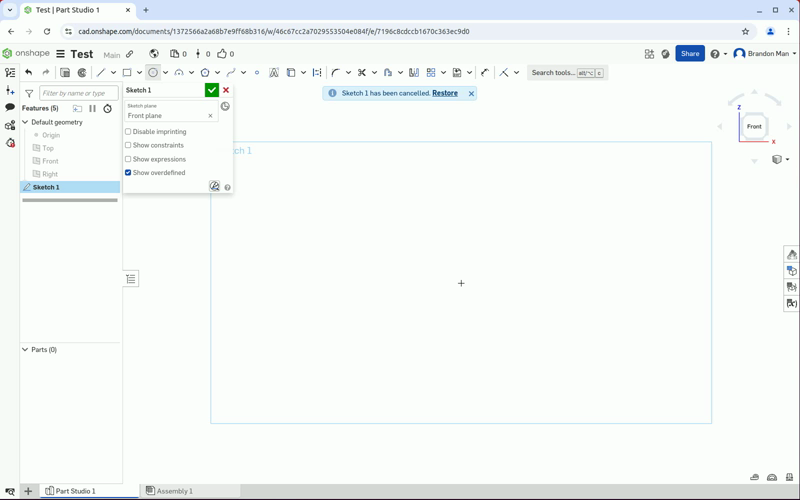
key_up(shift)
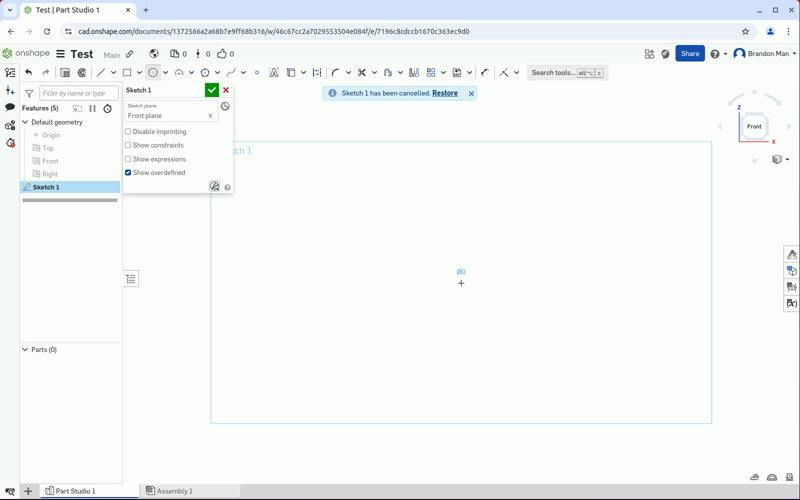
mouse_move(574, 282)
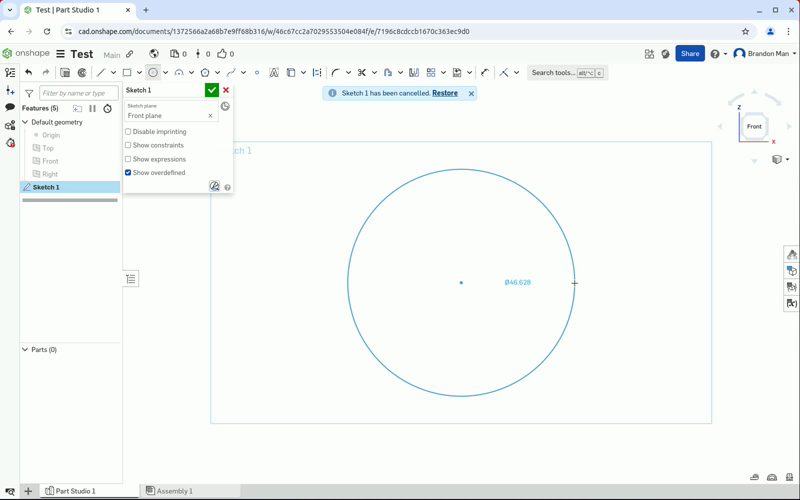
click(574, 282)
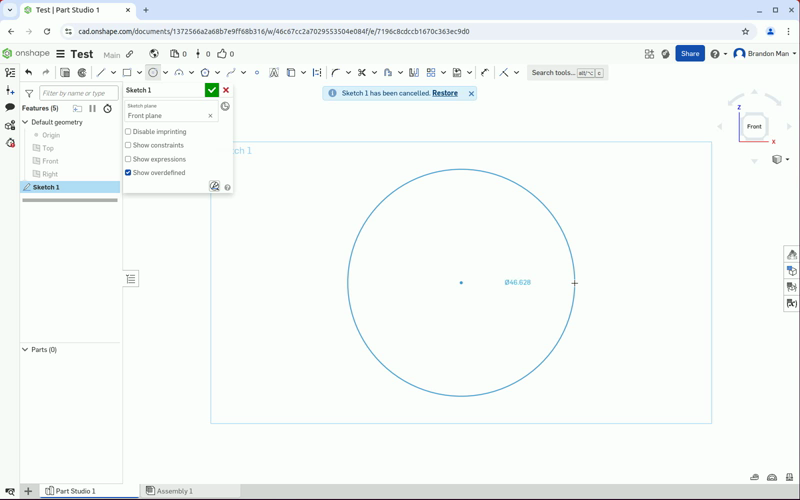
key(esc)
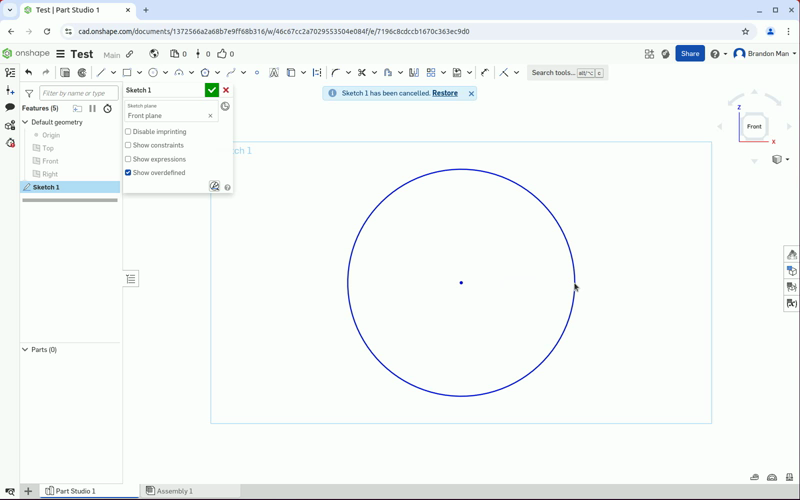
mouse_move(462, 361)
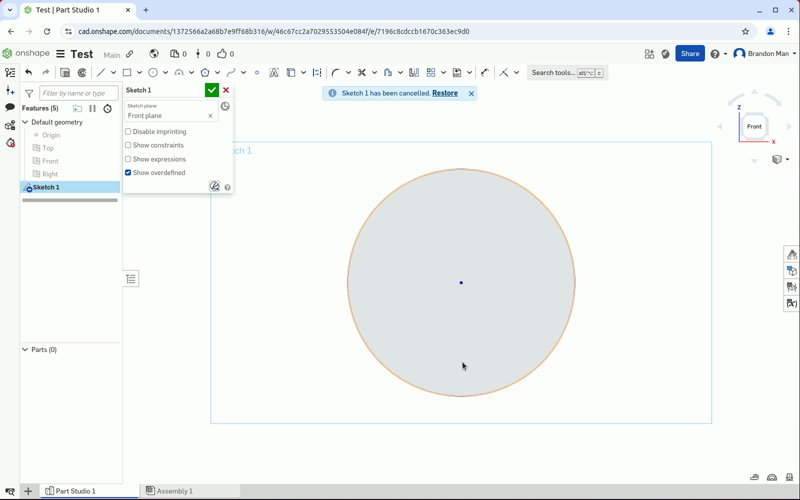
click(462, 361)
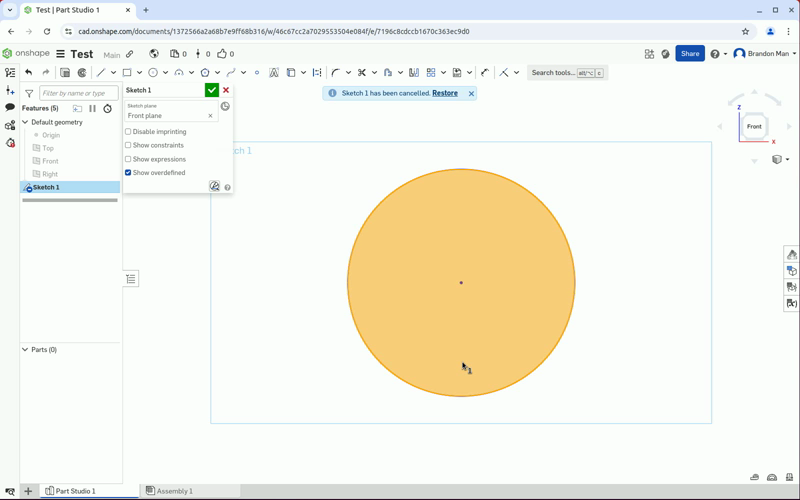
mouse_move(73, 352)
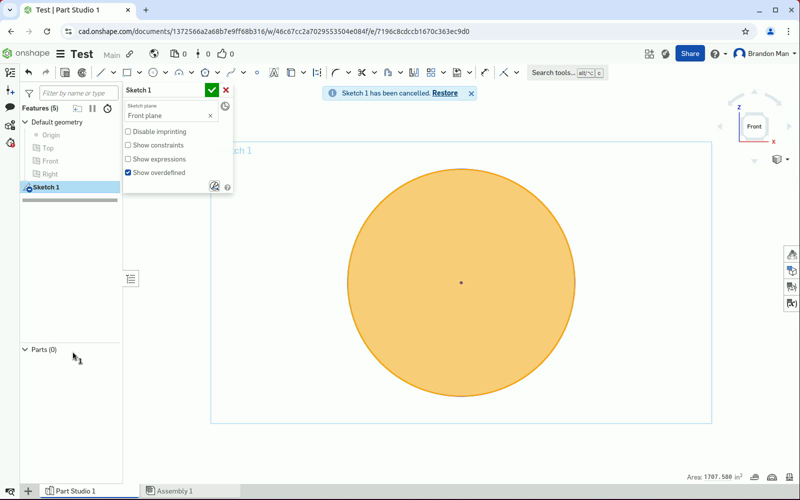
key(shift+y)
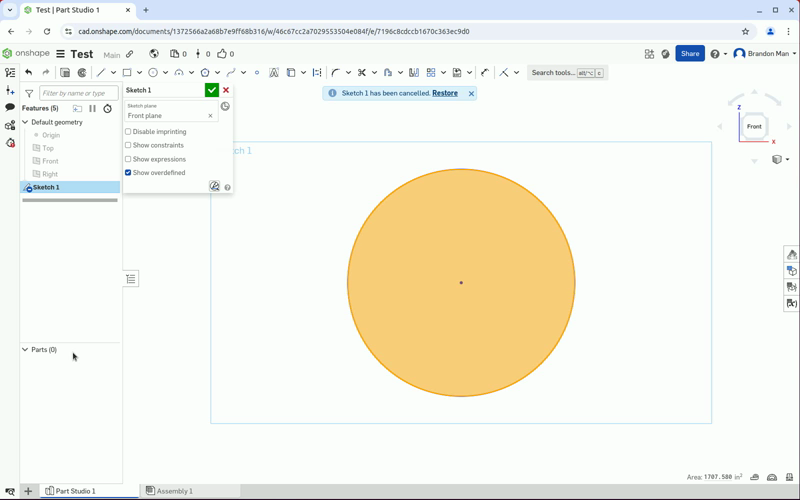
key(shift+e)
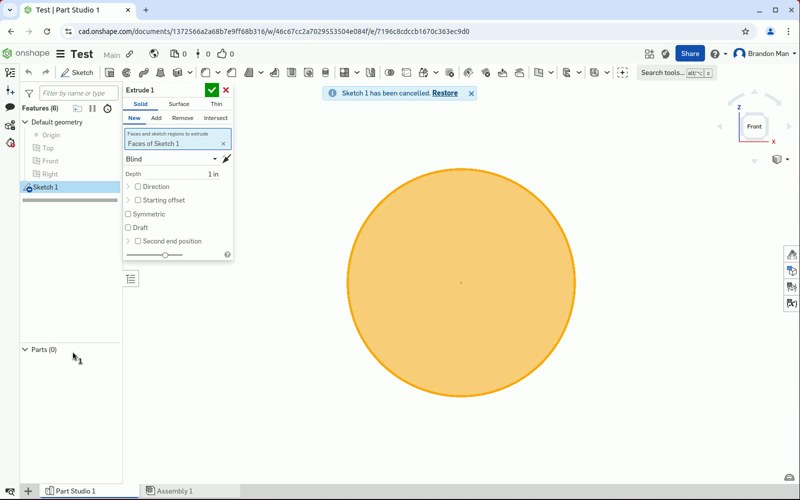
mouse_move(143, 106)
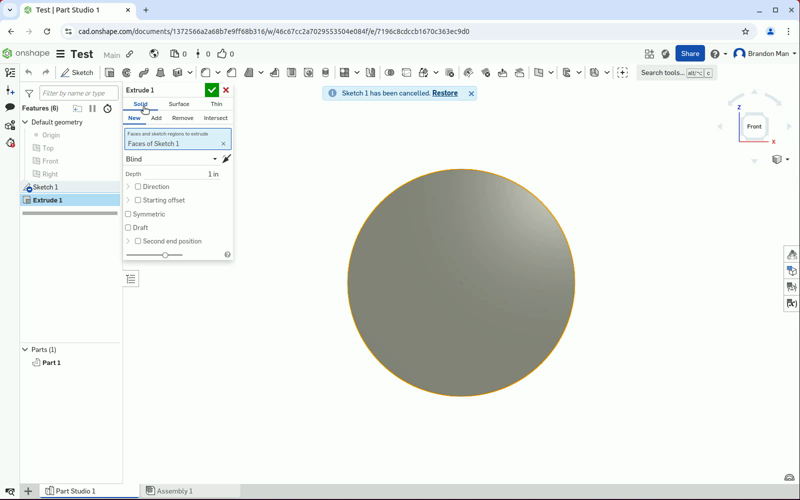
click(143, 106)
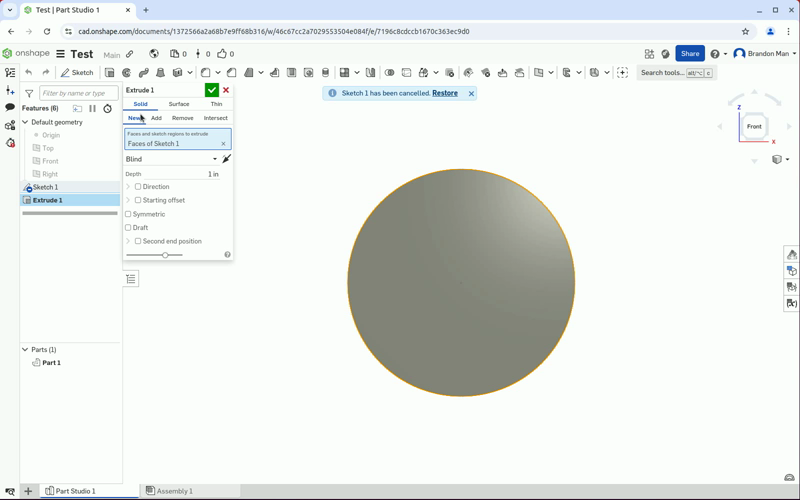
mouse_move(137, 120)
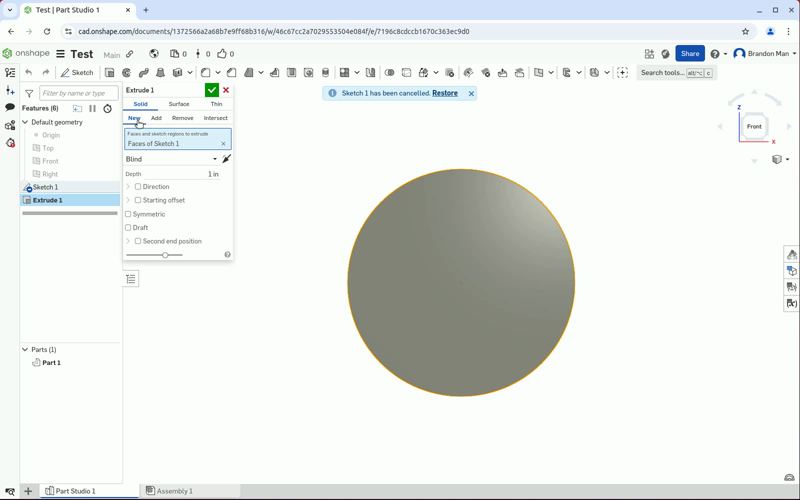
click(137, 120)
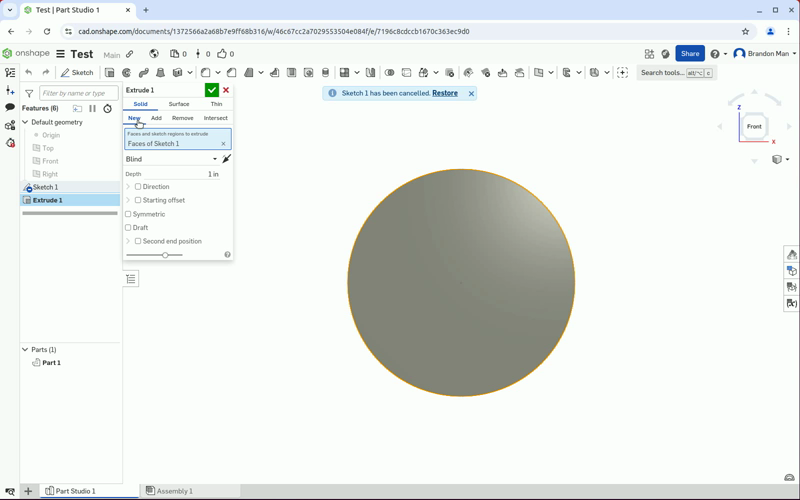
key(tab, 4)
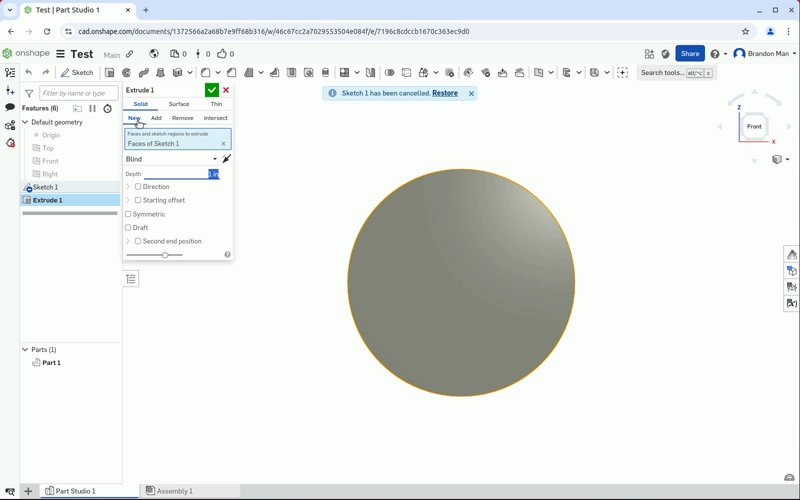
text(2.407)
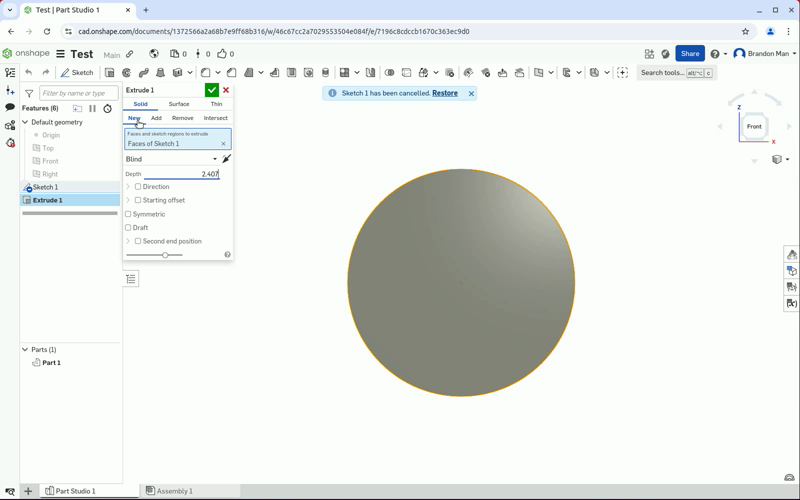
key(enter)
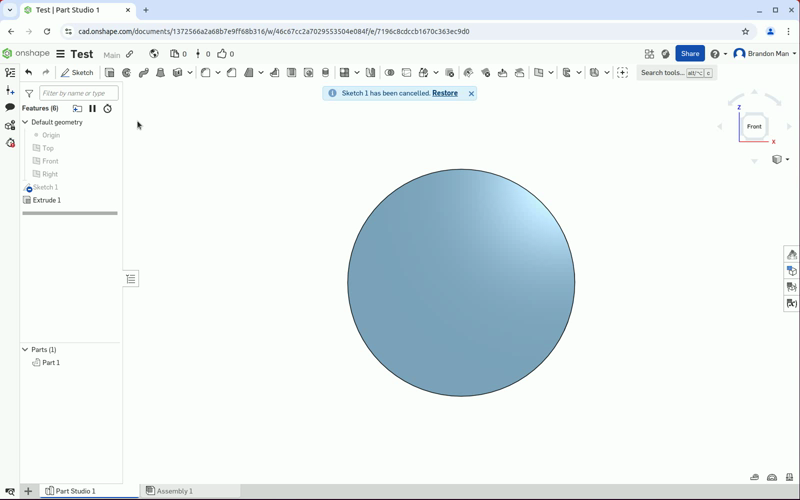
key(shift+h)
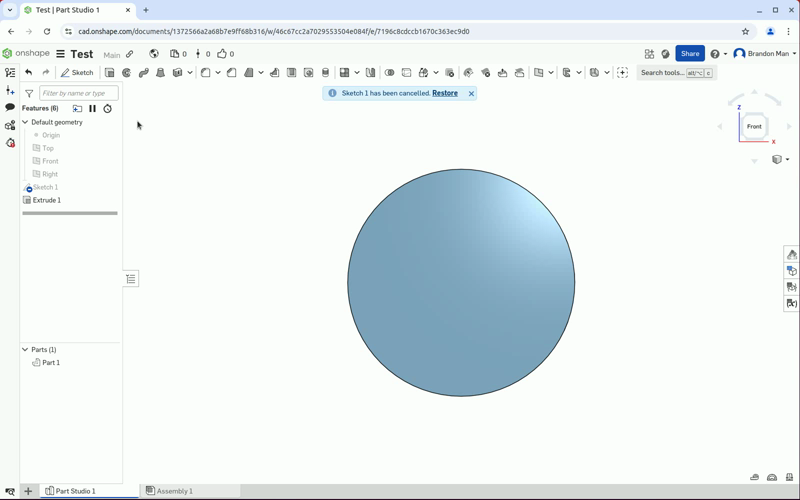
key(shift+h)
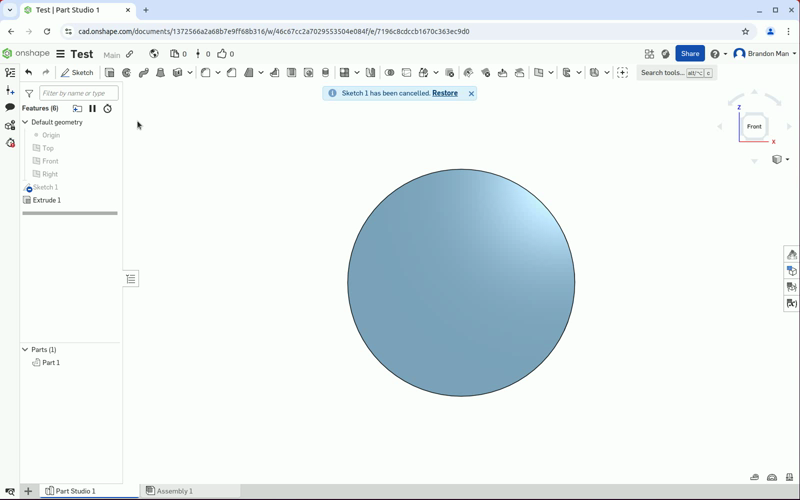
mouse_move(73, 189)
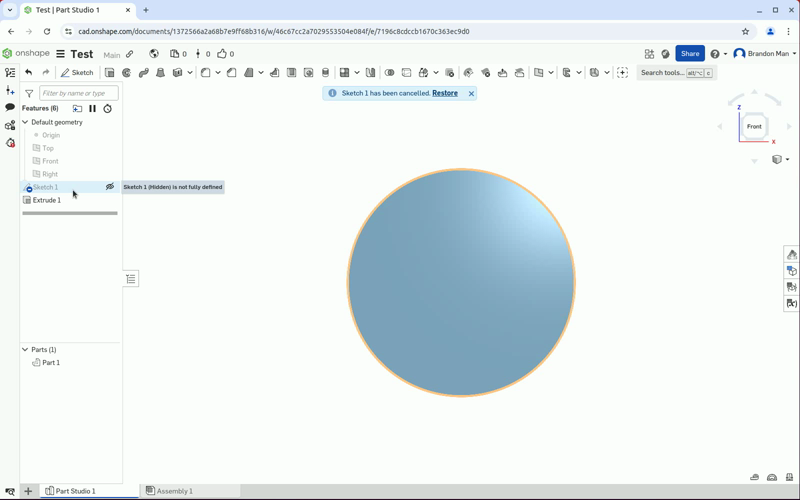
click(73, 189)
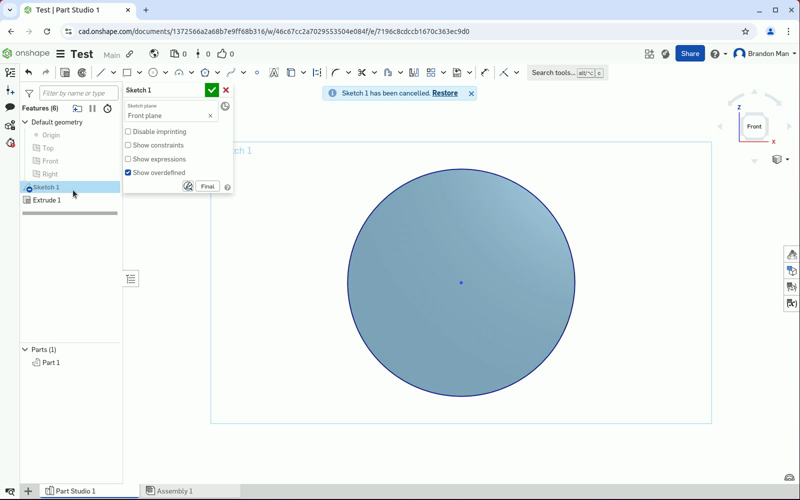
mouse_move(229, 92)
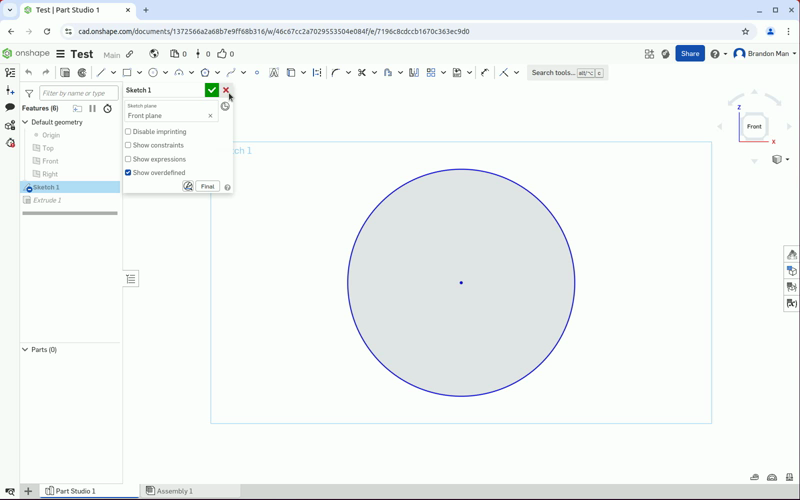
click(229, 92)
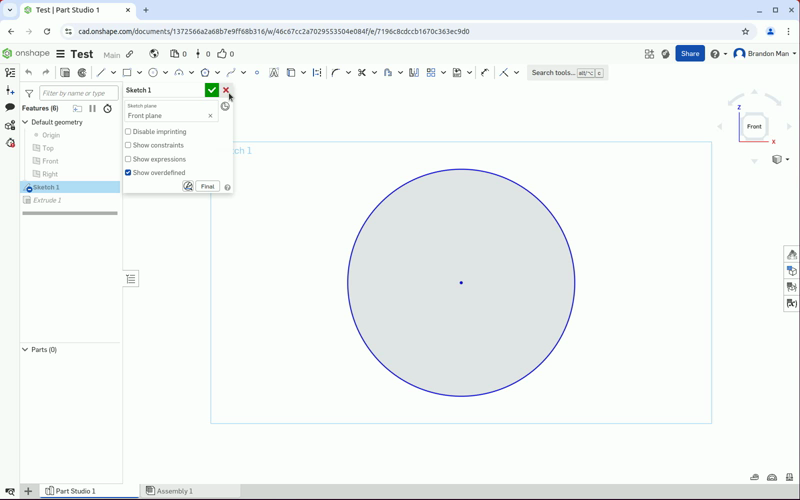
key(shift+s)
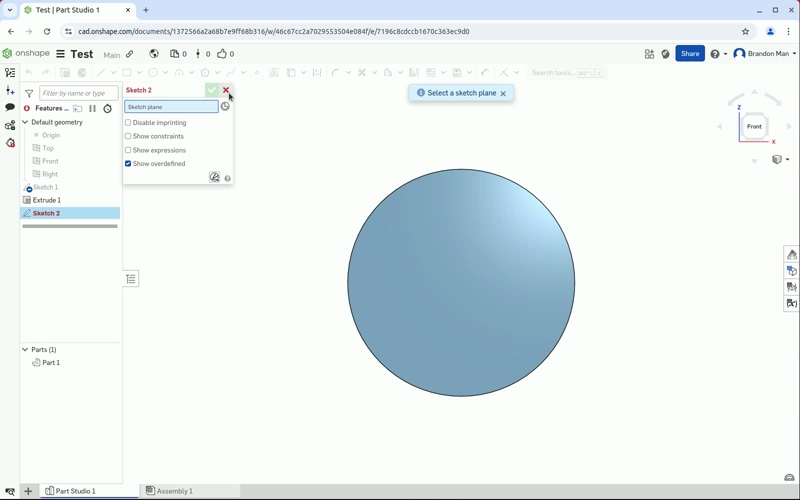
mouse_move(73, 163)
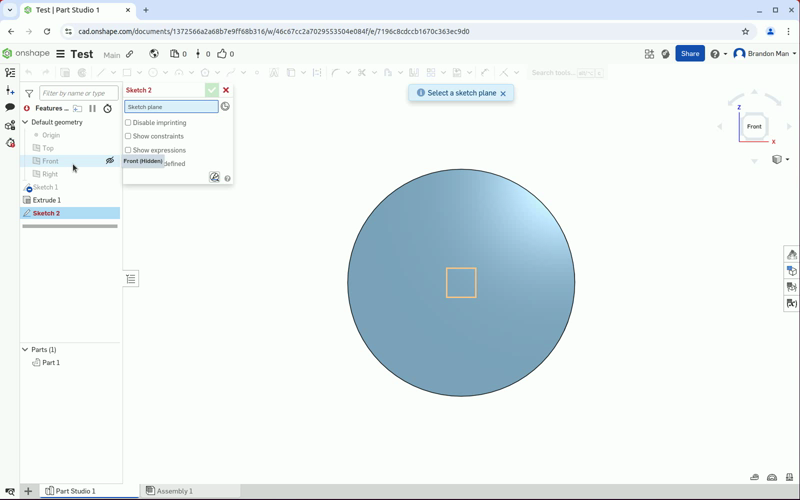
click(73, 163)
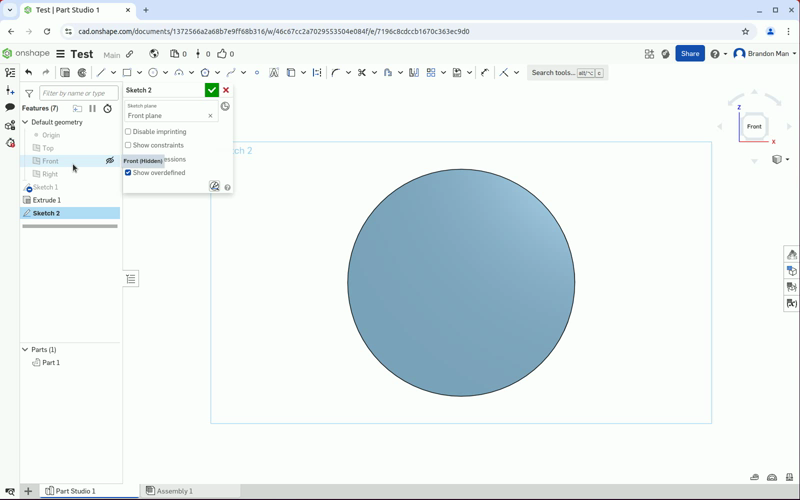
mouse_move(73, 352)
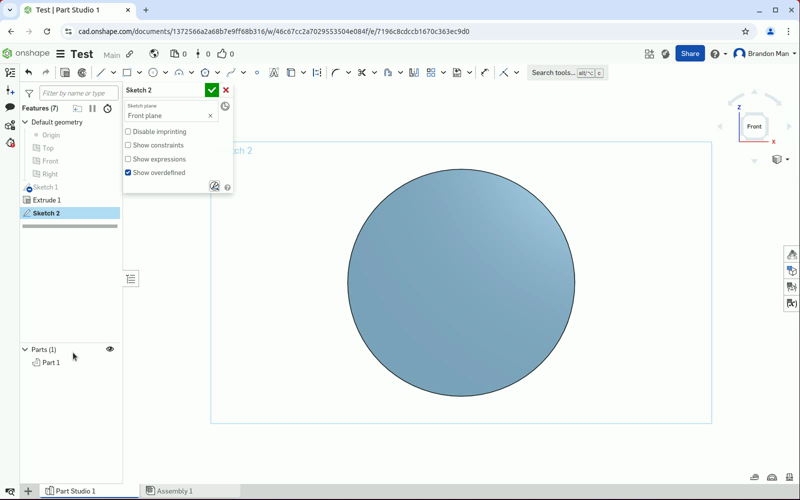
key(y)
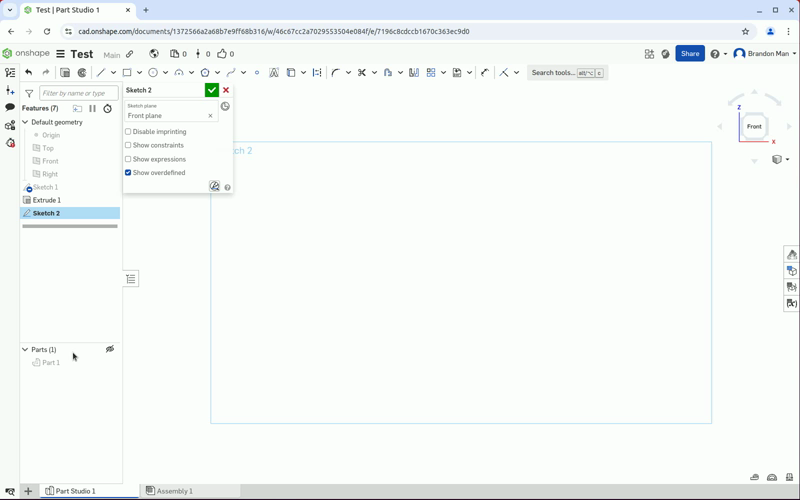
key(l)
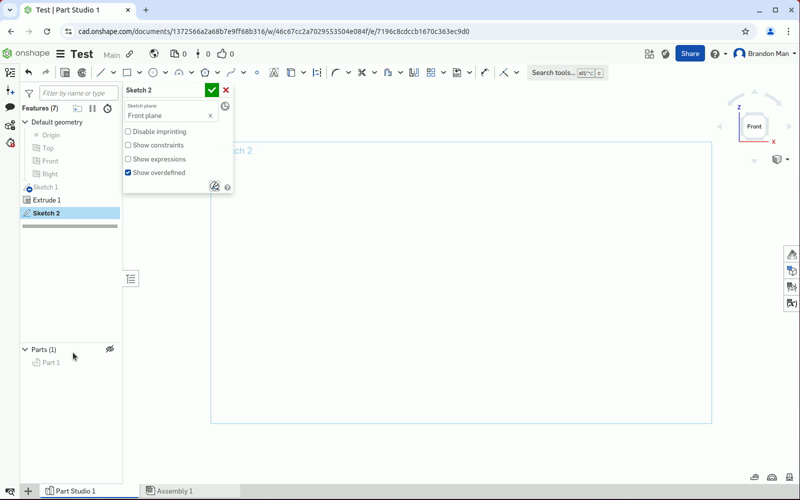
key_down(shift)
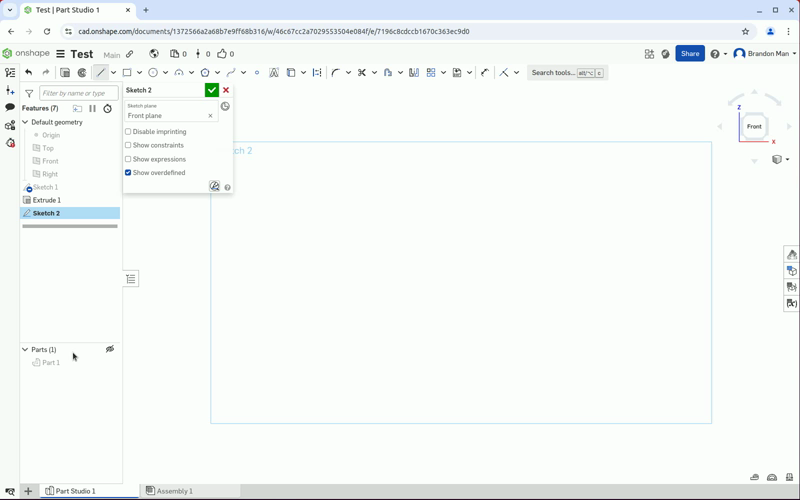
mouse_move(416, 239)
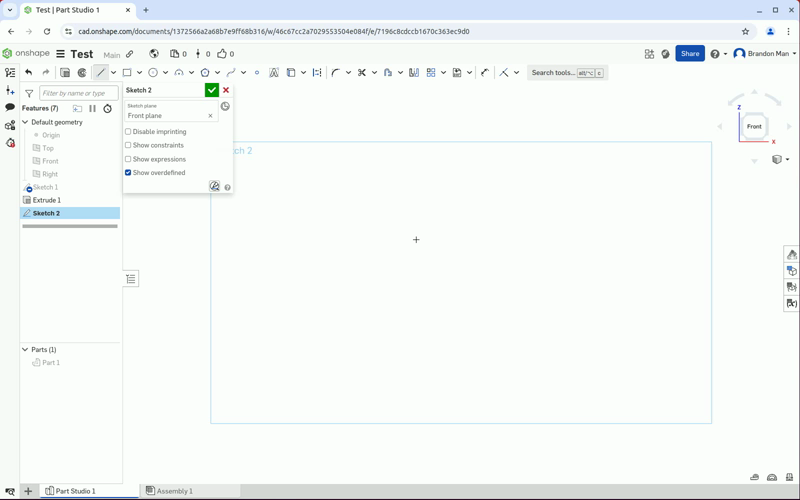
click(416, 239)
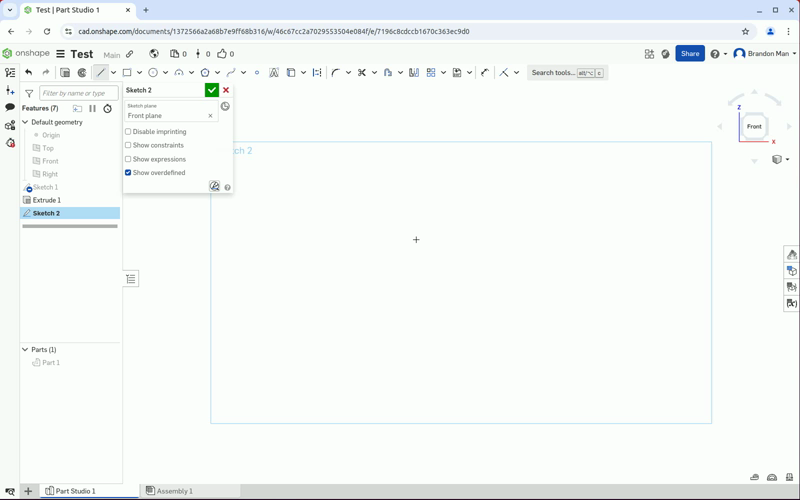
key_up(shift)
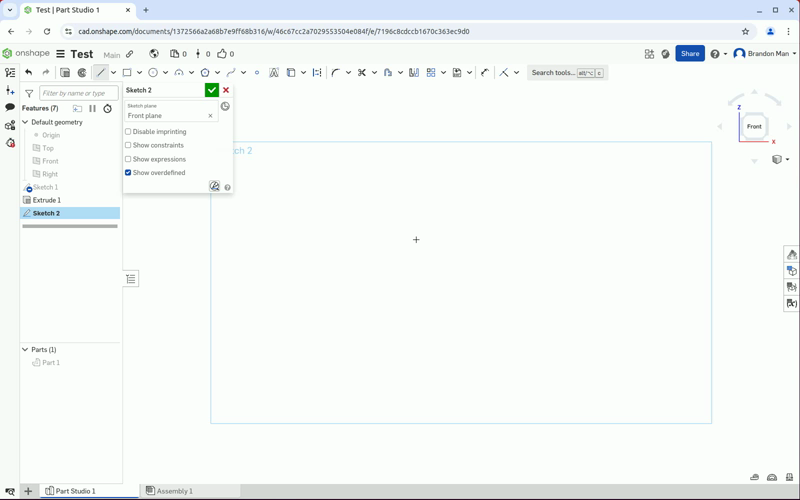
key_down(shift)
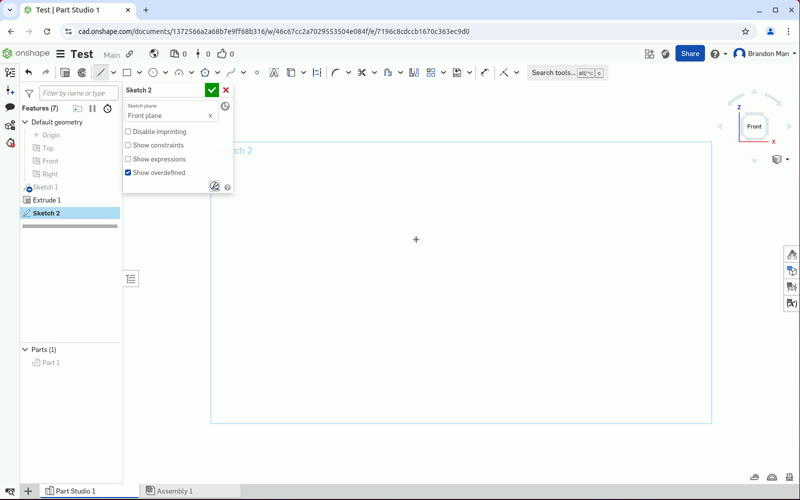
mouse_move(417, 326)
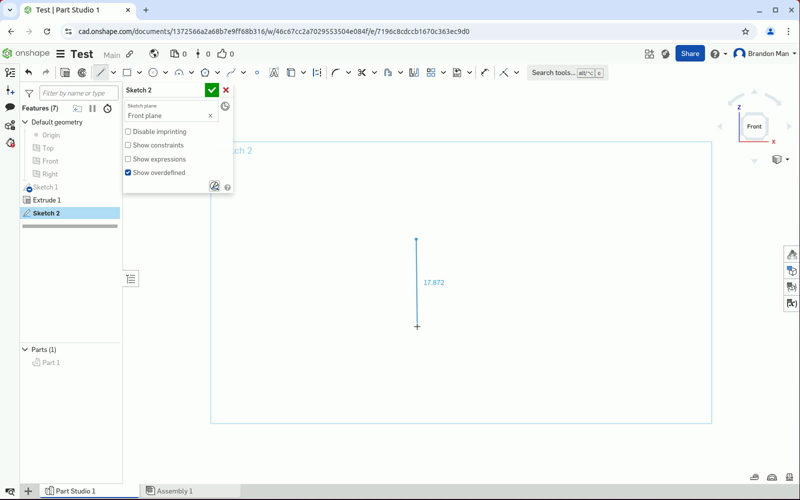
click(417, 326)
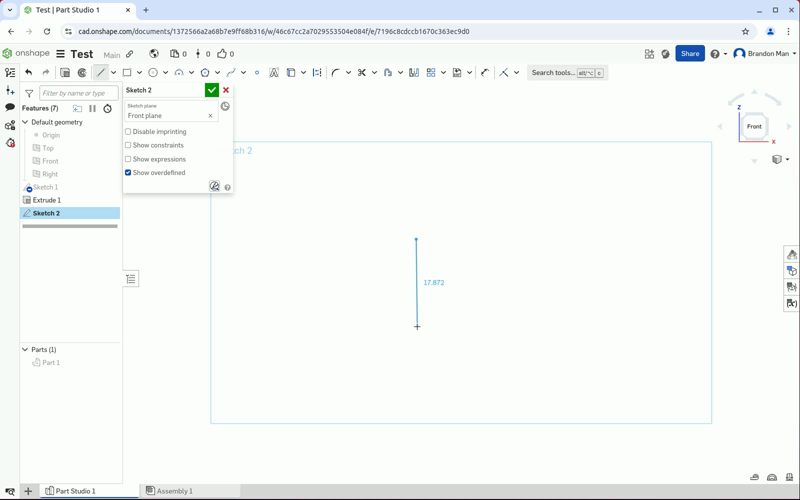
key_up(shift)
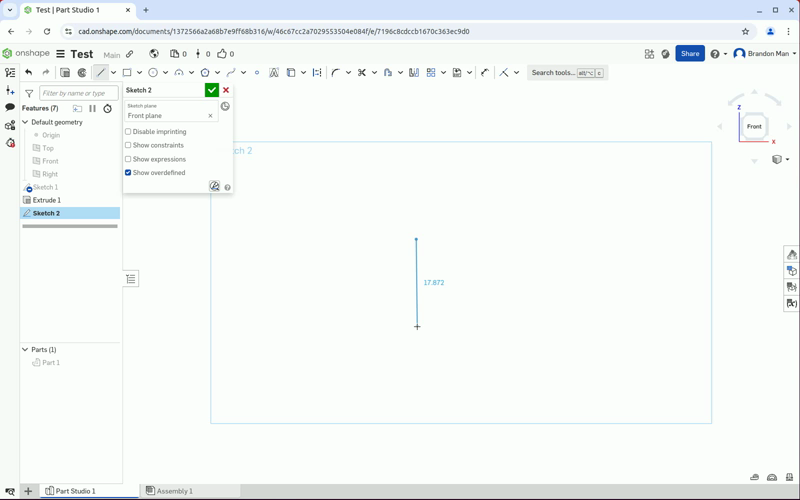
key_down(shift)
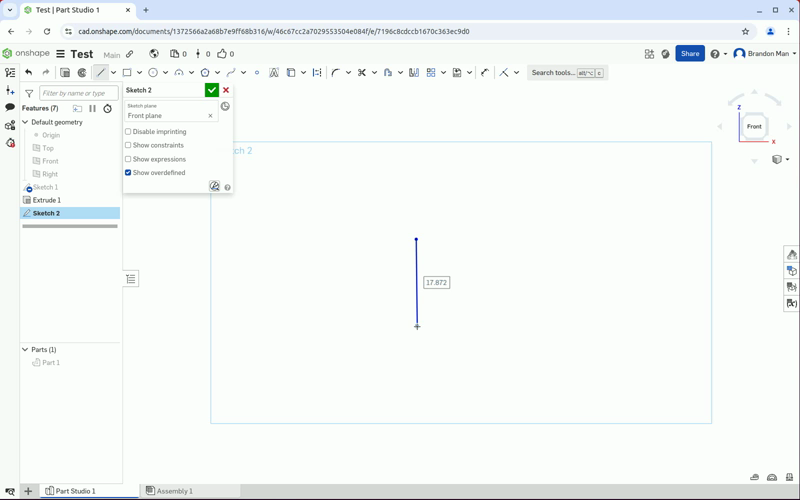
mouse_move(447, 326)
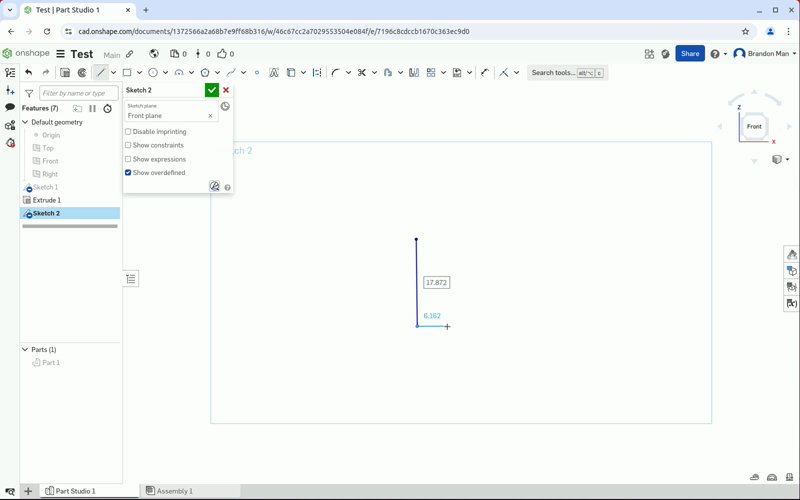
mouse_move(434, 343)
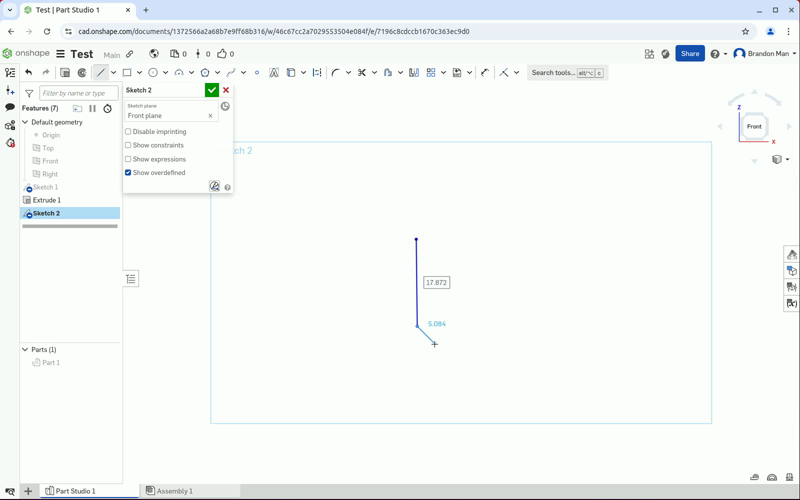
click(434, 343)
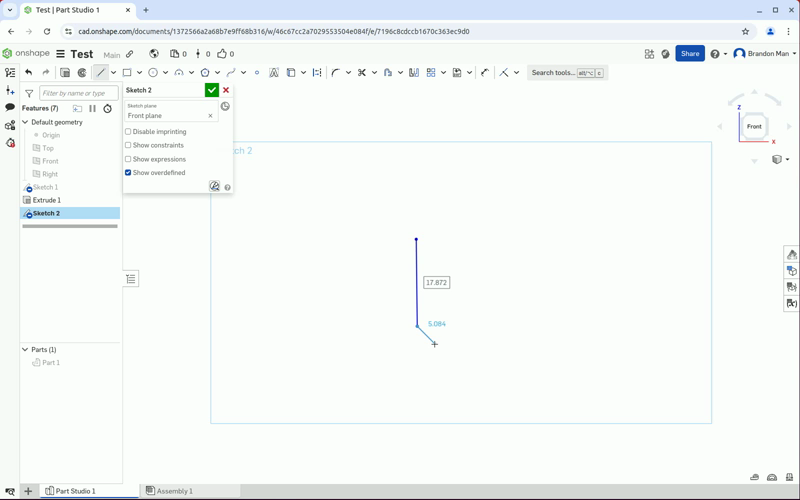
key_up(shift)
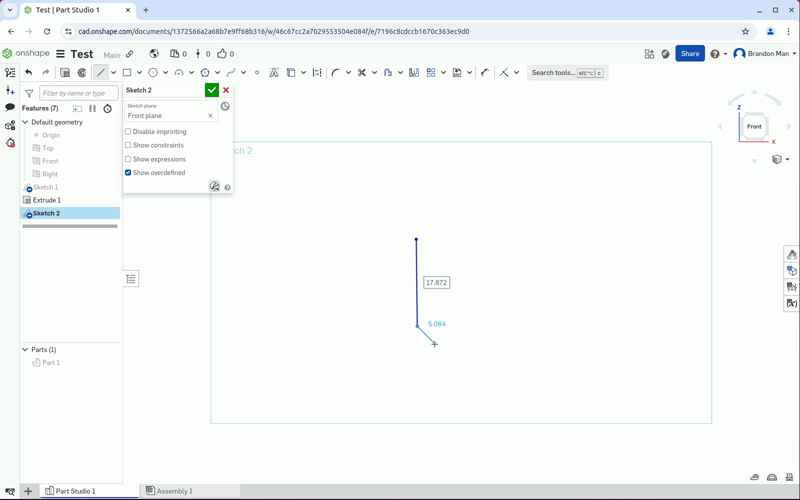
key_down(shift)
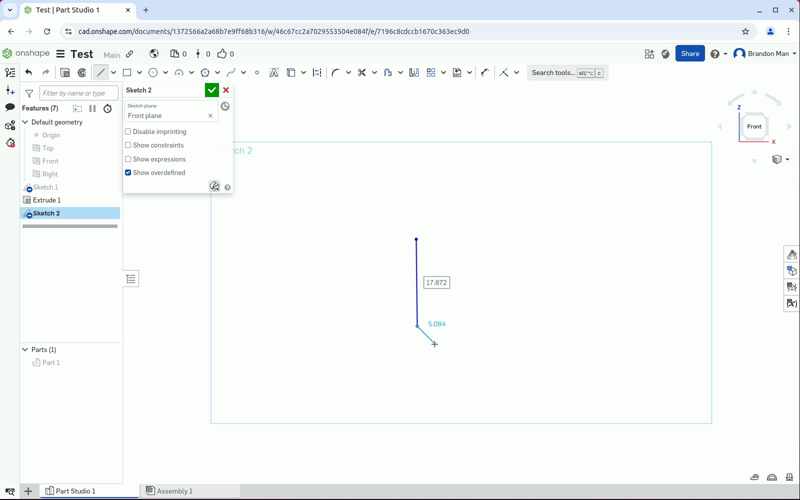
mouse_move(464, 343)
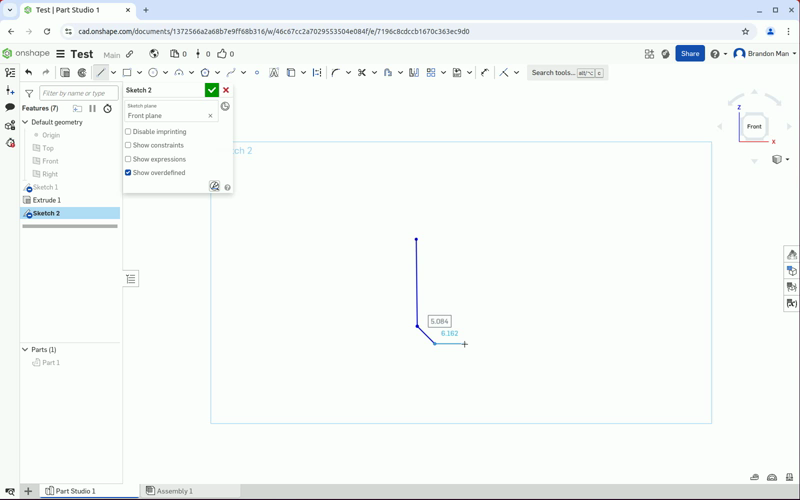
mouse_move(486, 343)
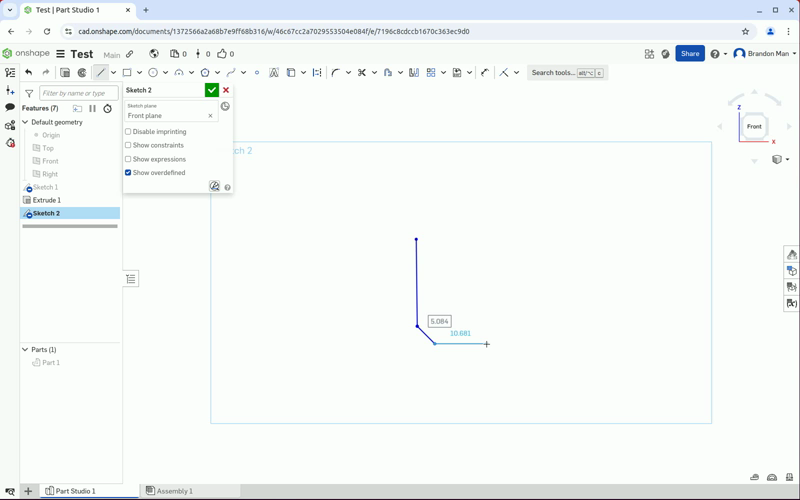
click(486, 343)
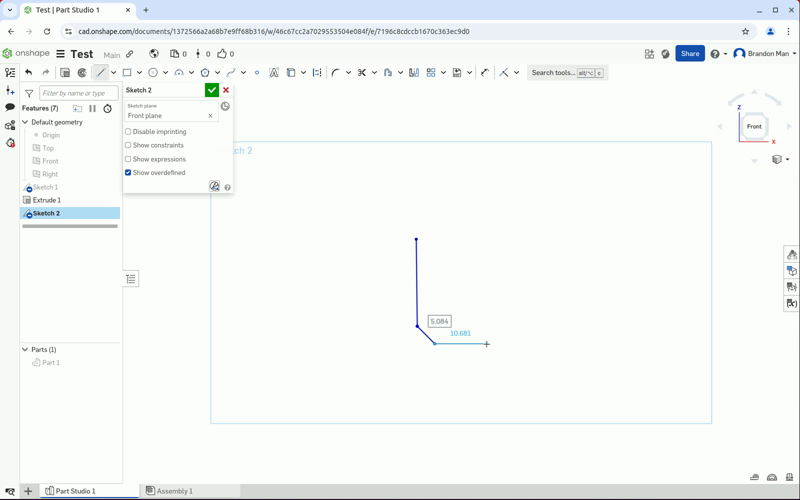
key_up(shift)
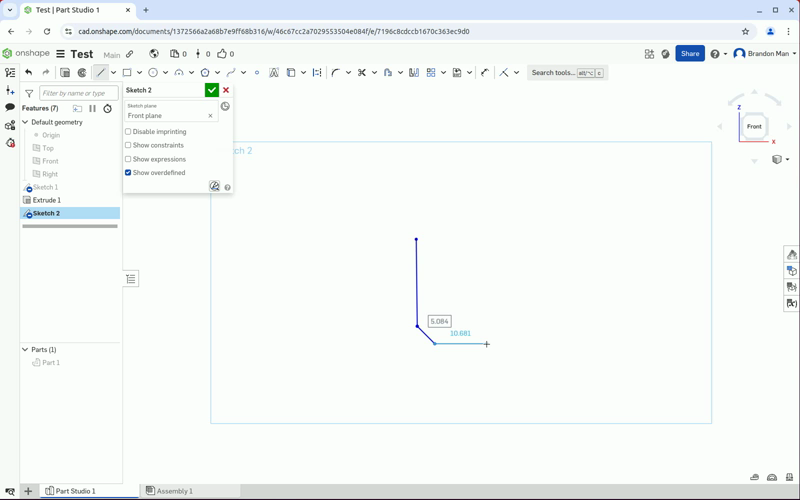
key_down(shift)
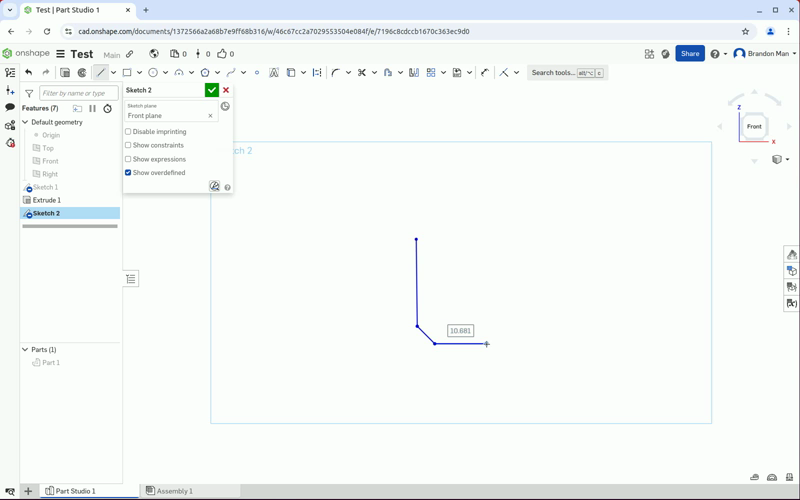
mouse_move(516, 343)
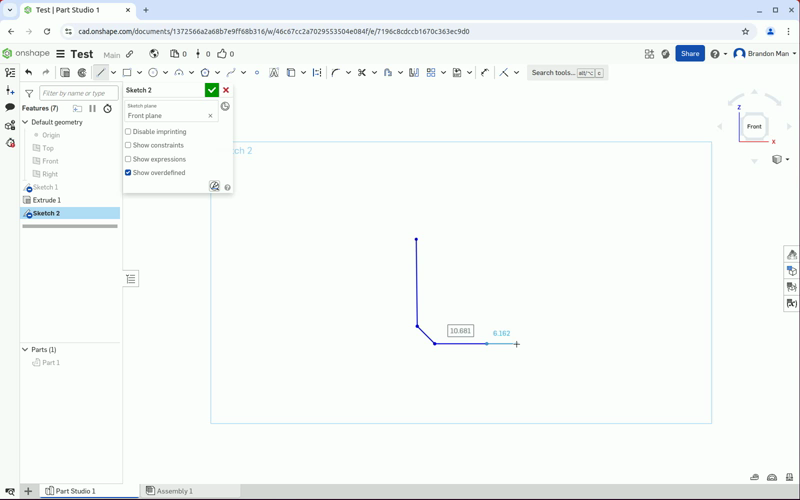
mouse_move(504, 326)
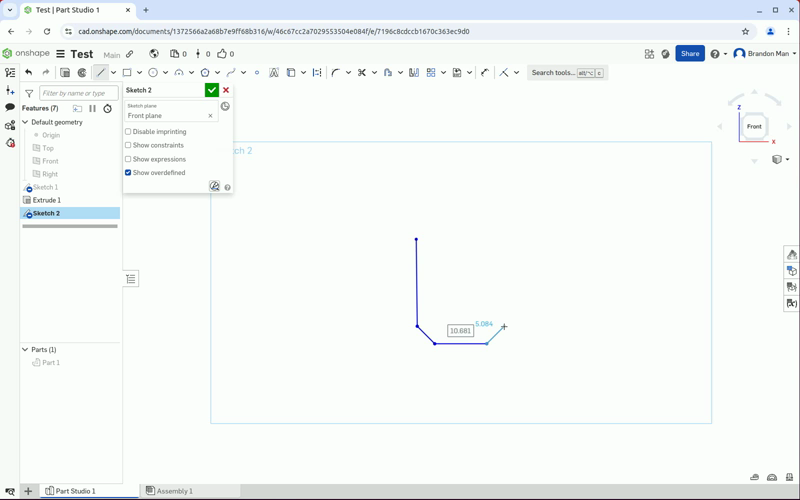
click(504, 326)
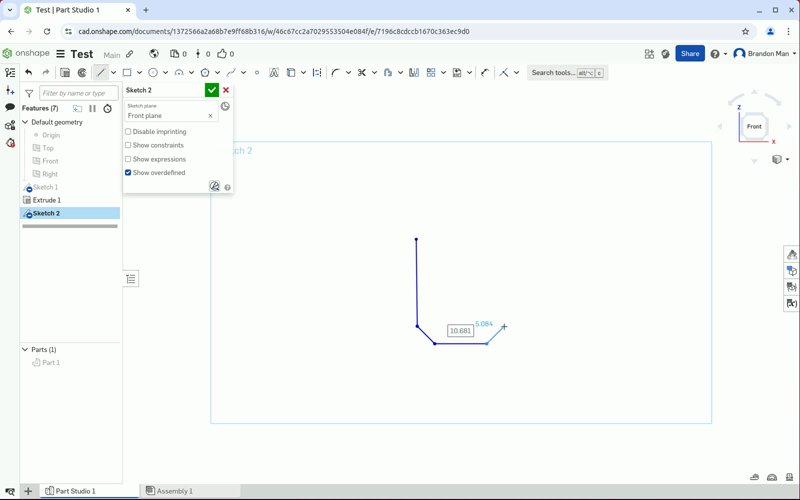
key_up(shift)
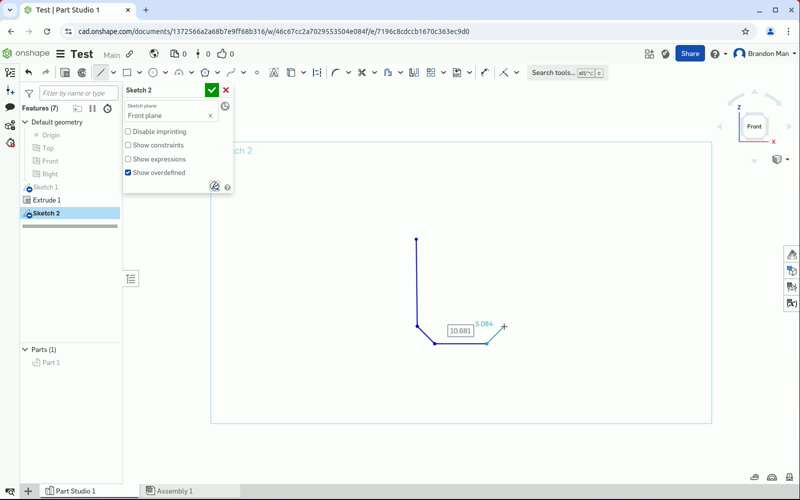
key_down(shift)
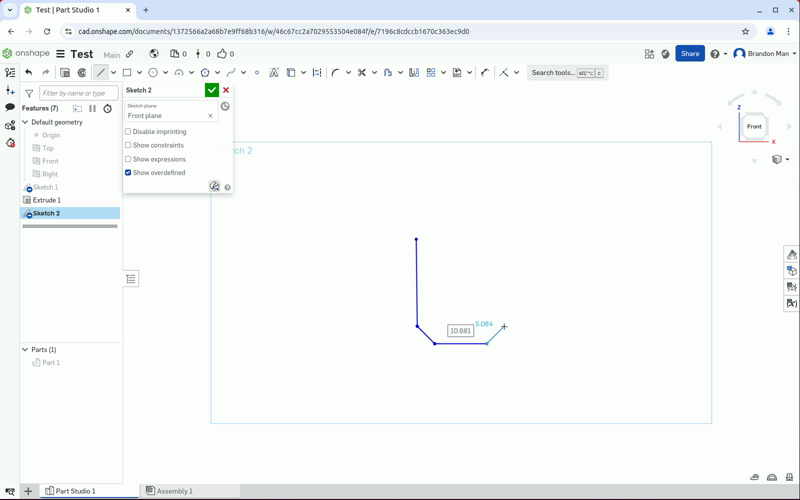
mouse_move(504, 239)
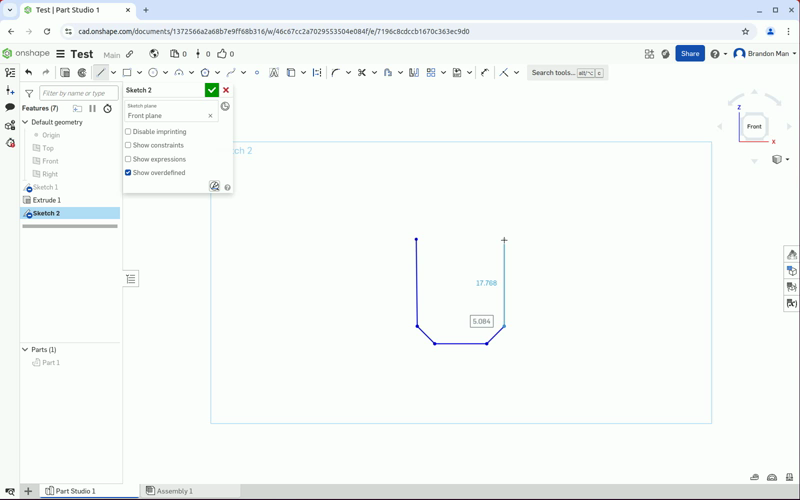
click(504, 239)
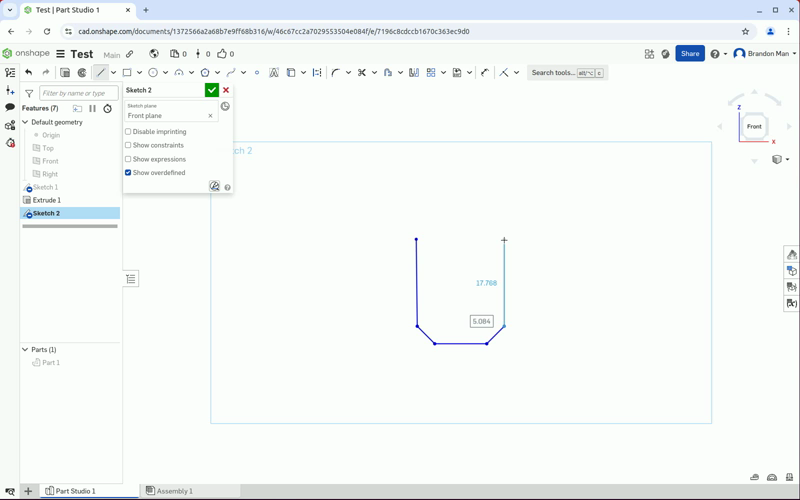
key_up(shift)
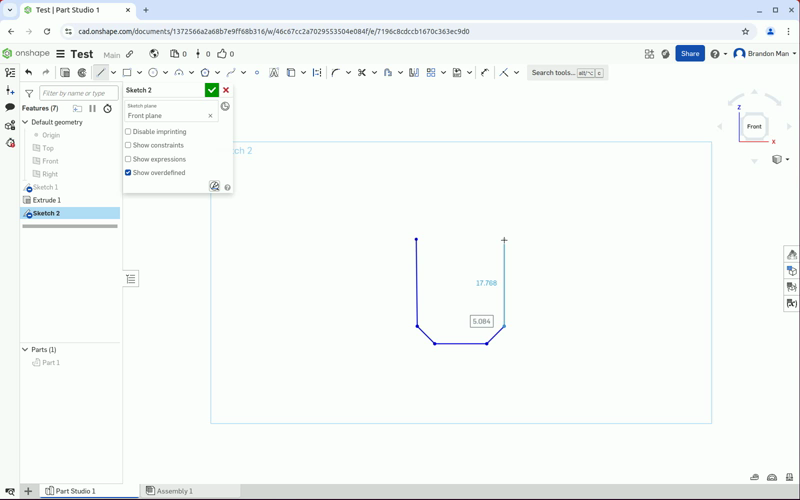
key_down(shift)
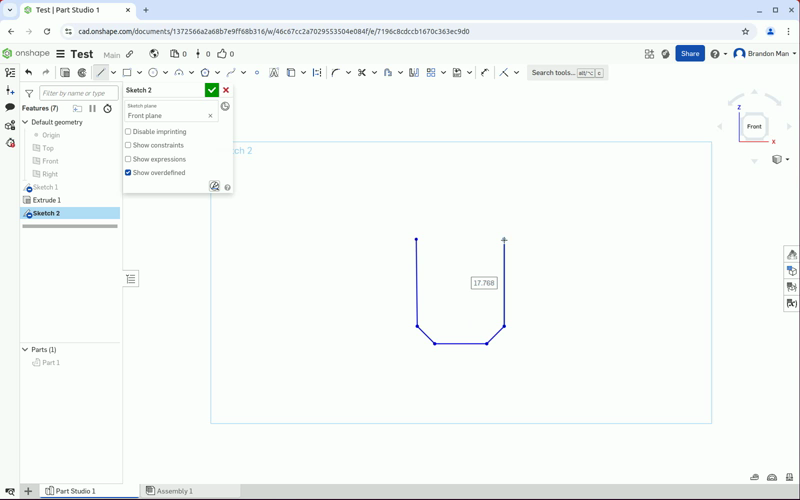
mouse_move(534, 239)
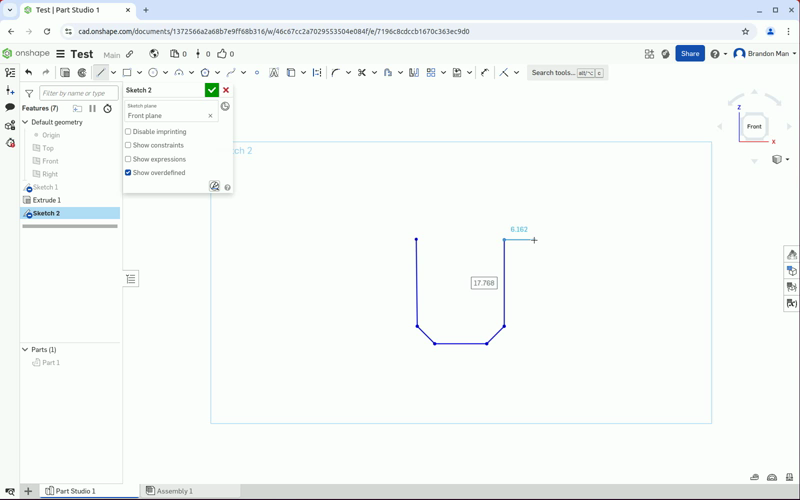
mouse_move(487, 219)
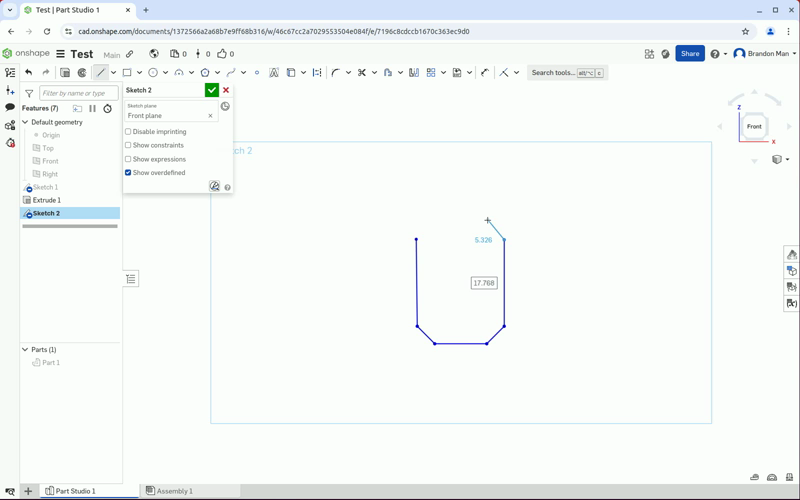
click(487, 219)
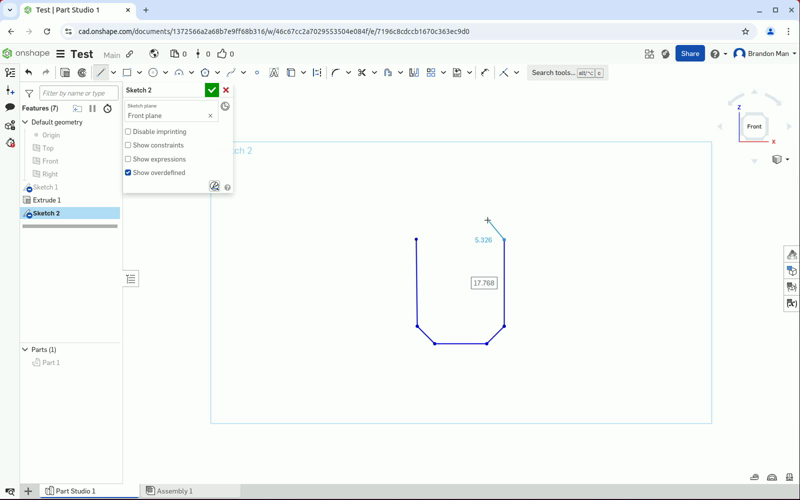
key_up(shift)
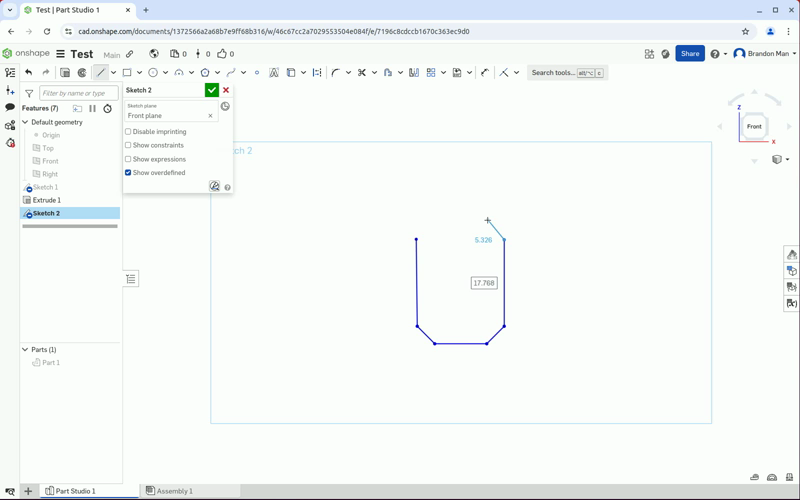
key_down(shift)
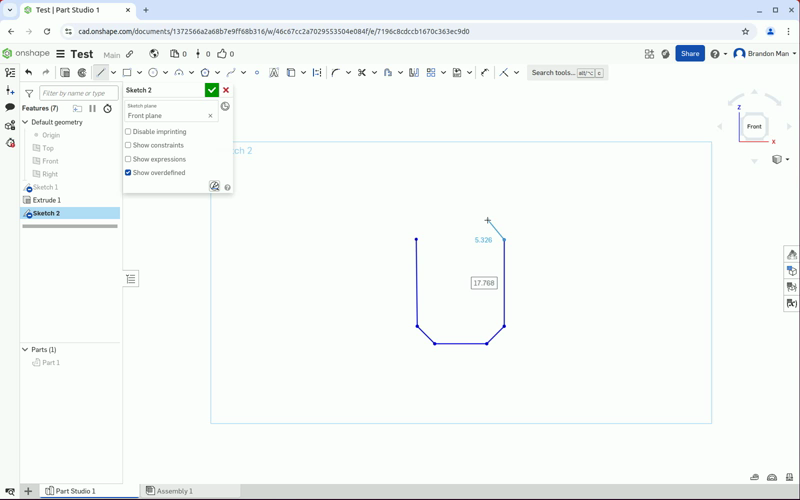
mouse_move(517, 219)
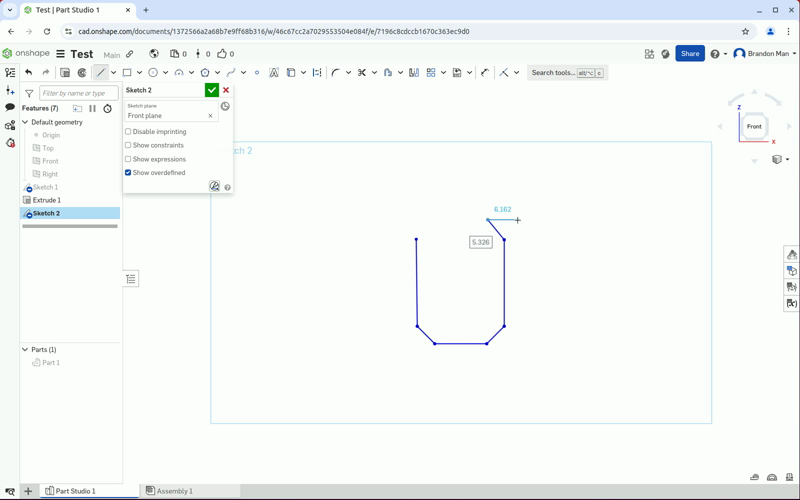
mouse_move(461, 219)
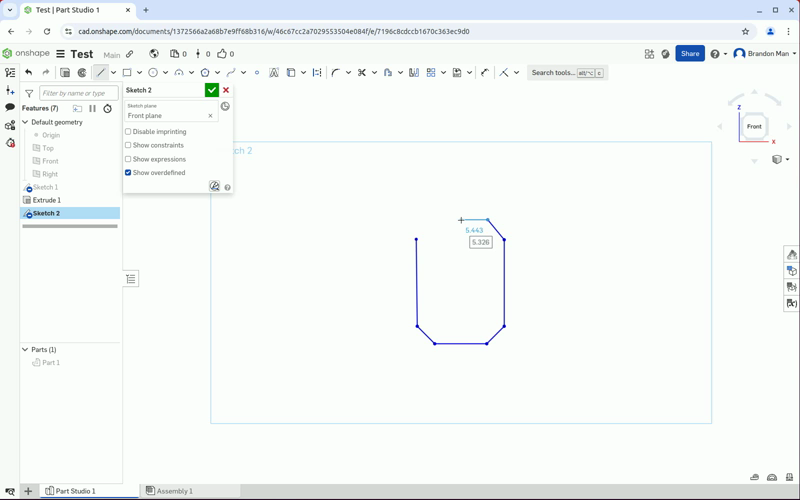
click(461, 219)
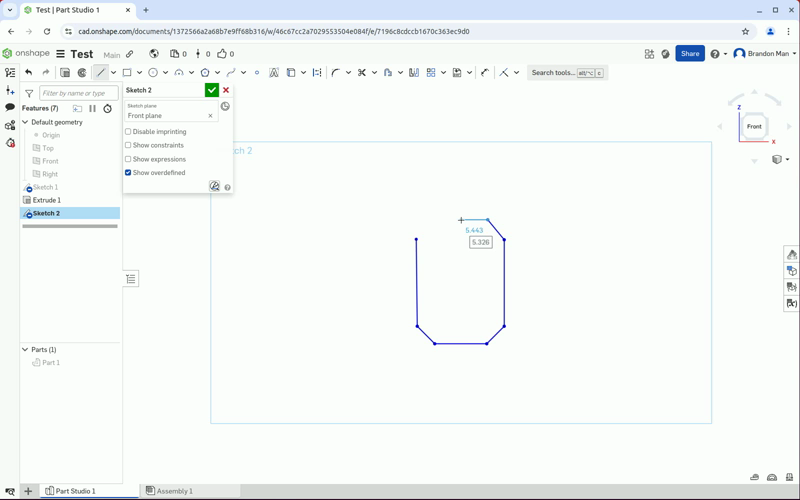
key_up(shift)
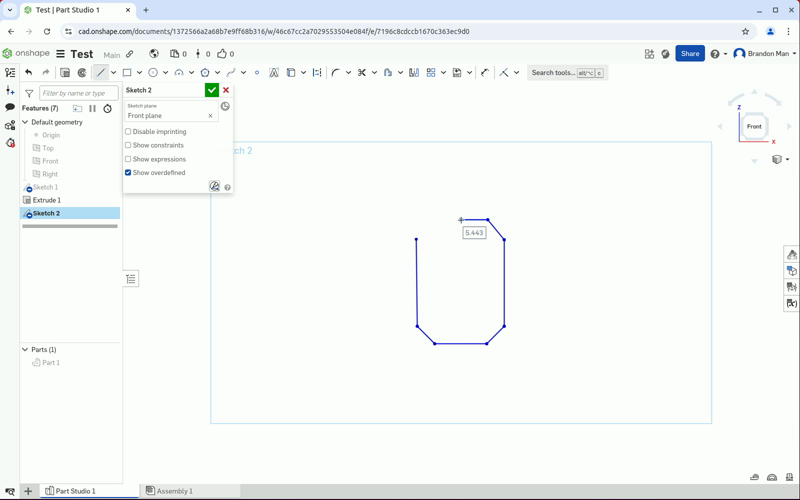
key_down(shift)
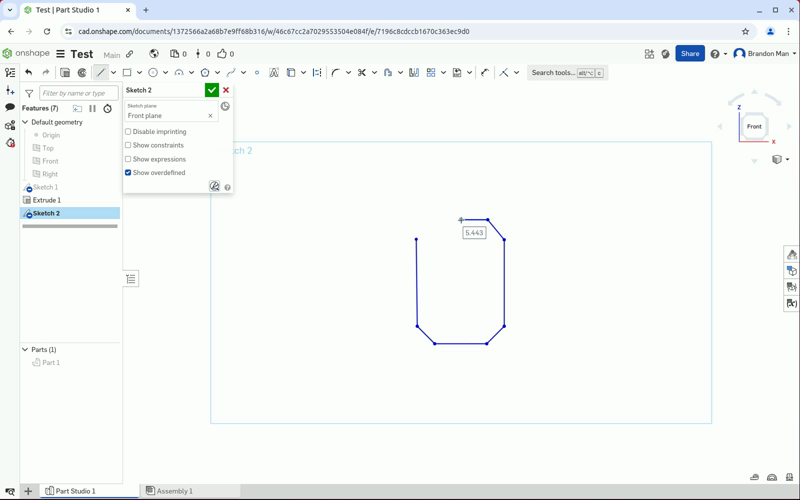
mouse_move(491, 219)
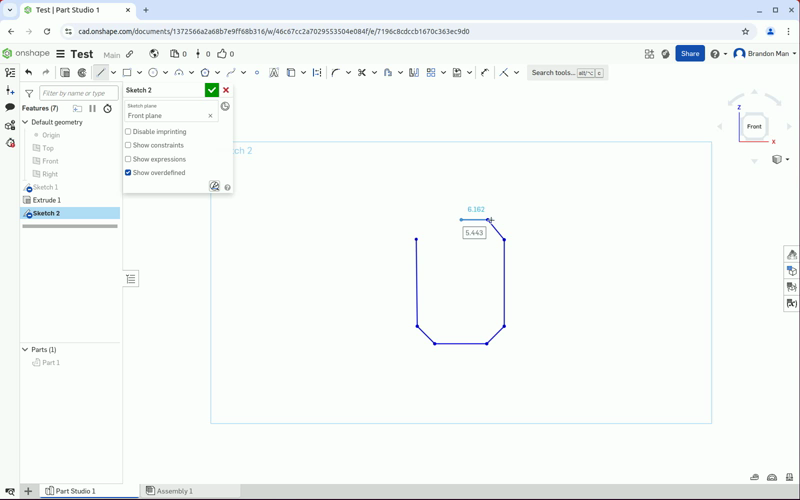
mouse_move(434, 219)
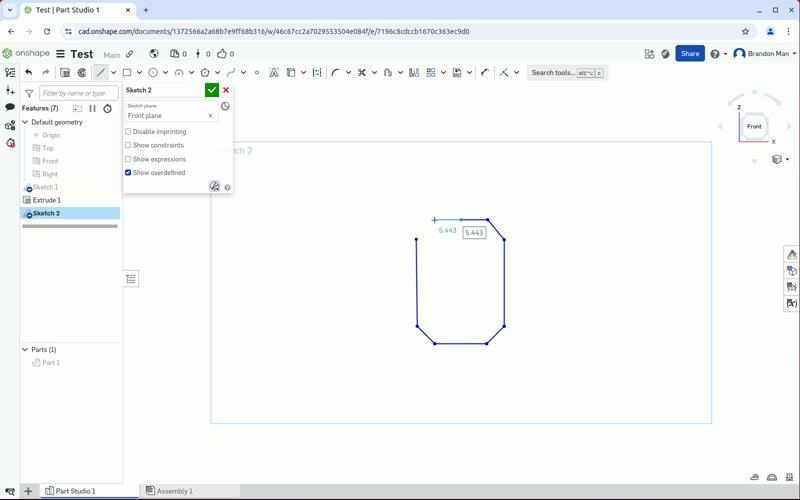
click(434, 219)
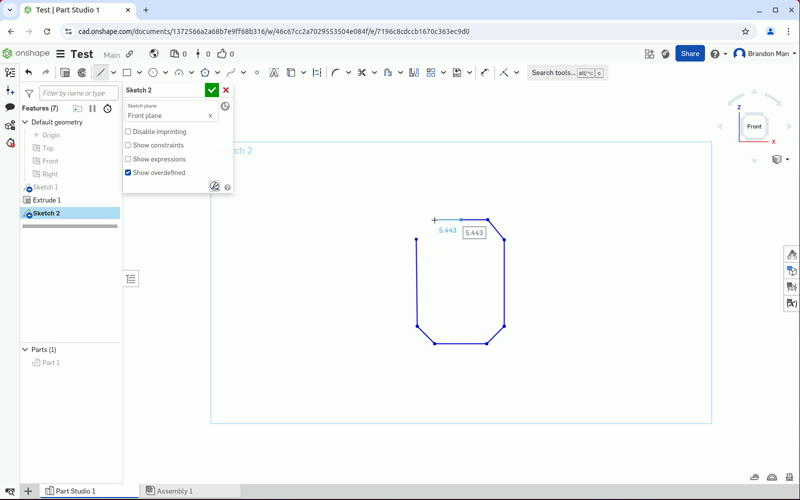
key_up(shift)
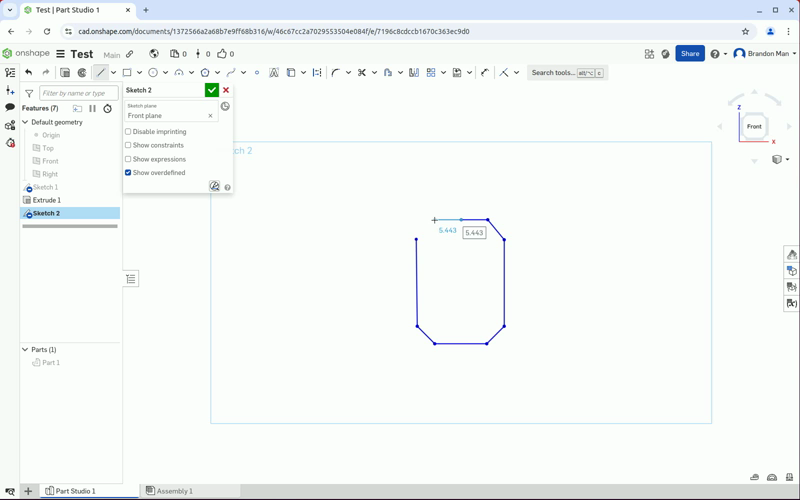
mouse_move(464, 219)
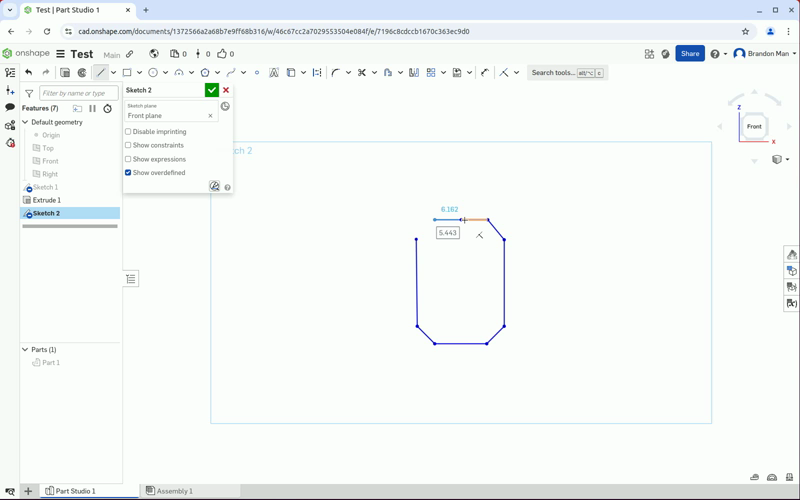
key_down(shift)
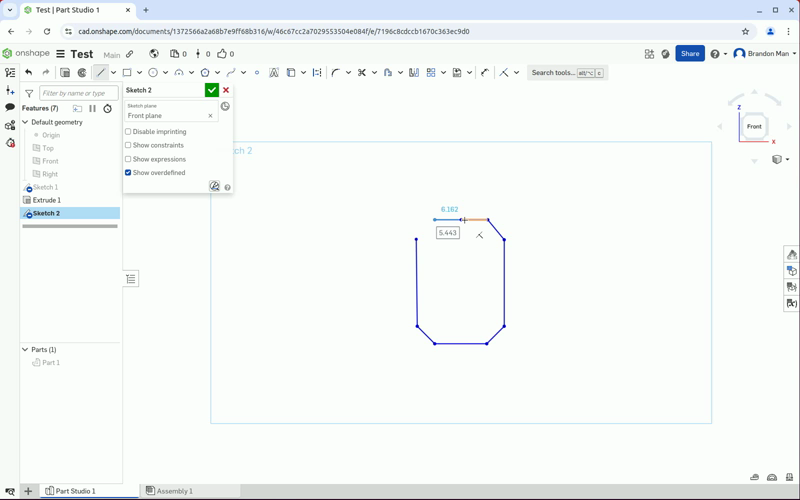
mouse_move(416, 239)
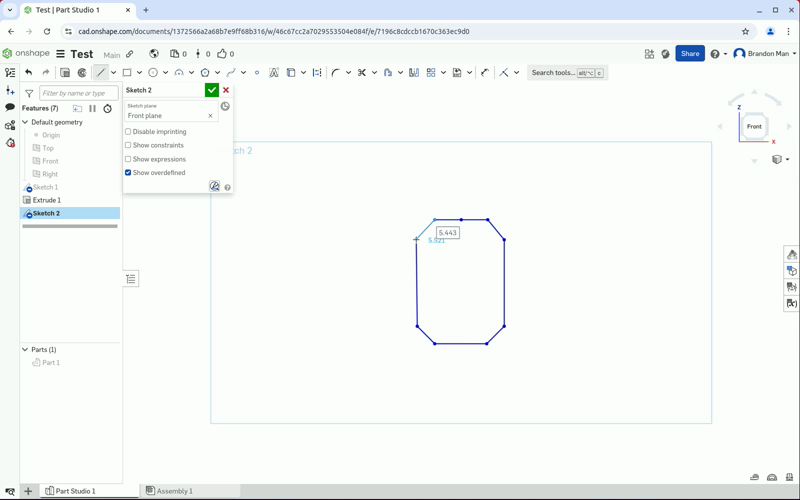
key_up(shift)
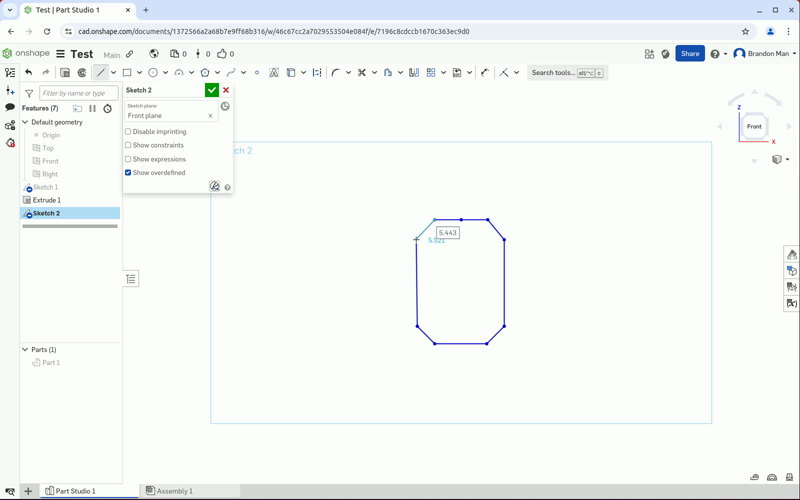
click(416, 239)
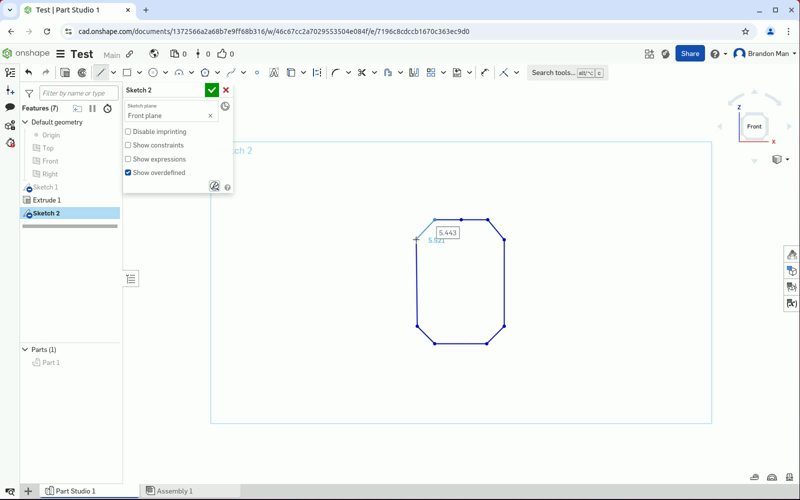
key(esc)
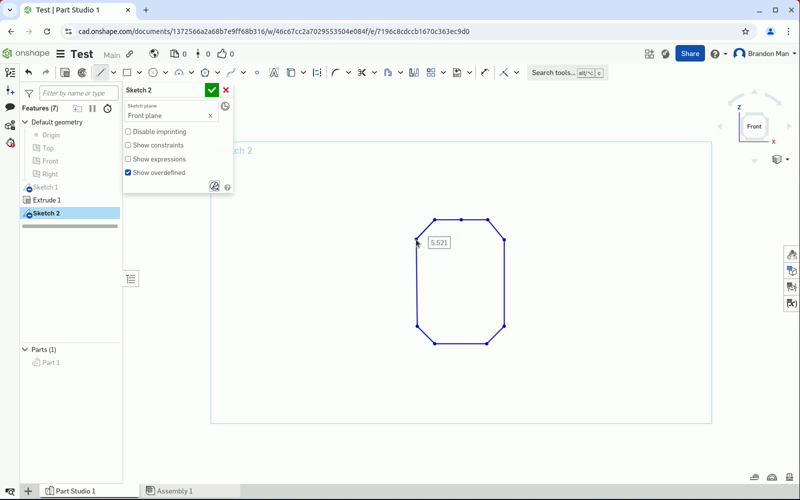
mouse_move(495, 294)
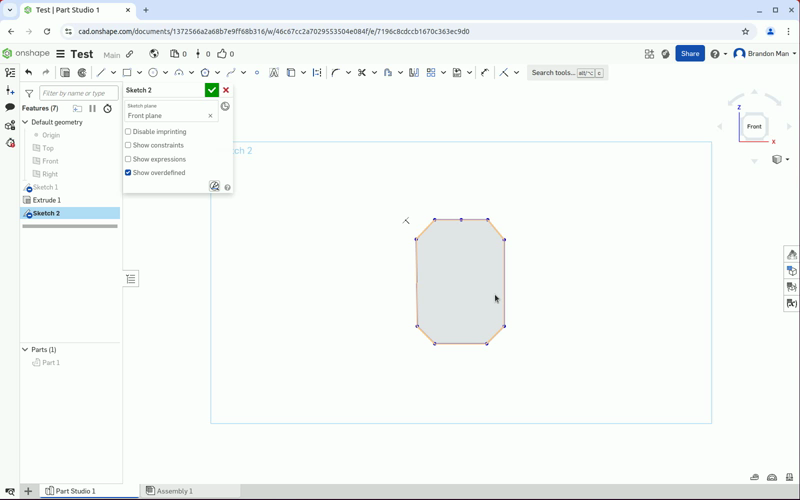
click(495, 294)
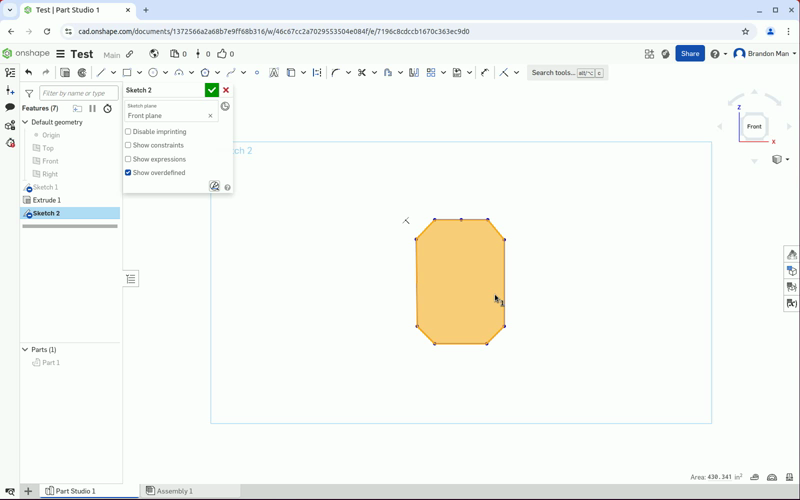
mouse_move(73, 352)
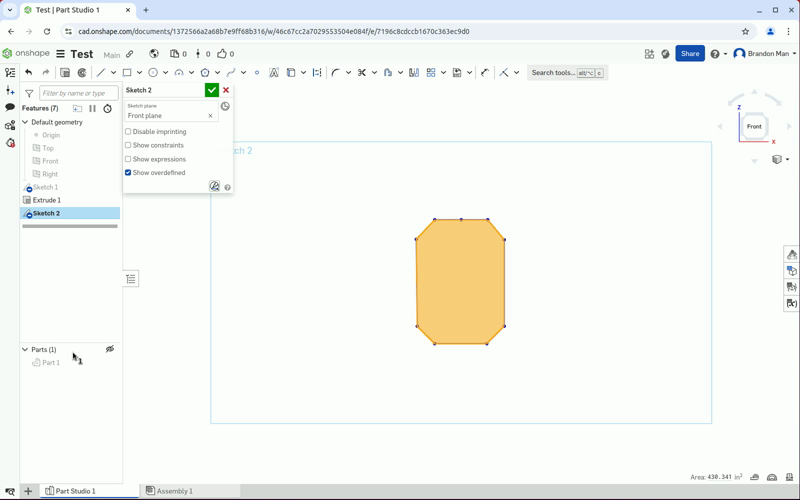
key(shift+y)
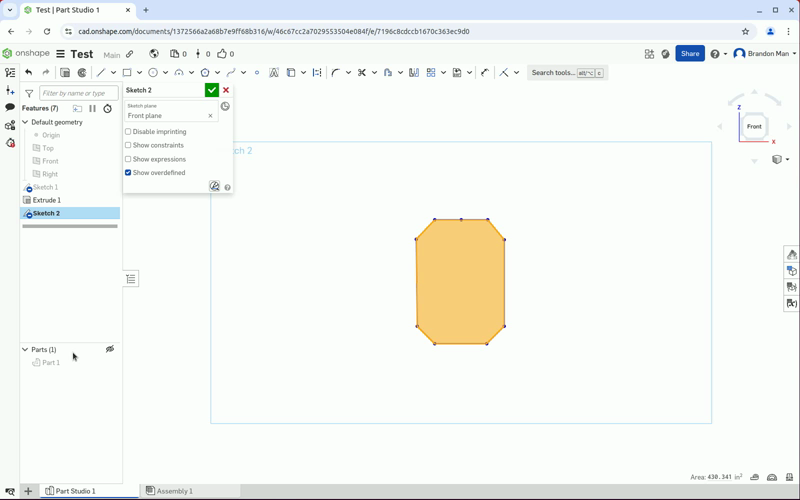
key(shift+e)
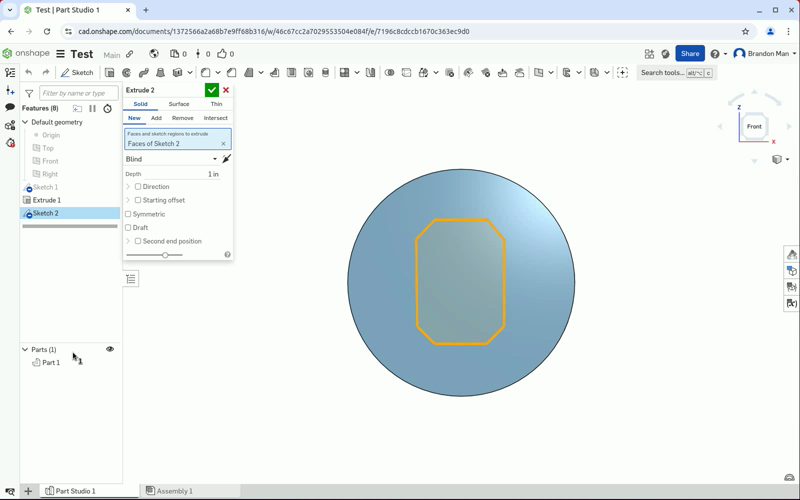
mouse_move(143, 106)
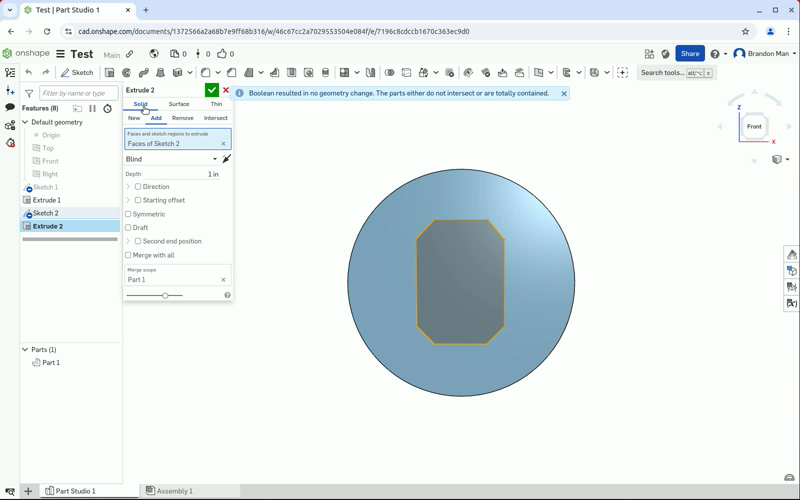
click(143, 106)
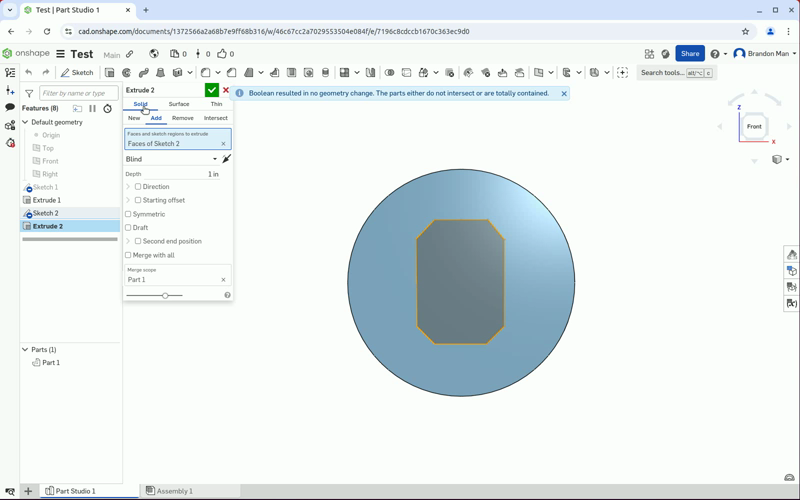
mouse_move(186, 120)
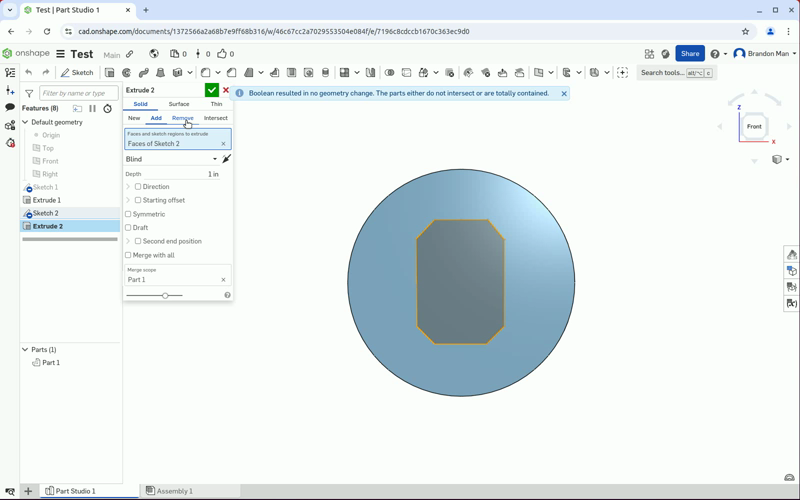
click(186, 120)
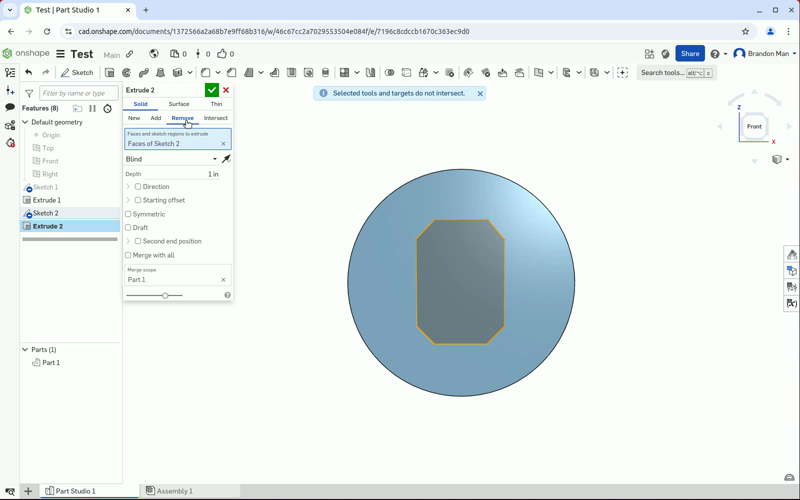
key(tab, 4)
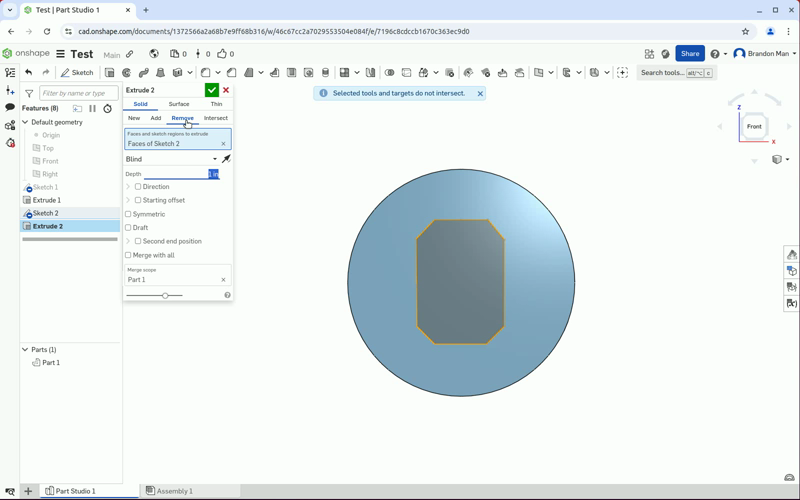
text(1.685)
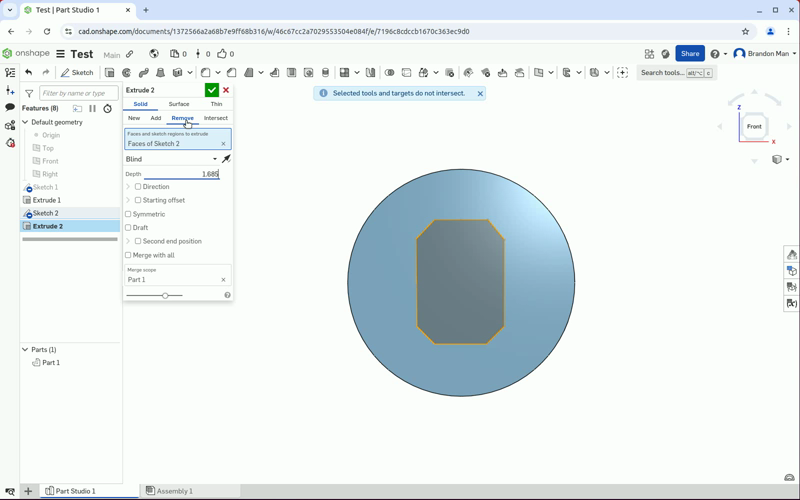
key(tab, 6)
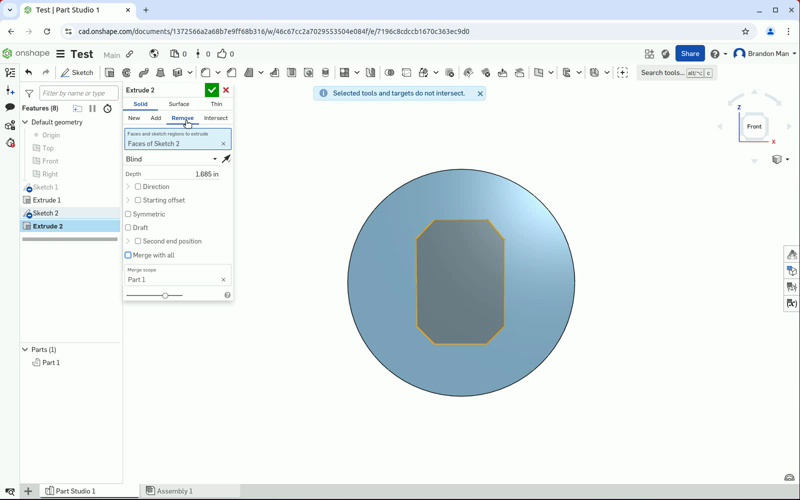
key(space)
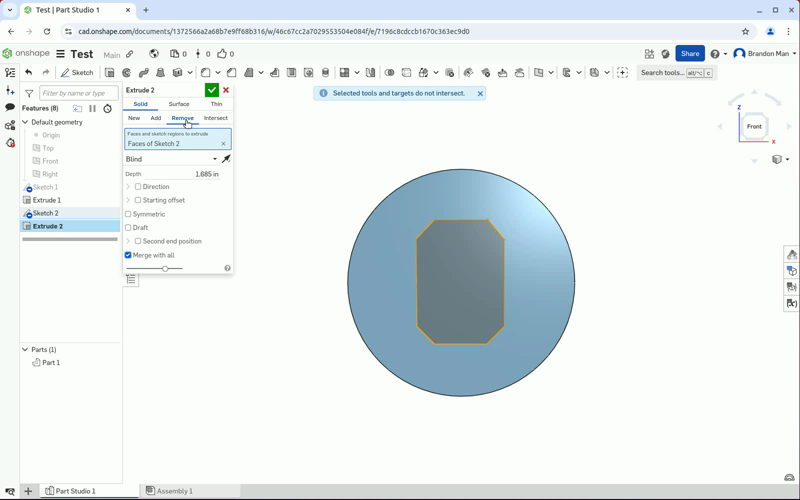
key(enter)
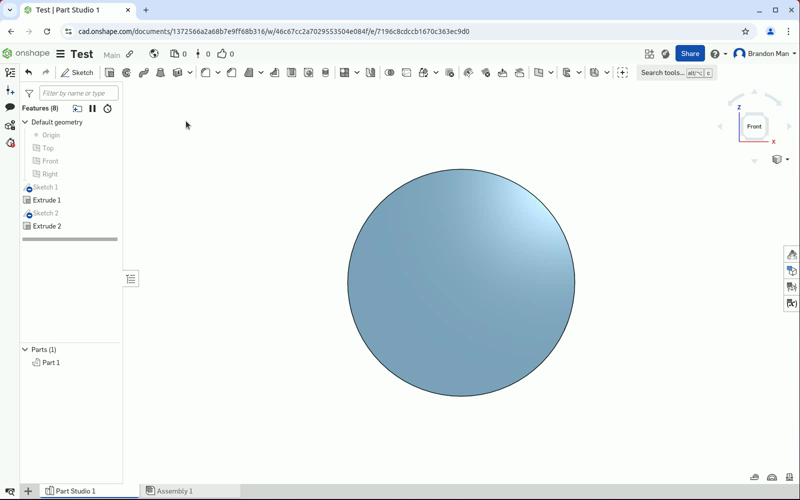
key(shift+h)
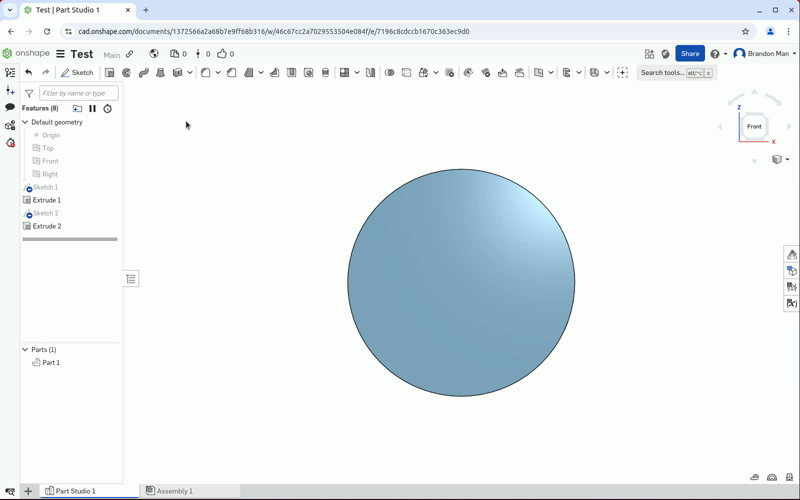
key(shift+h)
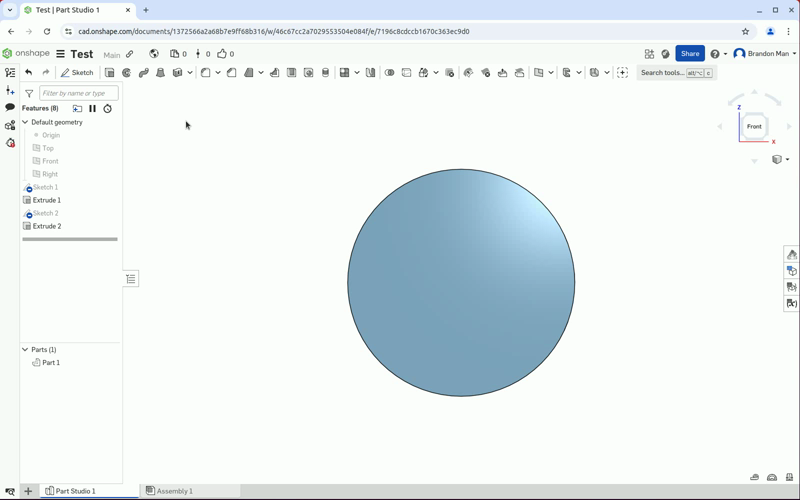
mouse_move(73, 189)
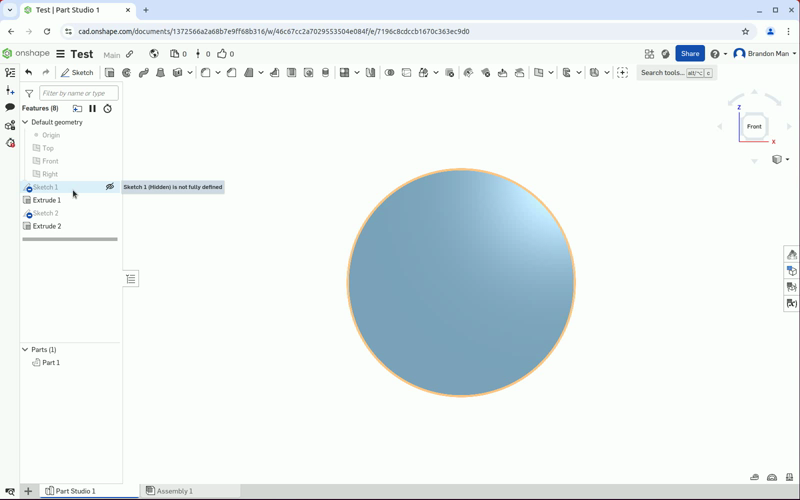
click(73, 189)
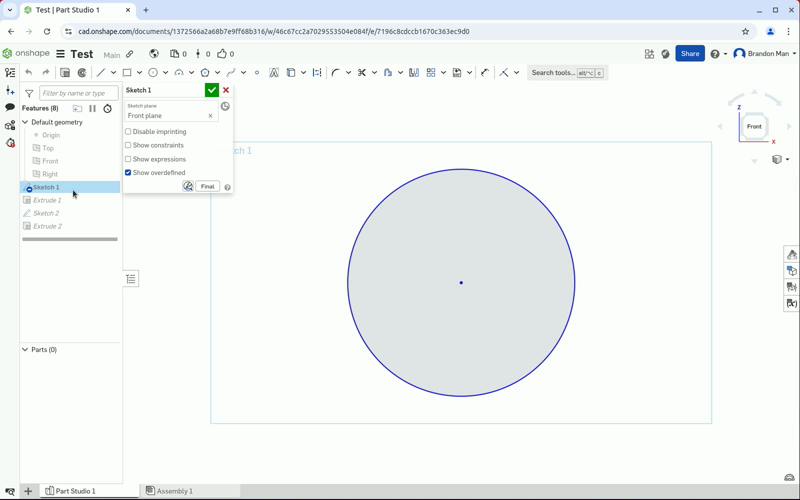
mouse_move(229, 92)
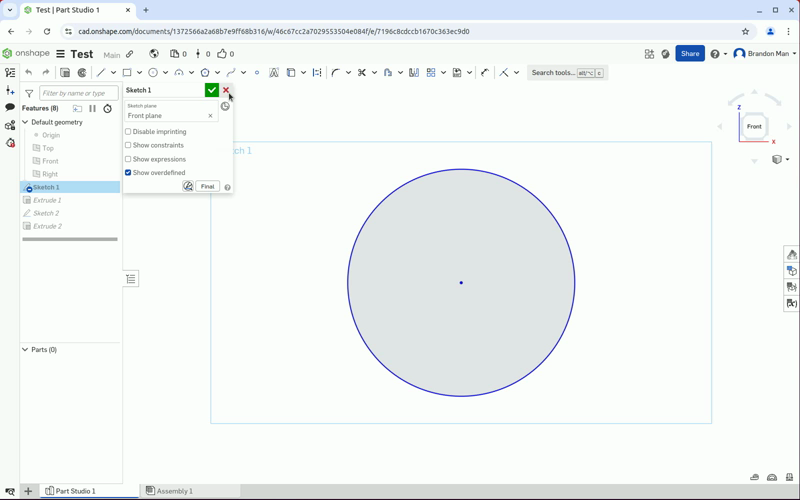
click(229, 92)
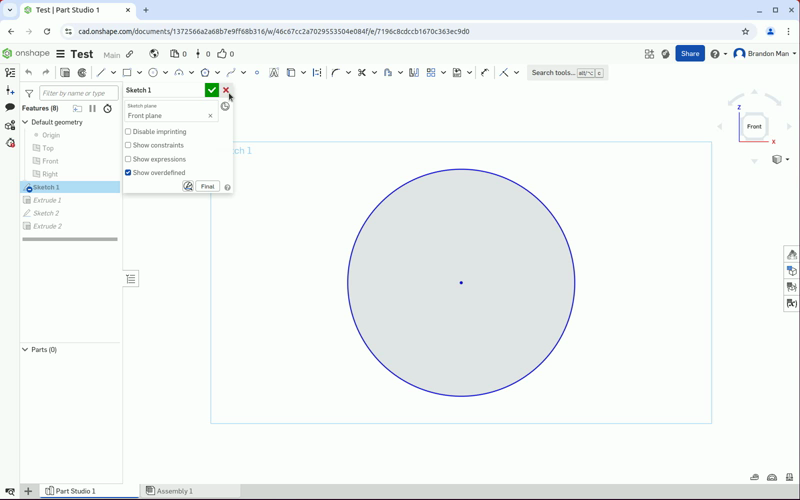
key(shift+s)
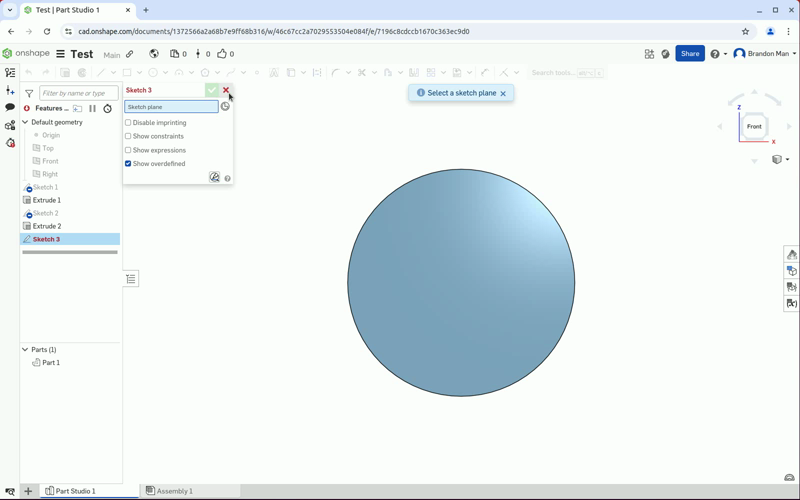
mouse_move(73, 163)
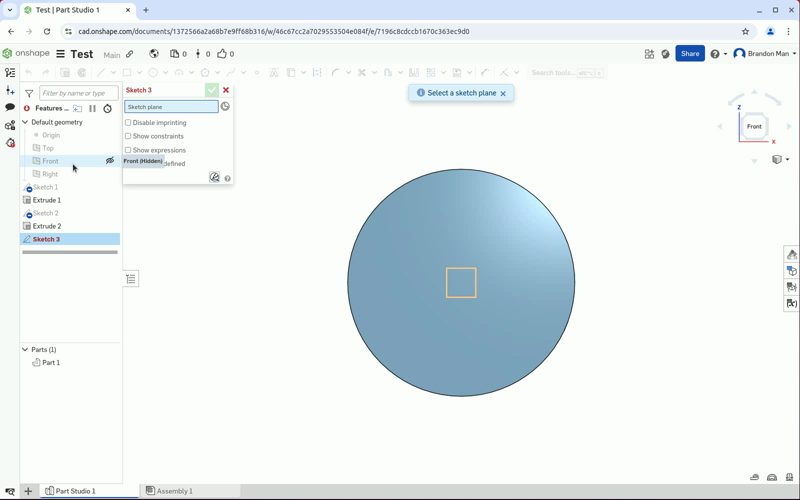
click(73, 163)
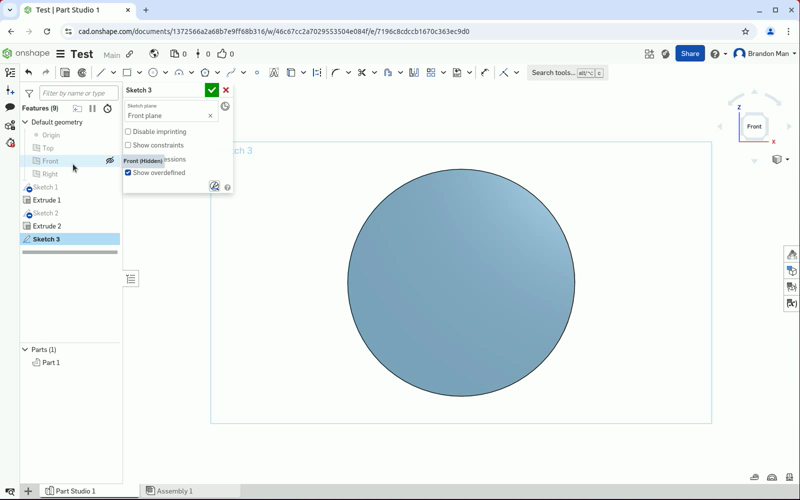
mouse_move(73, 352)
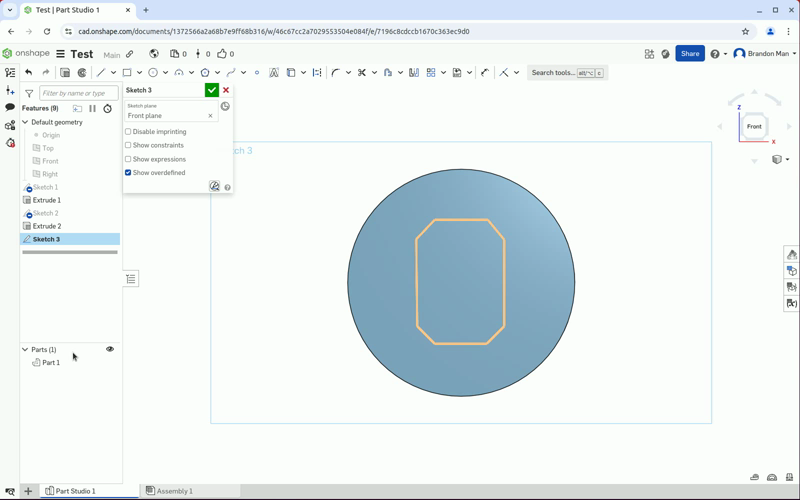
key(y)
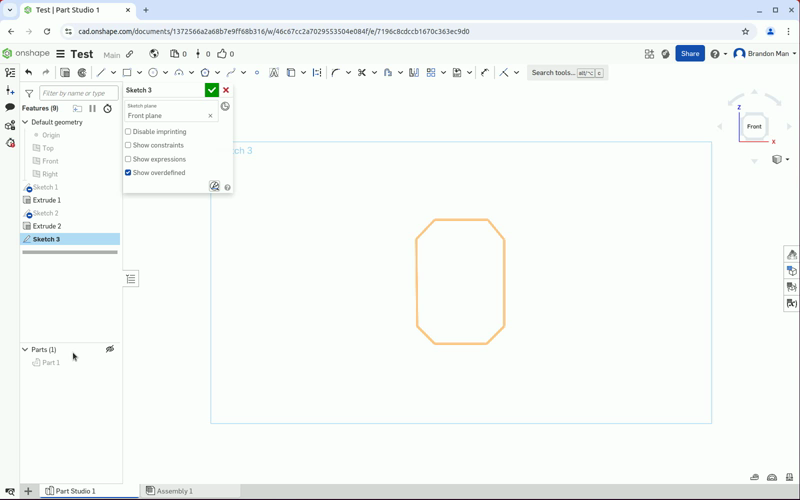
key(l)
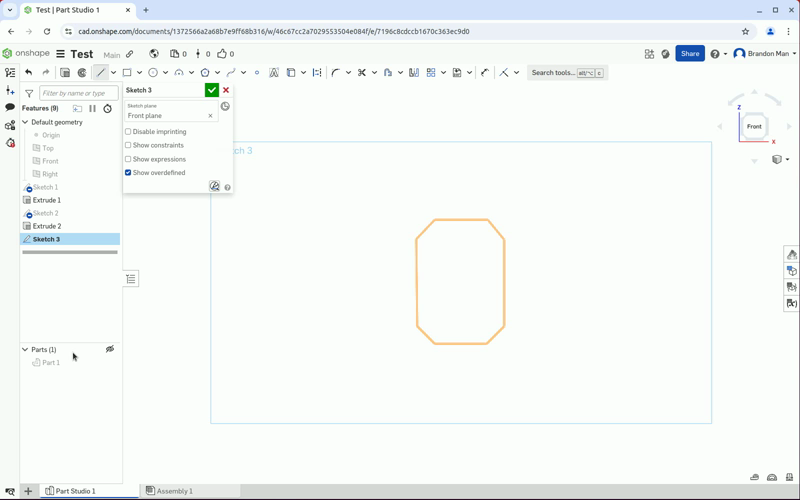
key_down(shift)
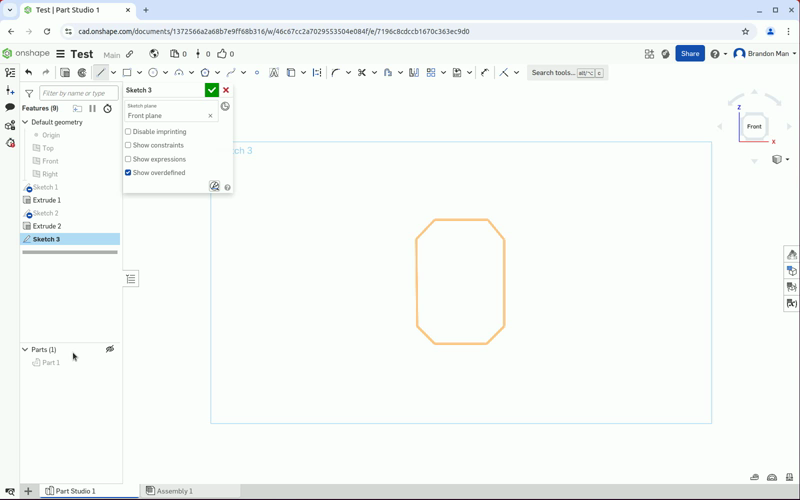
mouse_move(416, 239)
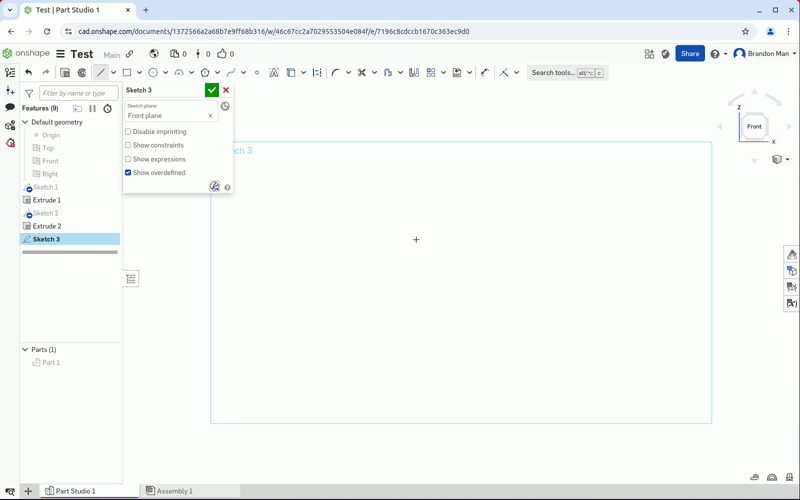
click(416, 239)
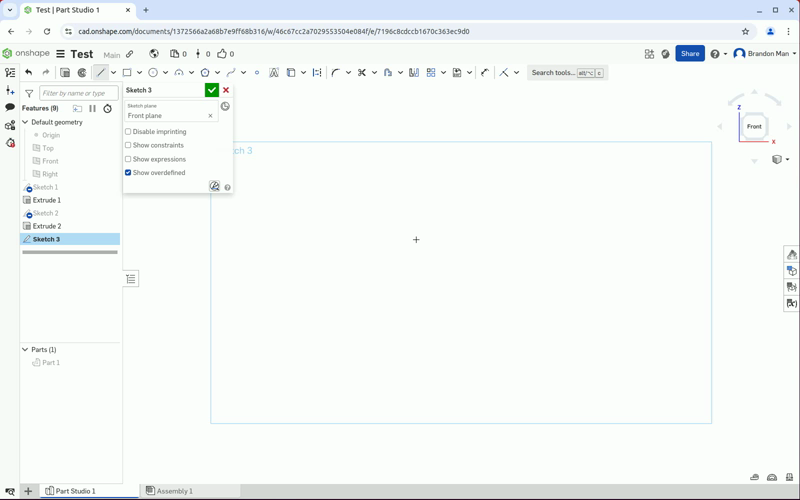
key_up(shift)
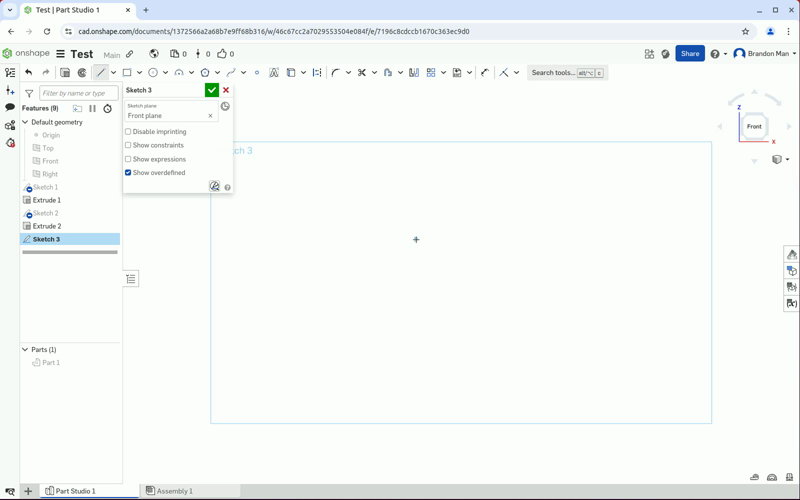
key_down(shift)
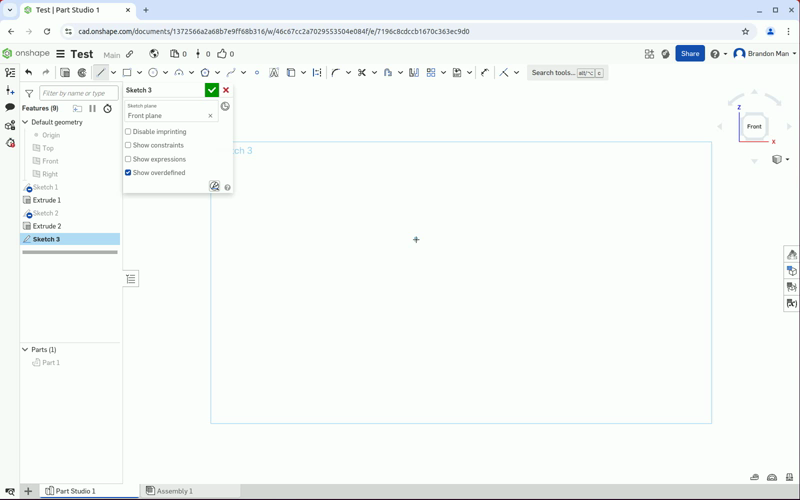
mouse_move(417, 326)
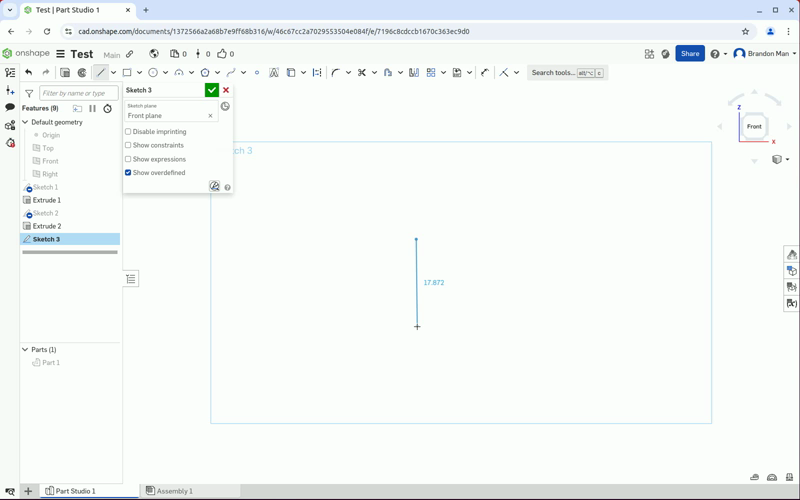
click(417, 326)
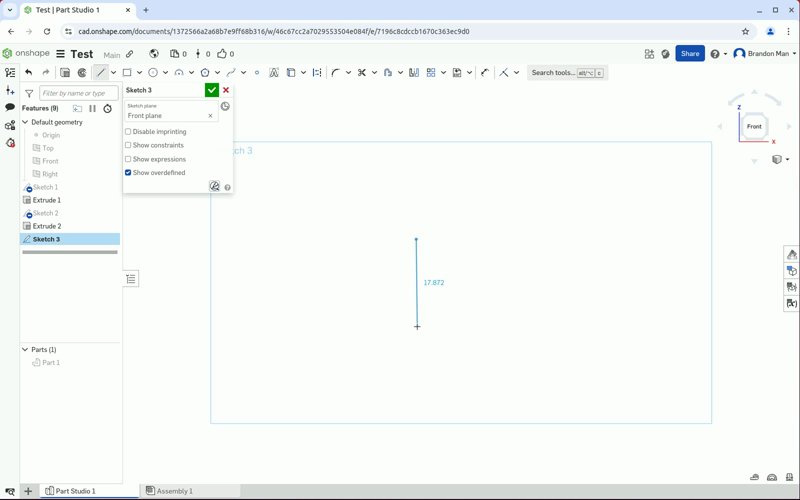
key_up(shift)
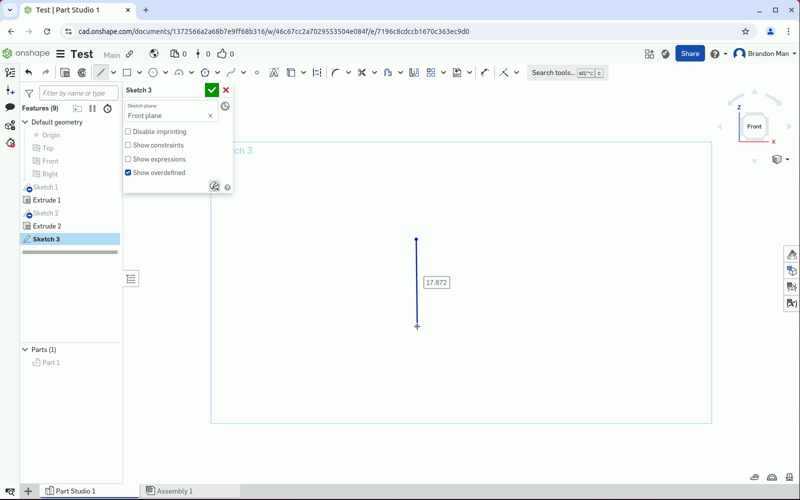
key_down(shift)
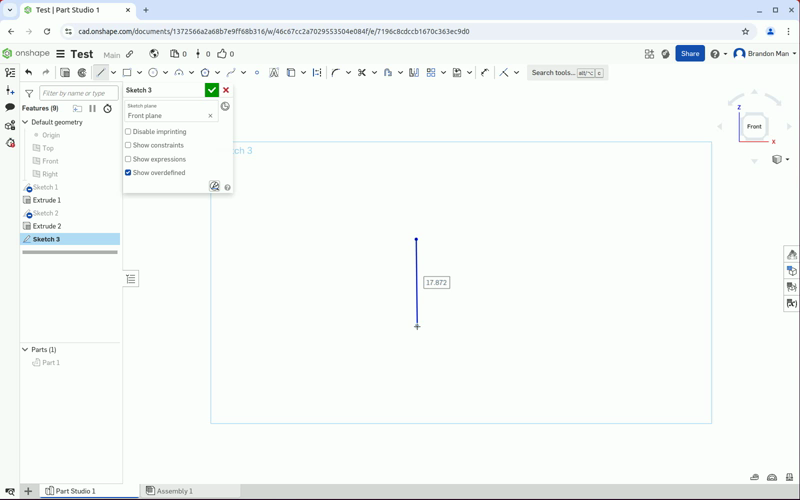
mouse_move(447, 326)
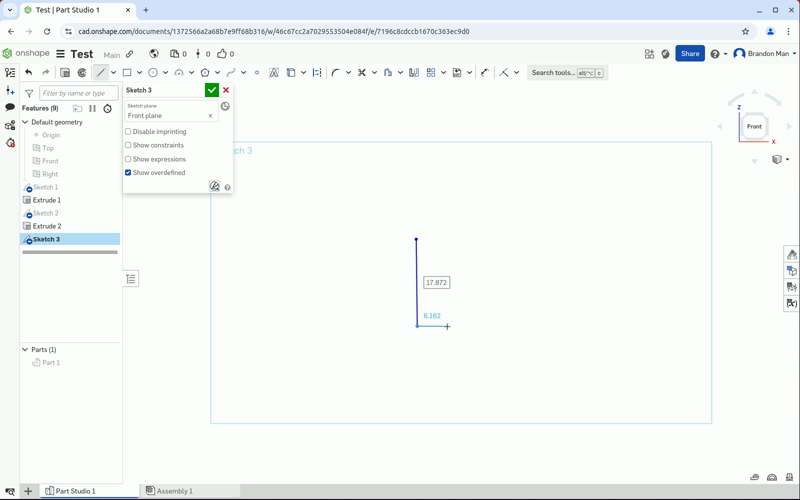
mouse_move(434, 343)
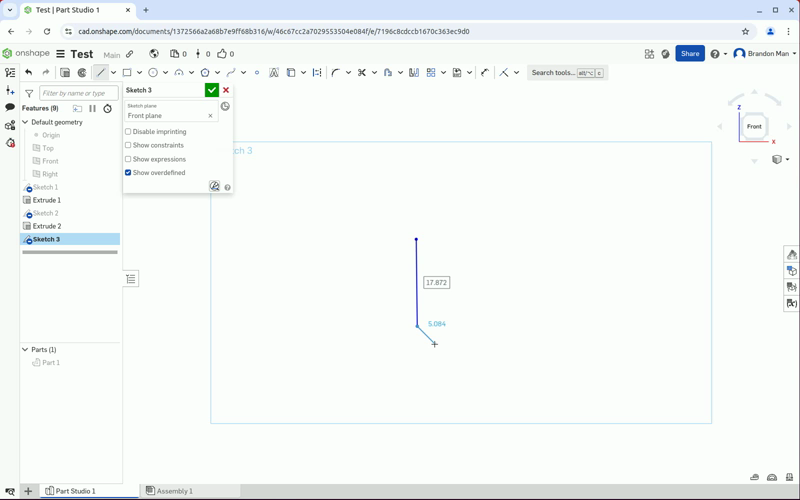
click(434, 343)
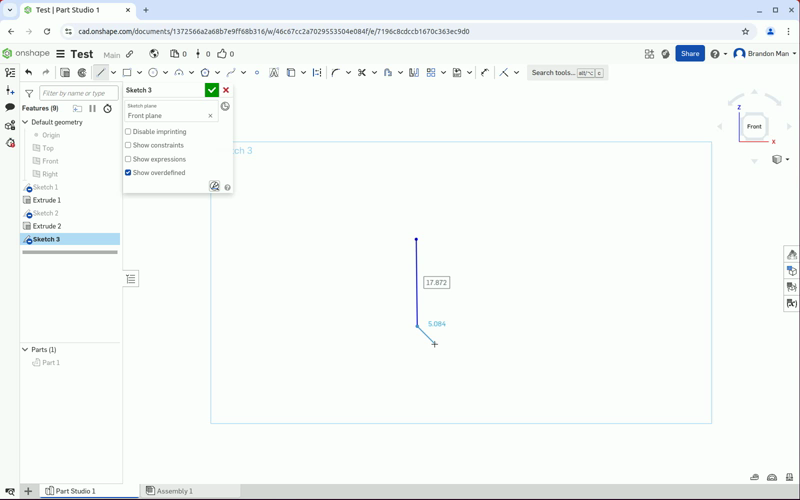
key_up(shift)
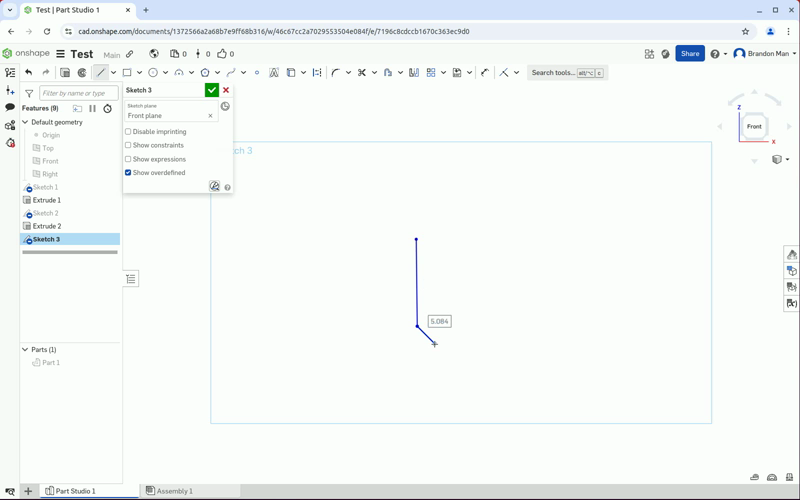
key_down(shift)
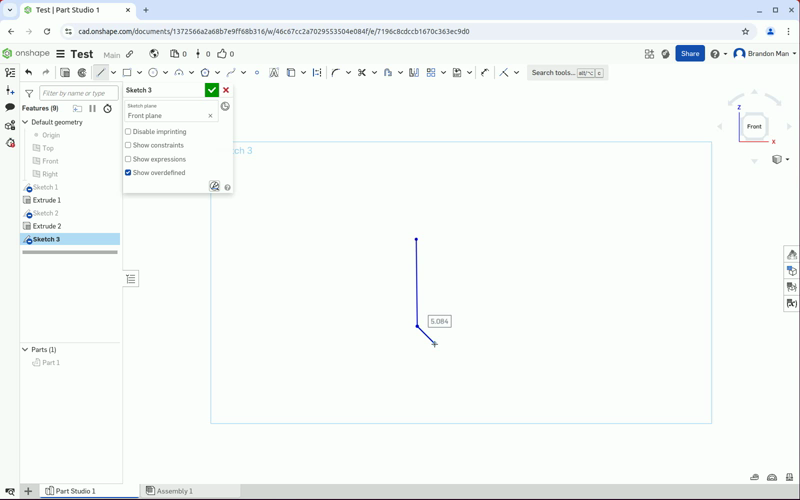
mouse_move(464, 343)
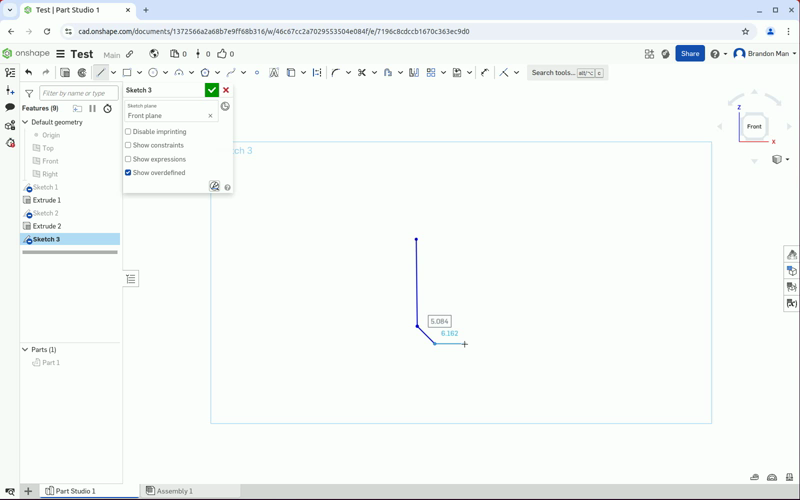
mouse_move(486, 343)
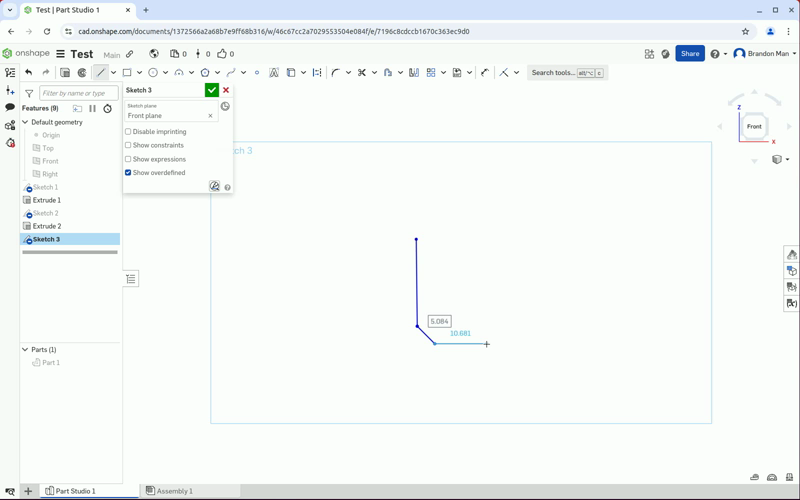
click(486, 343)
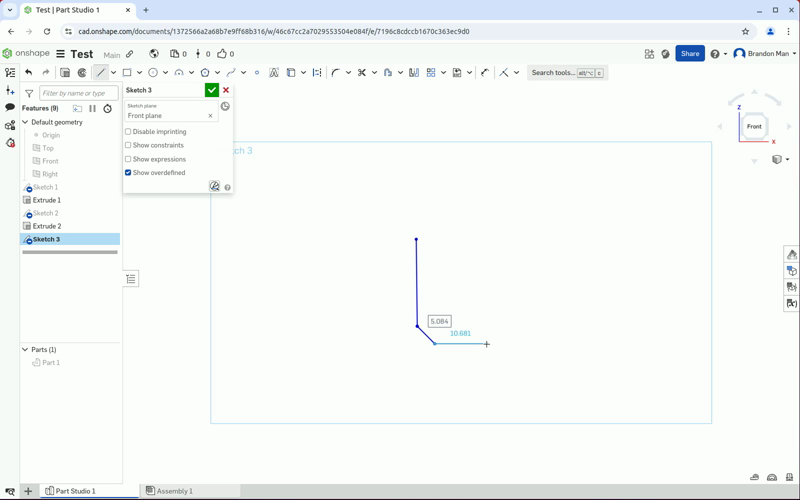
key_up(shift)
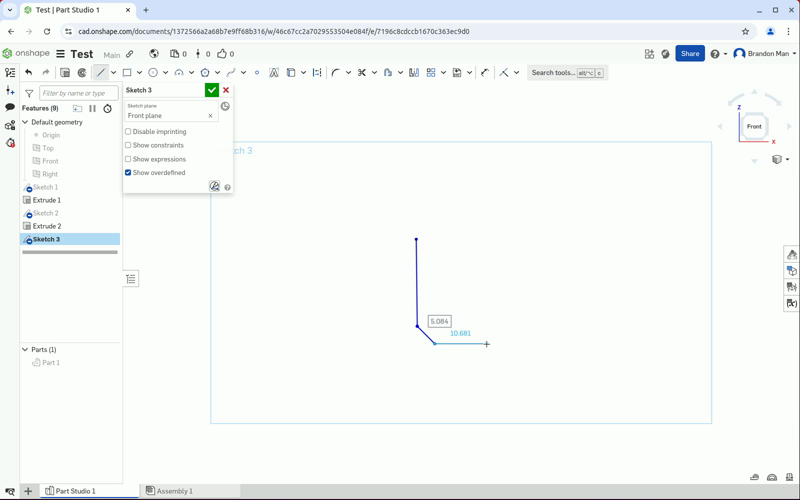
key_down(shift)
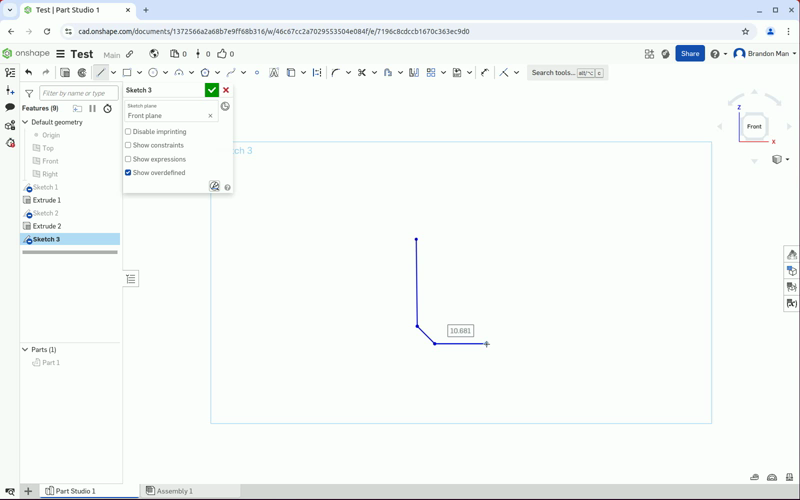
mouse_move(516, 343)
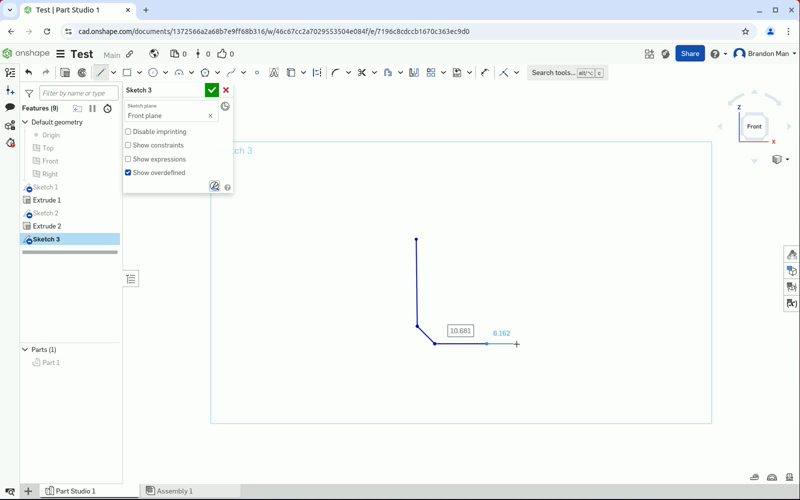
mouse_move(504, 326)
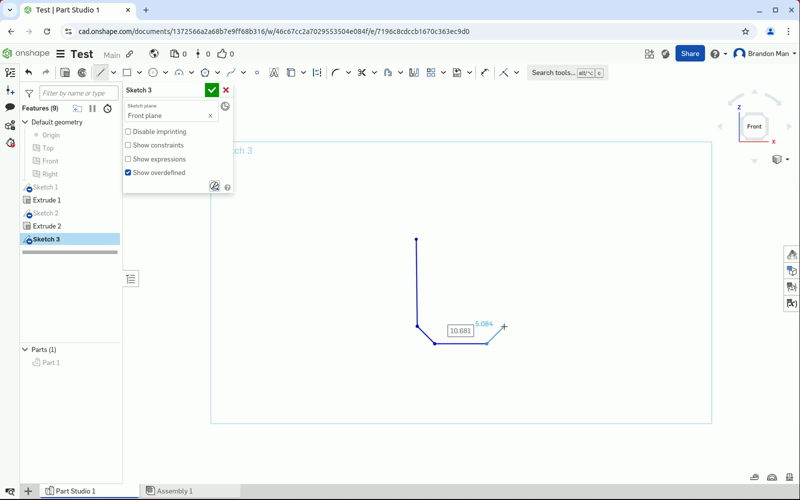
click(504, 326)
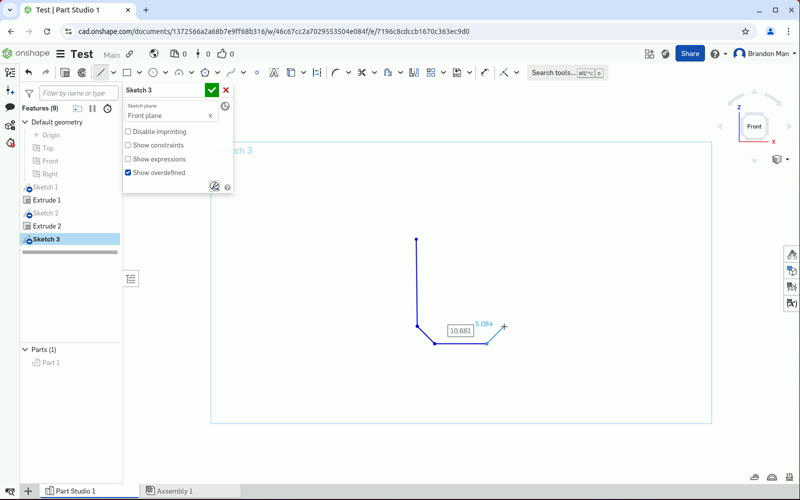
key_up(shift)
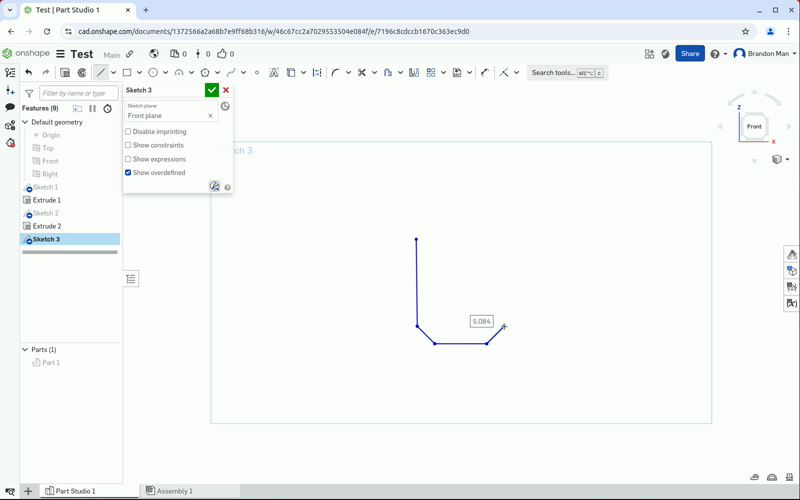
key_down(shift)
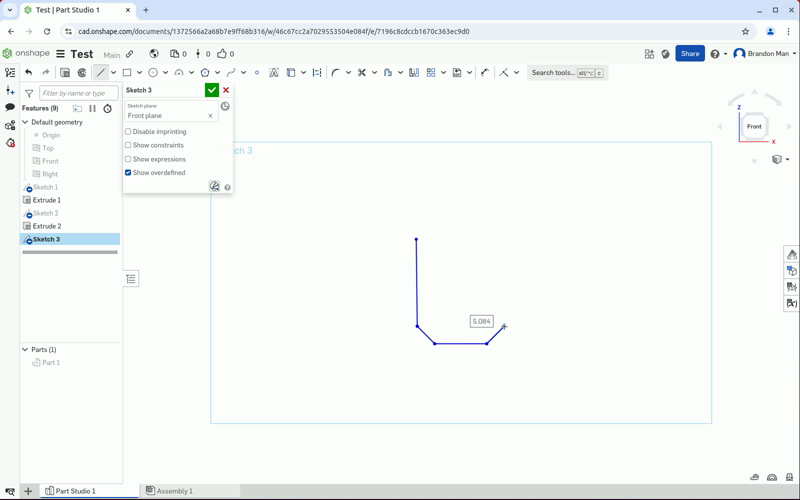
mouse_move(504, 239)
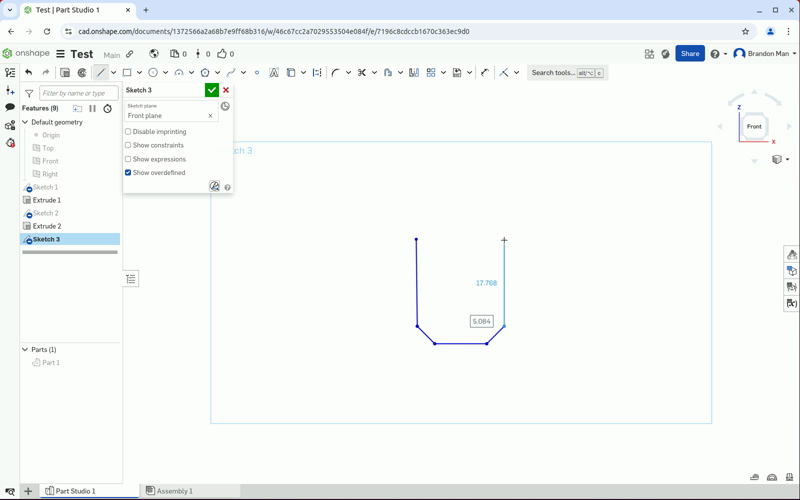
click(504, 239)
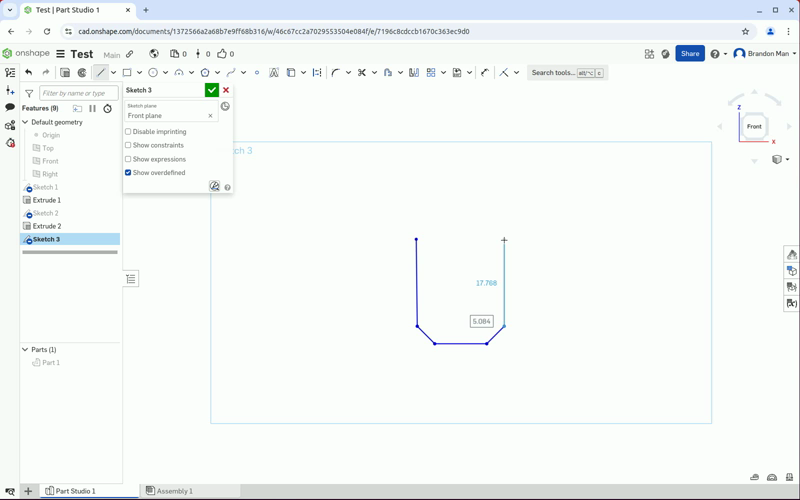
key_up(shift)
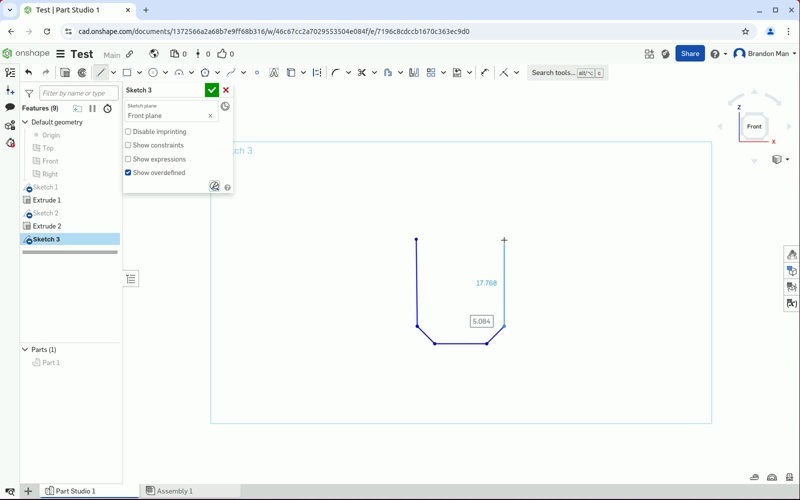
key_down(shift)
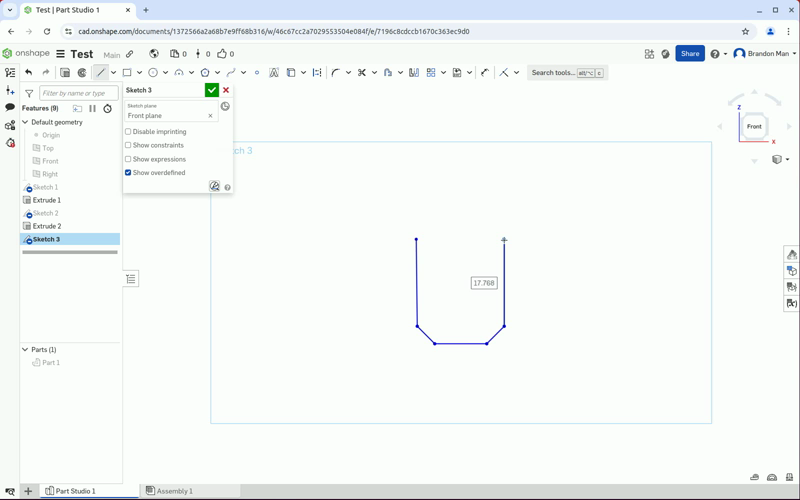
mouse_move(534, 239)
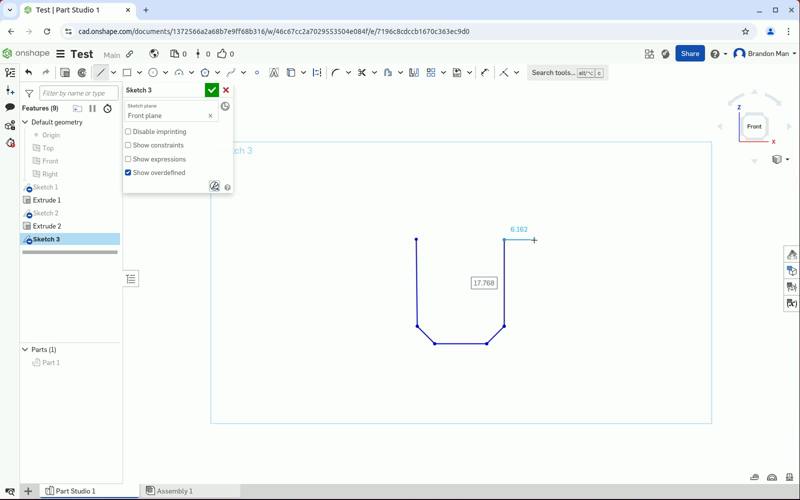
mouse_move(487, 219)
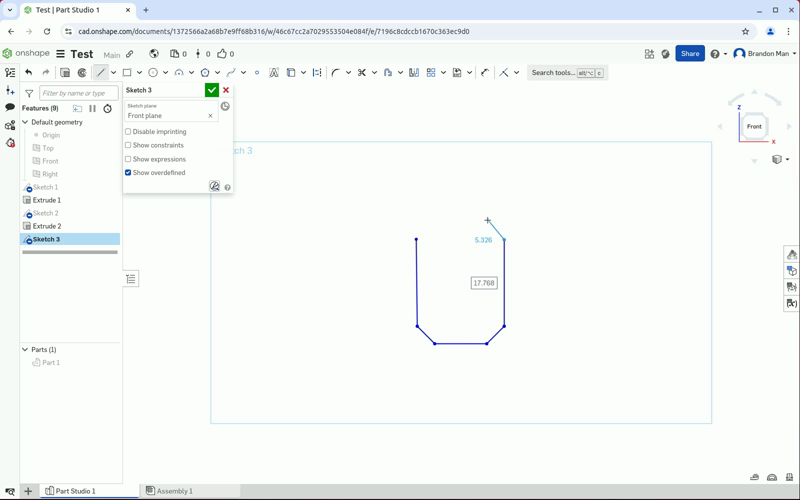
click(487, 219)
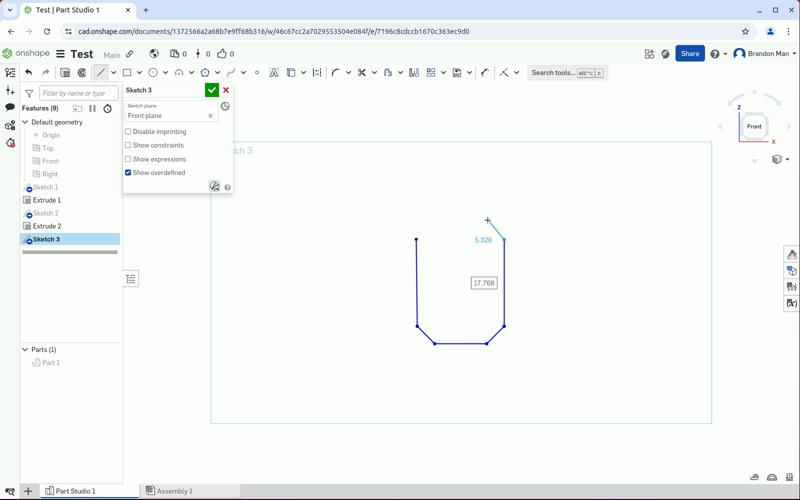
key_up(shift)
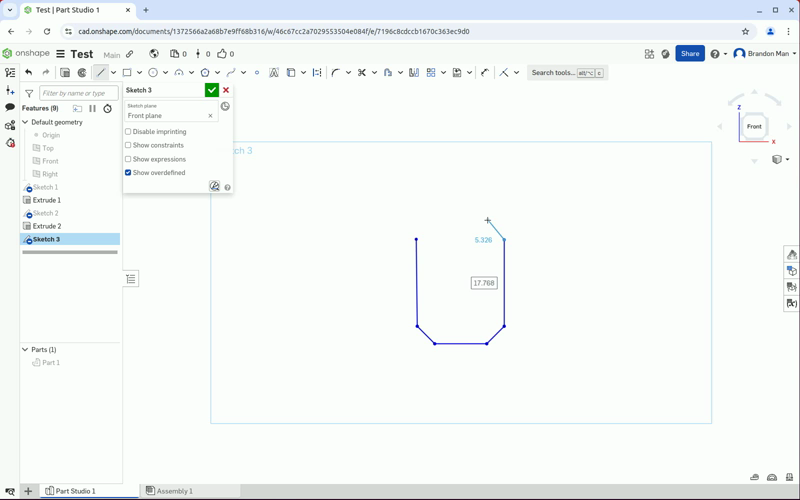
key_down(shift)
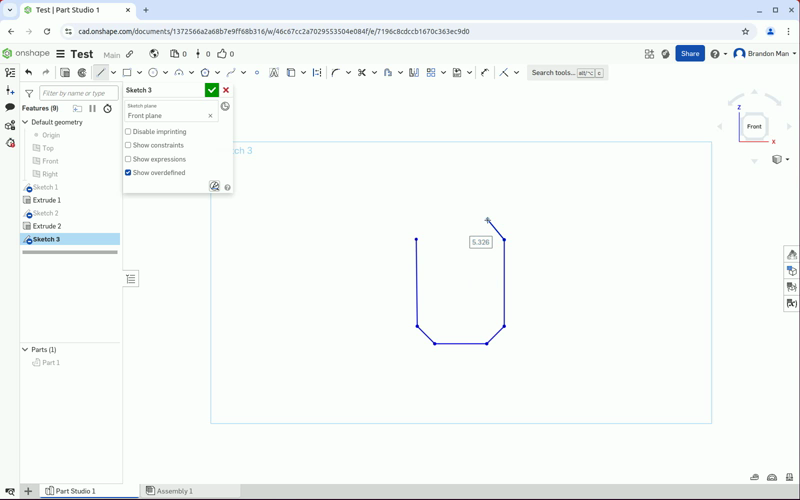
mouse_move(517, 219)
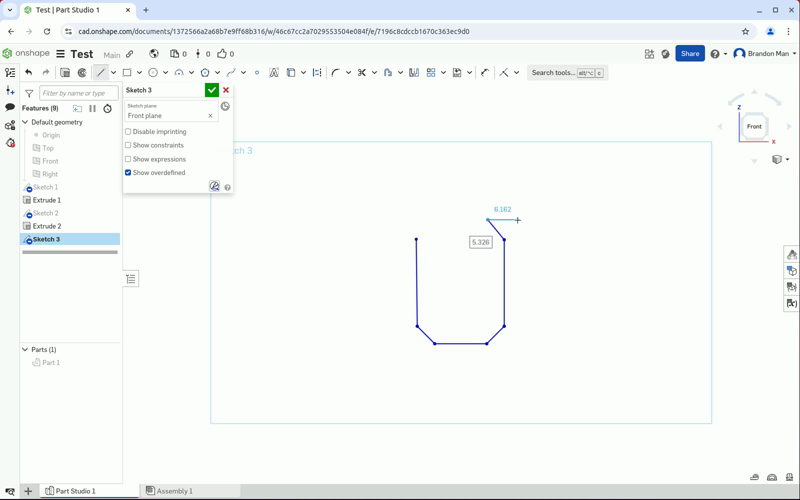
mouse_move(461, 219)
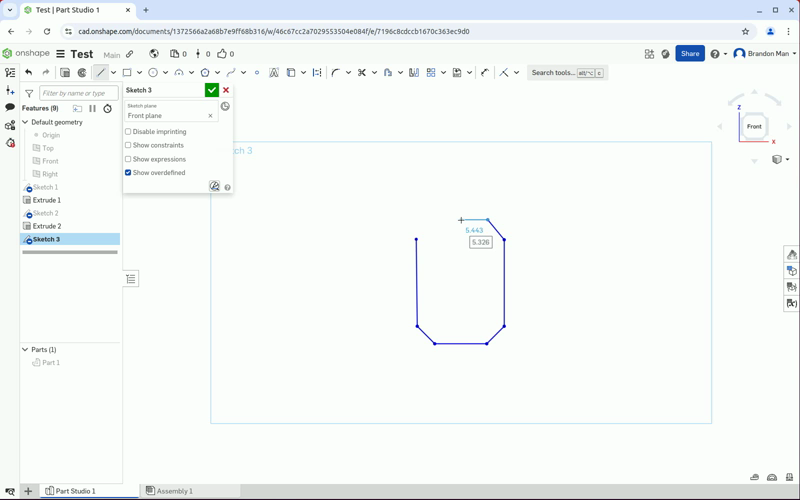
click(461, 219)
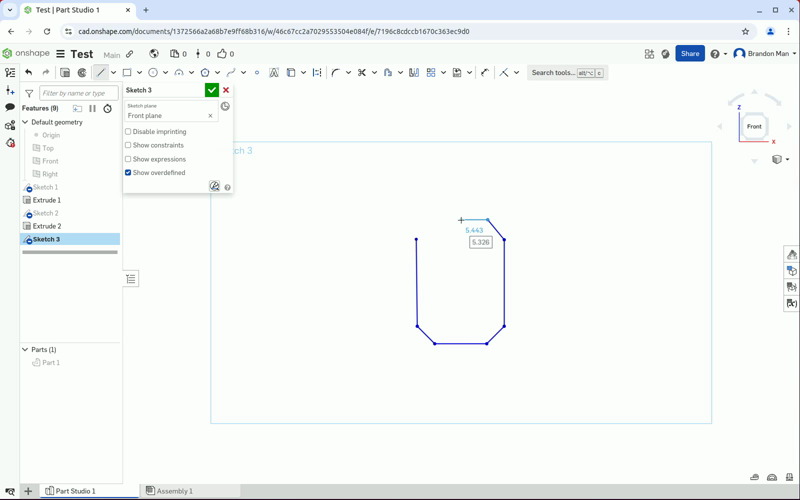
key_up(shift)
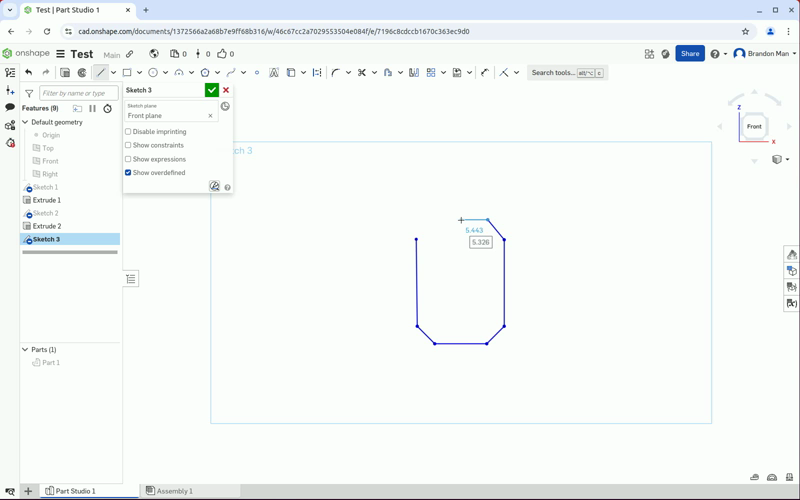
key_down(shift)
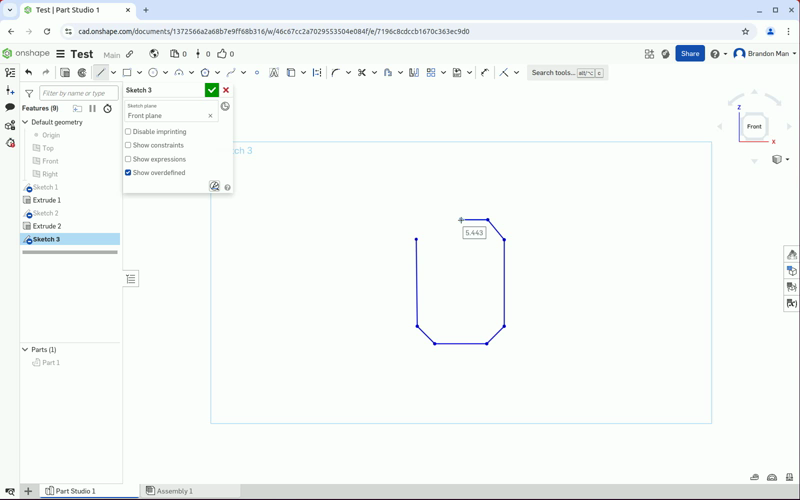
mouse_move(491, 219)
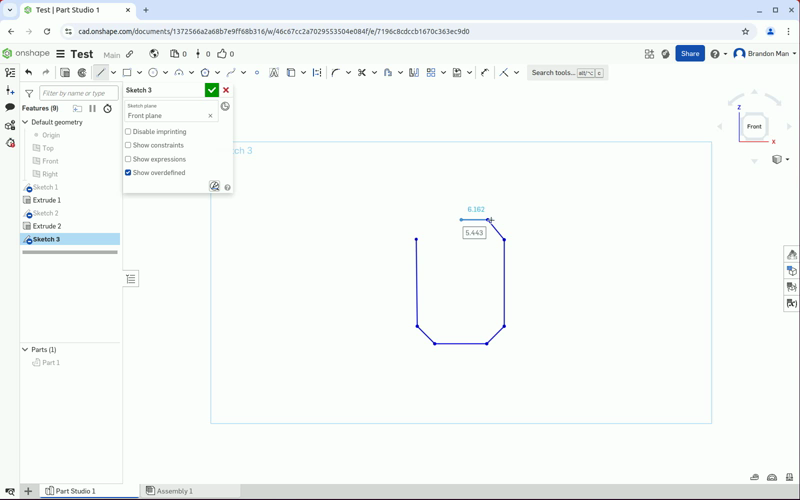
mouse_move(434, 219)
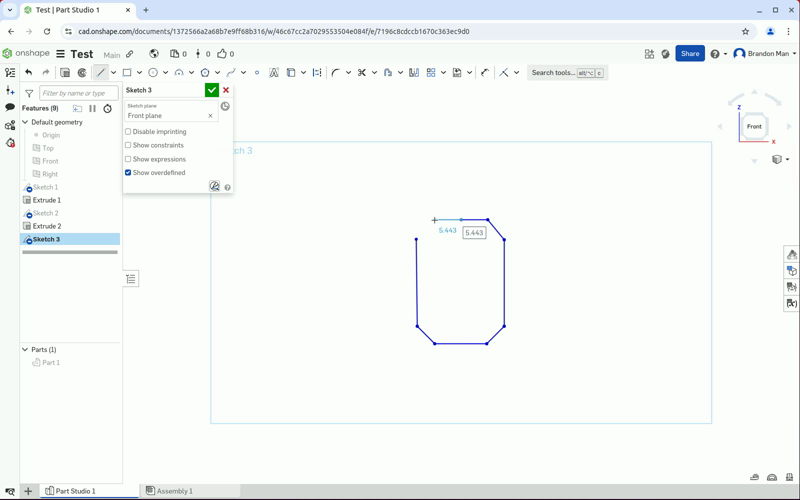
click(434, 219)
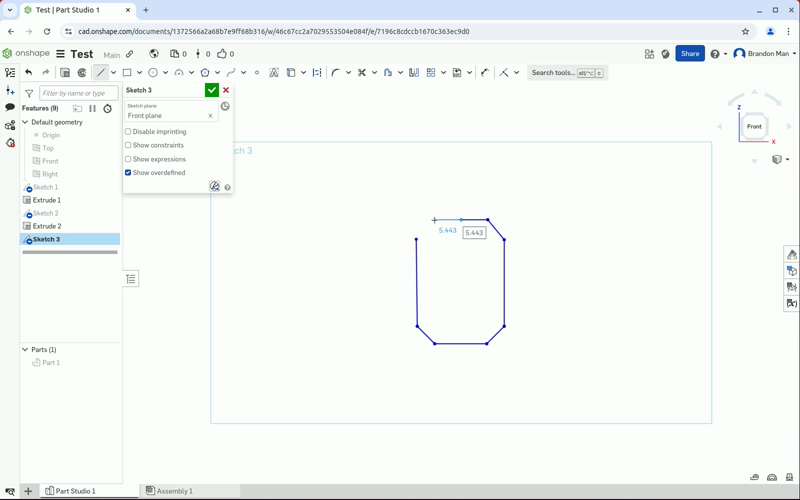
key_up(shift)
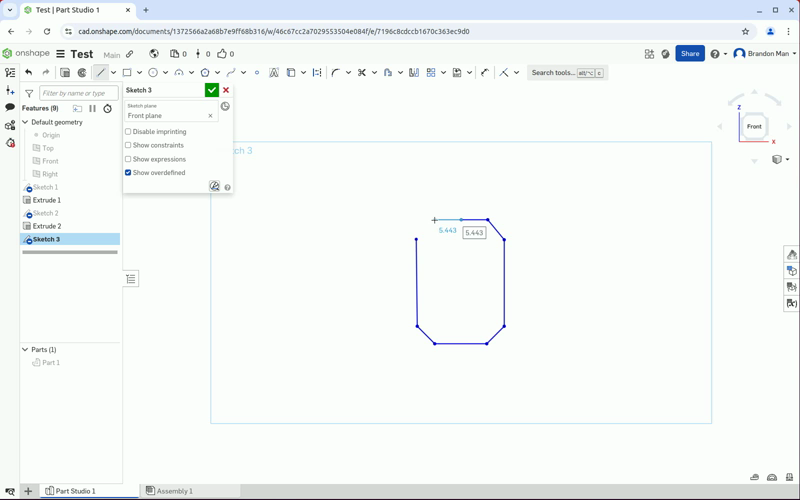
mouse_move(464, 219)
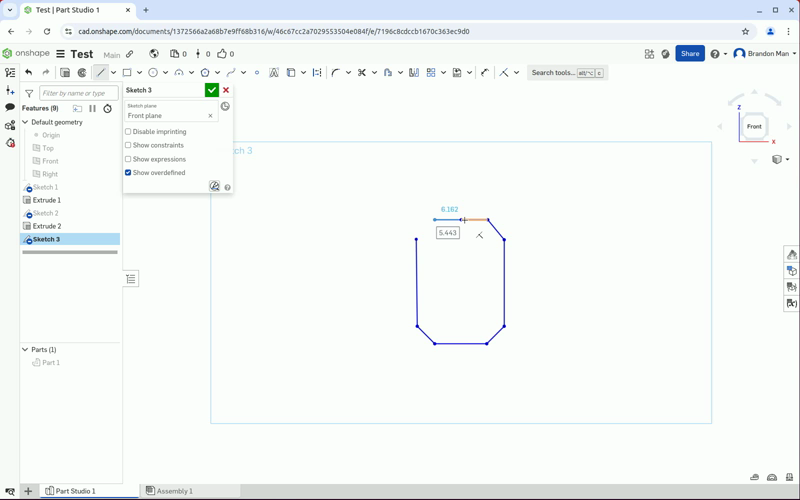
key_down(shift)
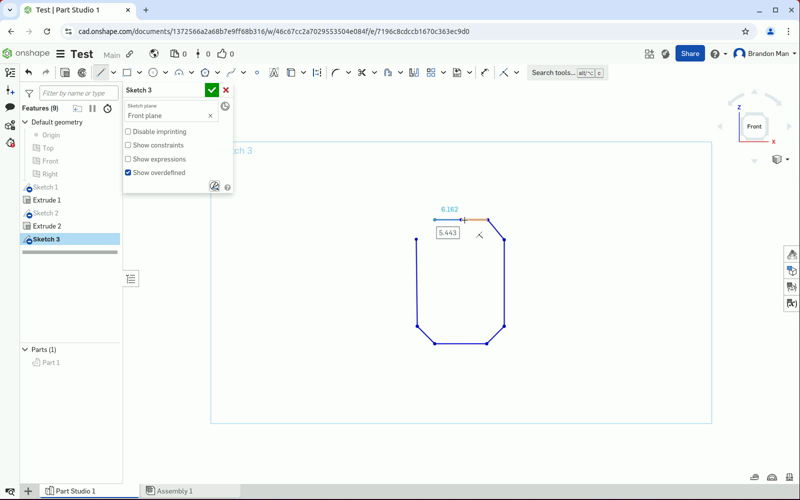
mouse_move(416, 239)
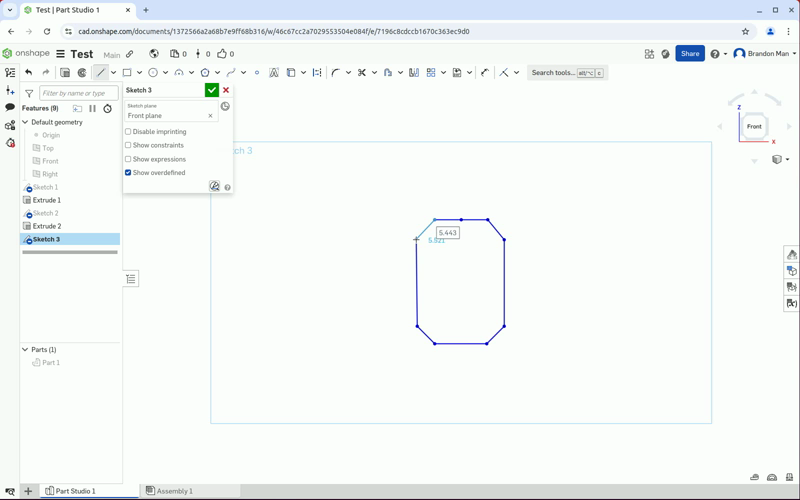
key_up(shift)
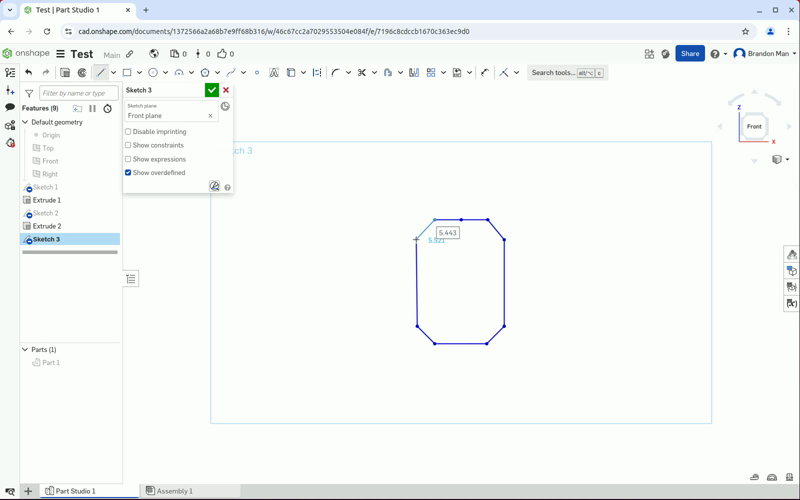
click(416, 239)
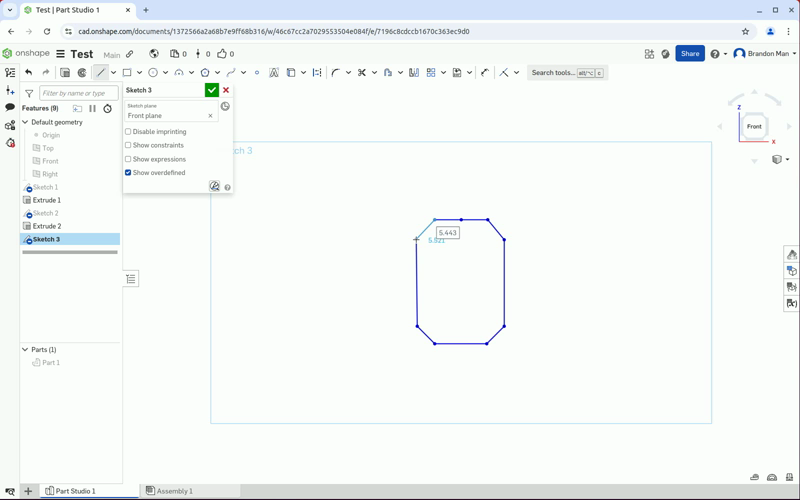
key(esc)
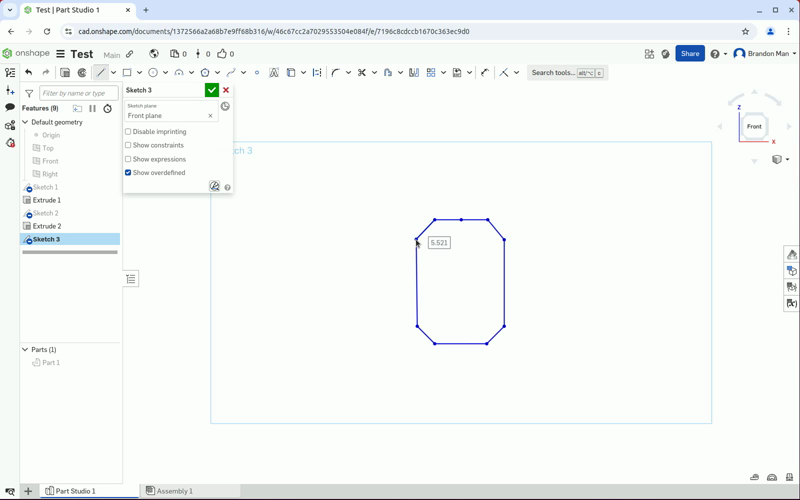
mouse_move(430, 235)
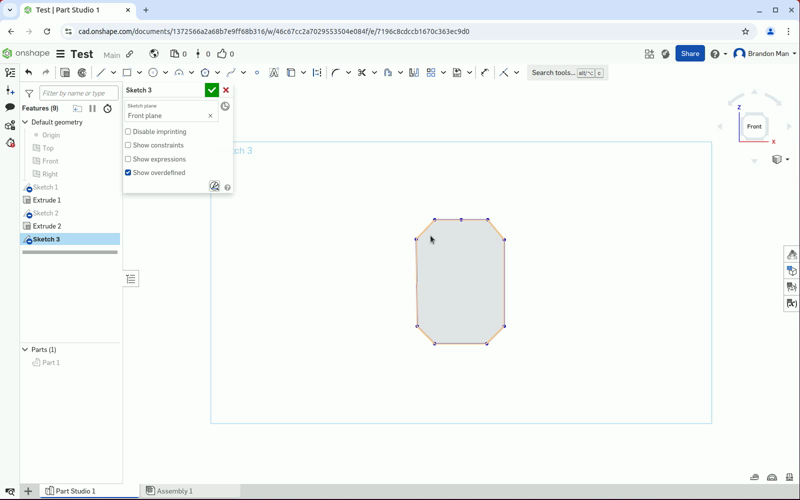
click(430, 235)
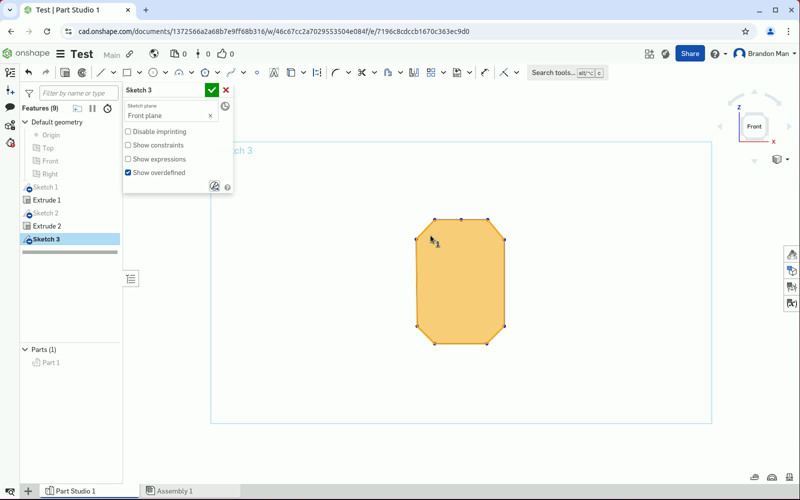
mouse_move(73, 352)
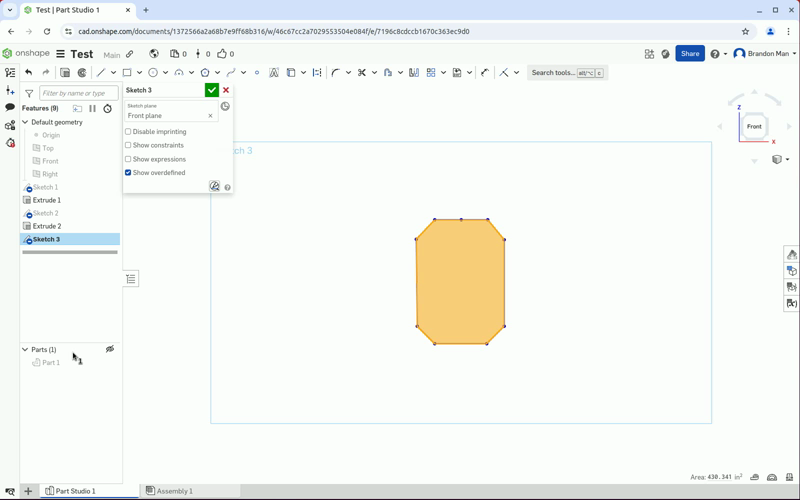
key(shift+y)
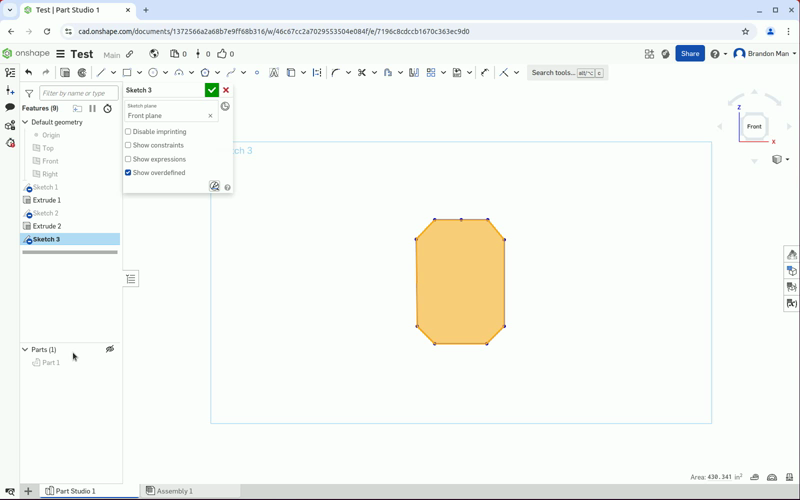
key(shift+e)
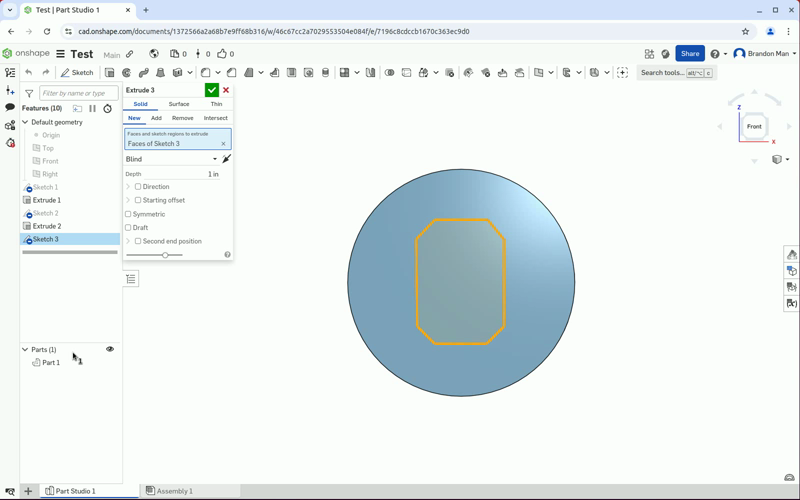
mouse_move(143, 106)
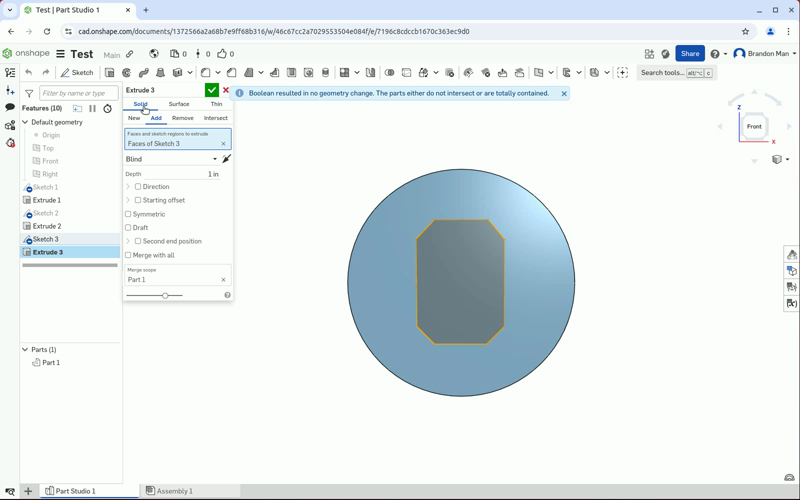
click(143, 106)
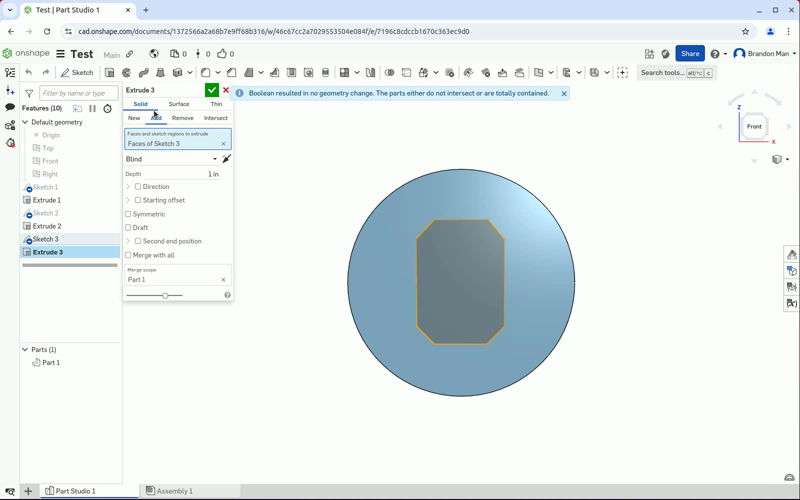
mouse_move(186, 120)
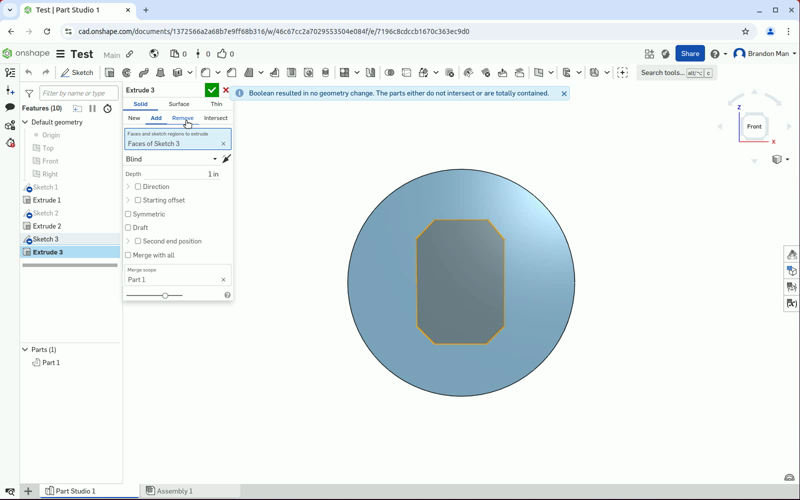
click(186, 120)
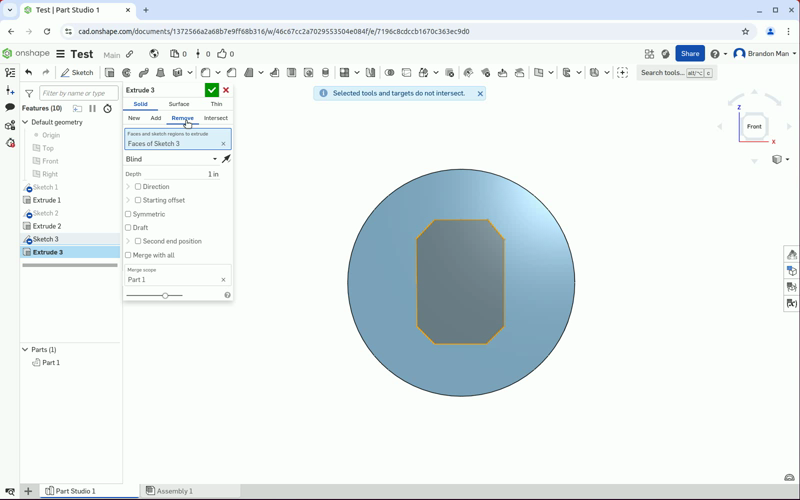
key(tab, 4)
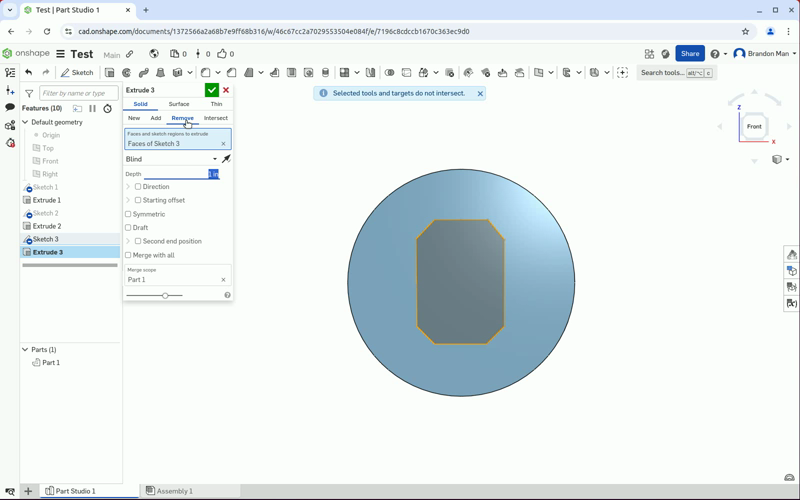
text(-2.407)
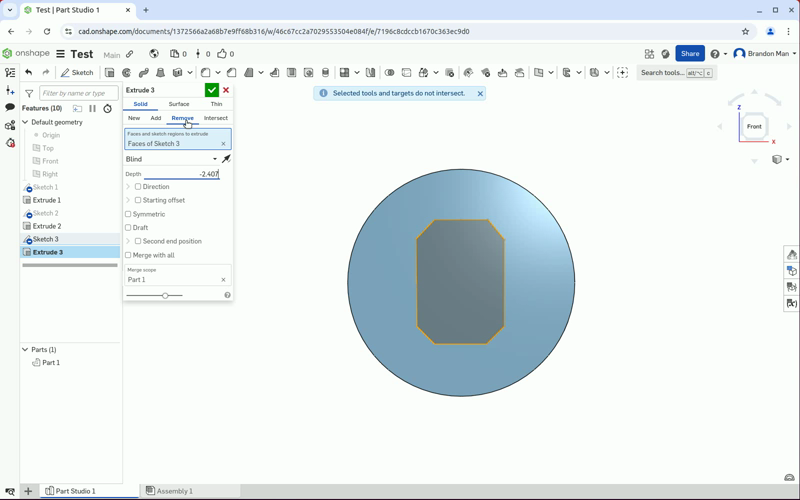
key(tab, 6)
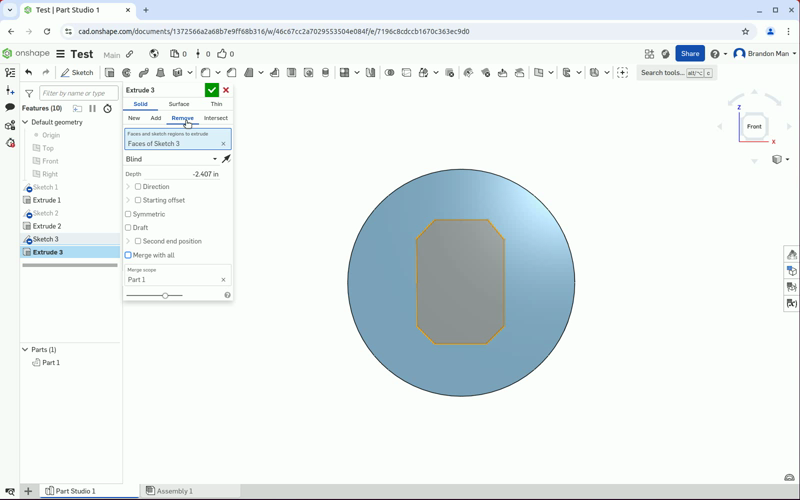
key(space)
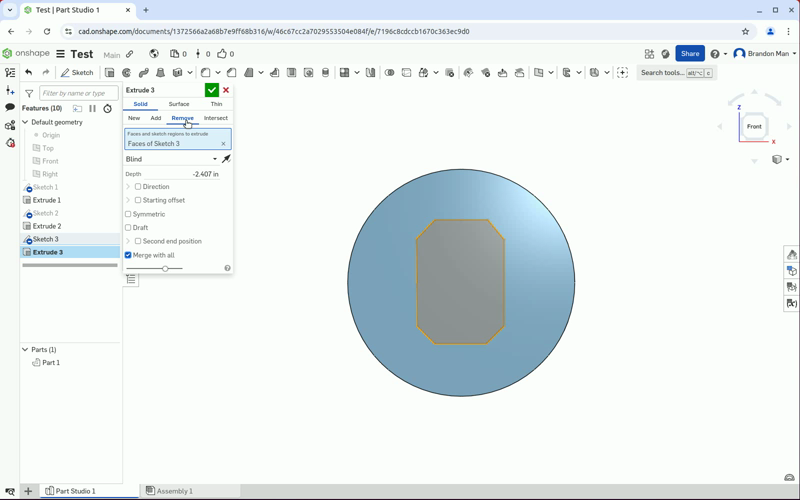
key(enter)
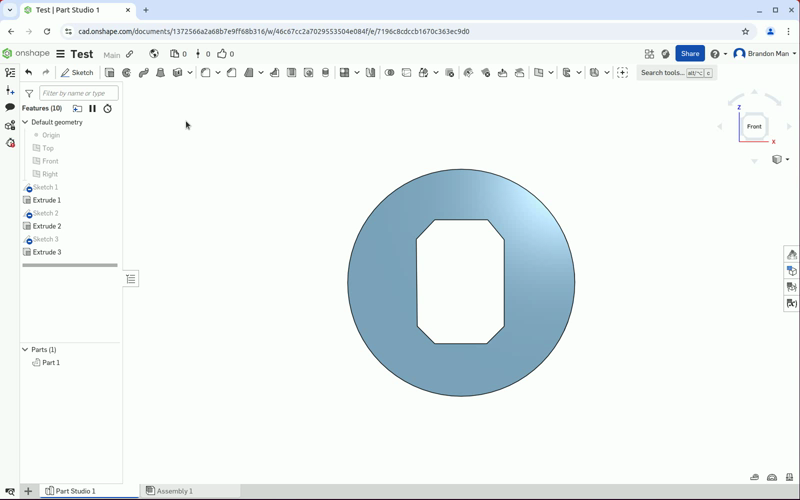
key(shift+h)
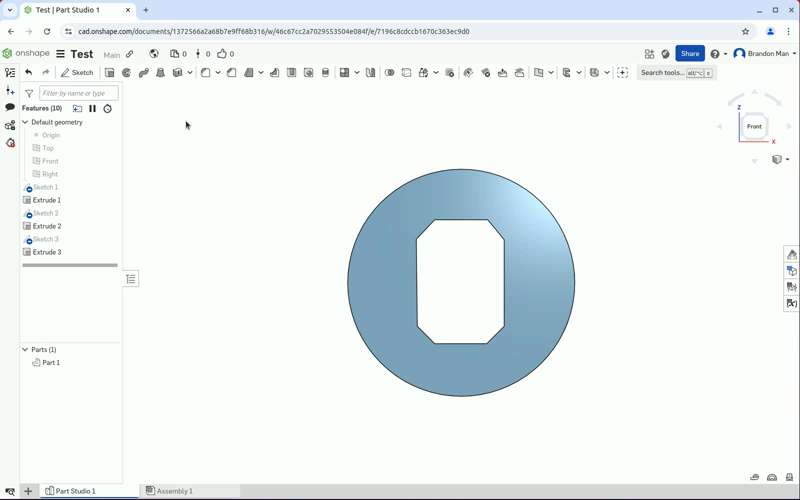
key(shift+h)
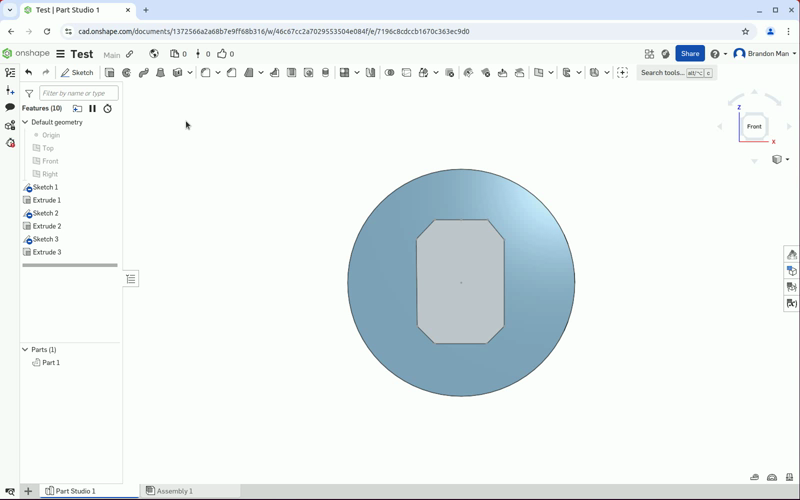
key(shift+7)
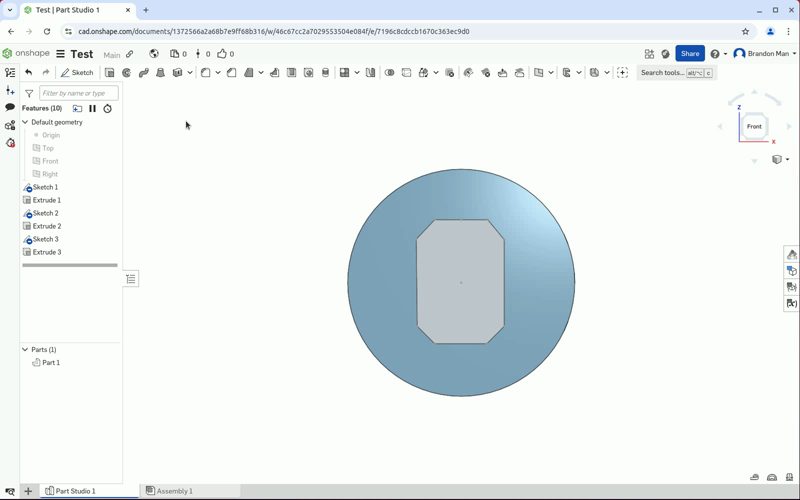
key(left, 2)
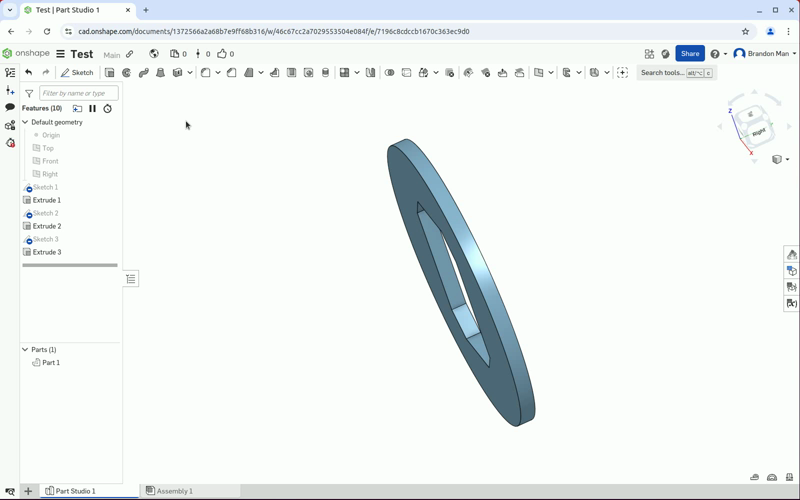
key(down, 2)
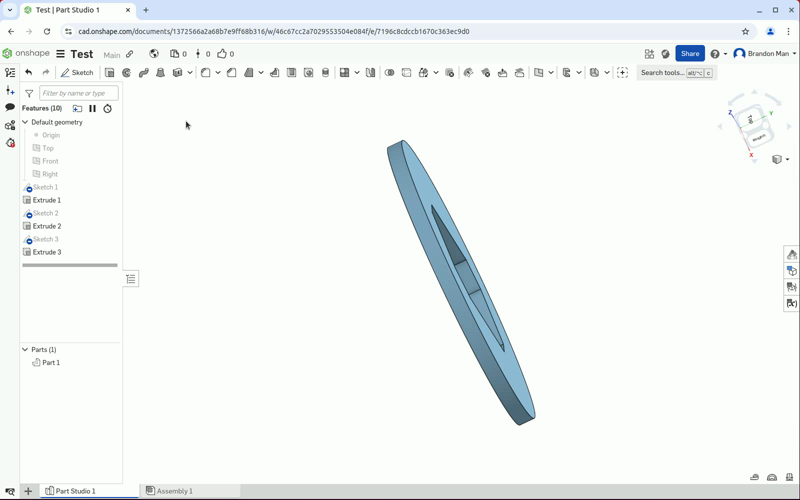
key(up, 2)
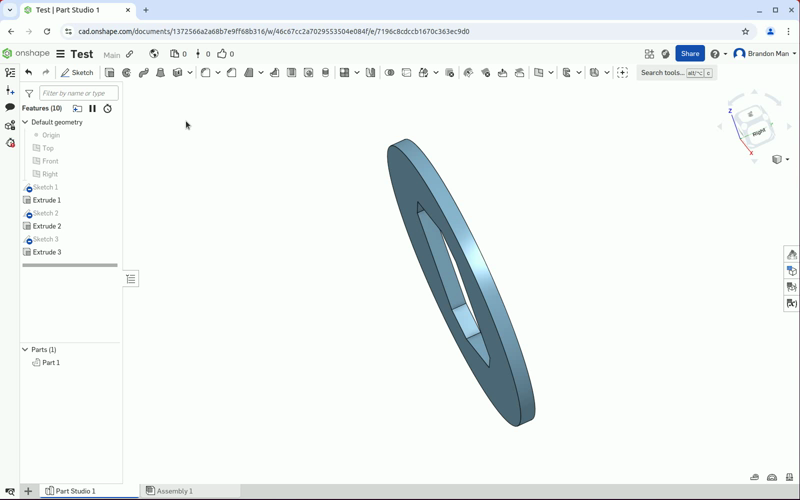
key(right, 2)
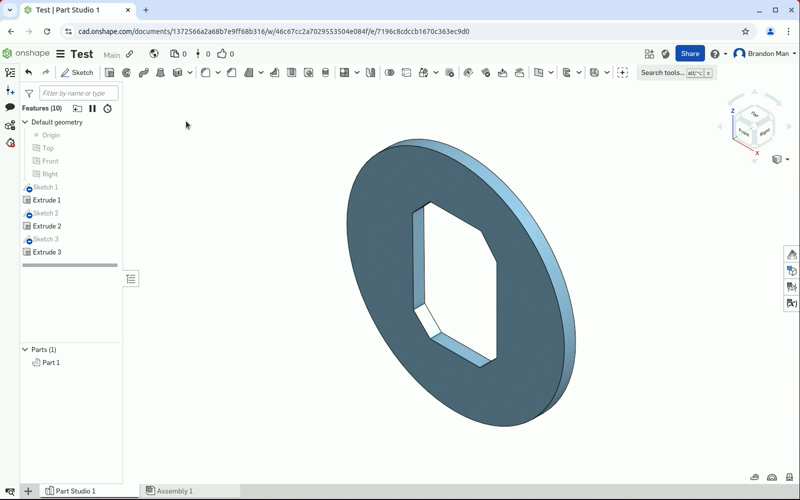
mouse_move(73, 189)
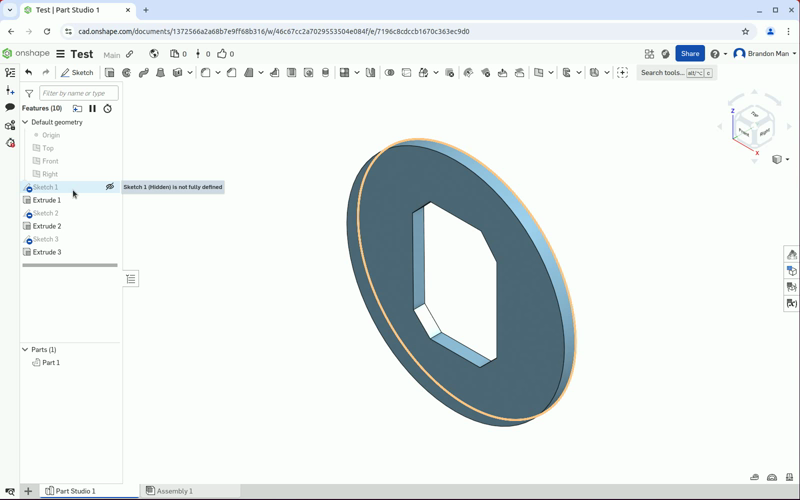
click(73, 189)